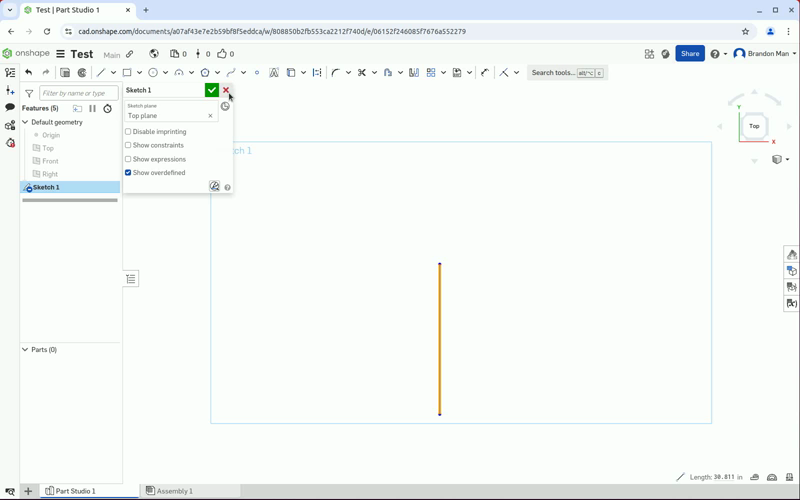
key(shift+h)
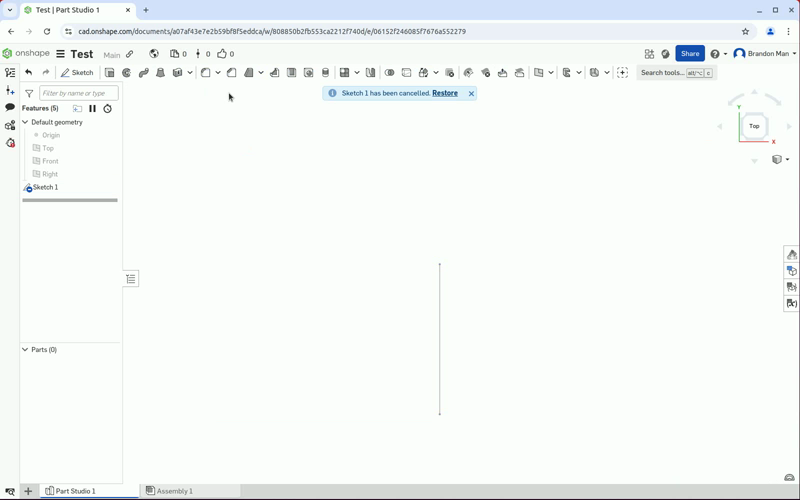
key(shift+s)
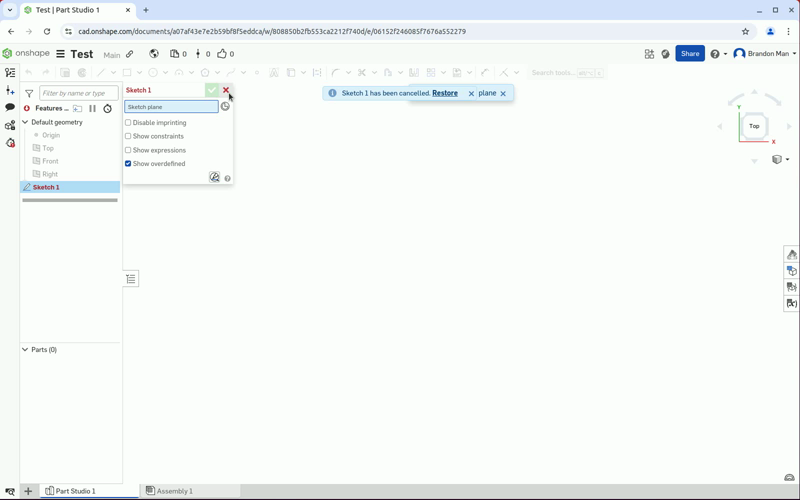
mouse_move(73, 150)
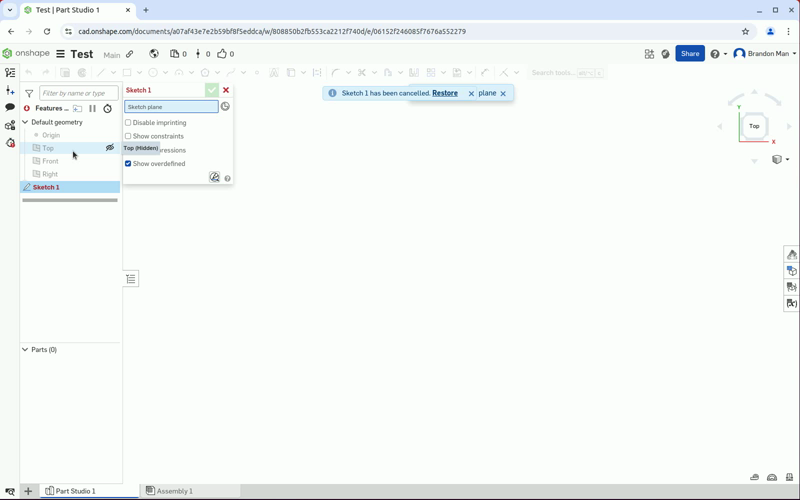
click(73, 150)
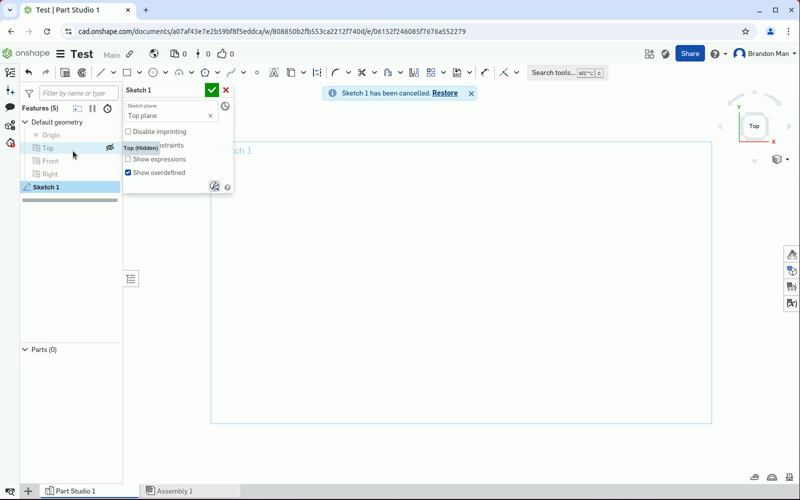
mouse_move(73, 352)
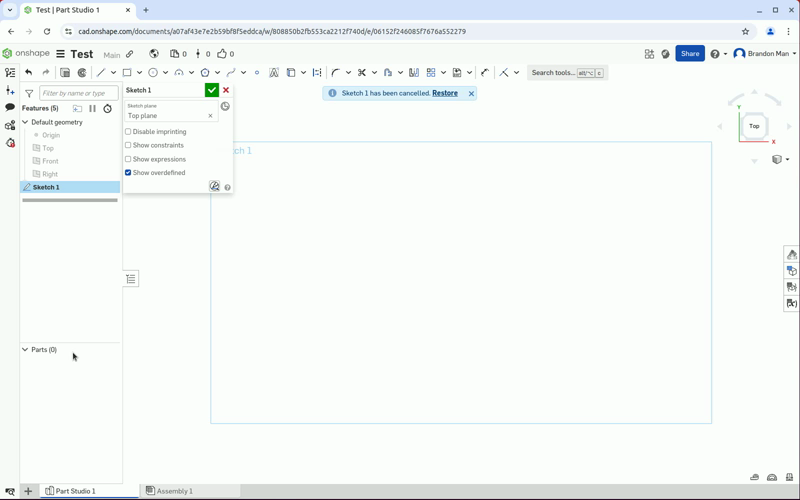
key(y)
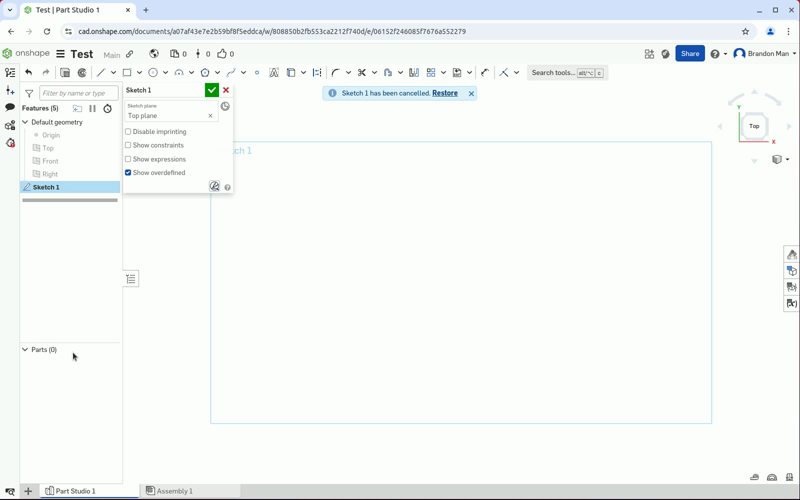
key(l)
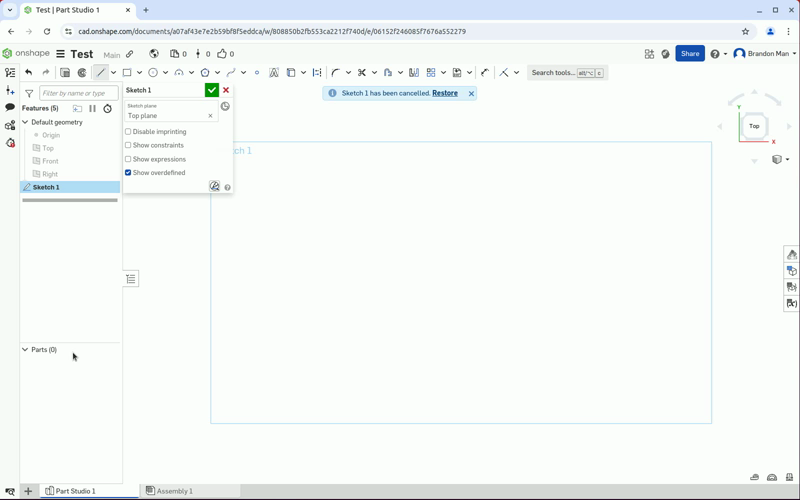
key_down(shift)
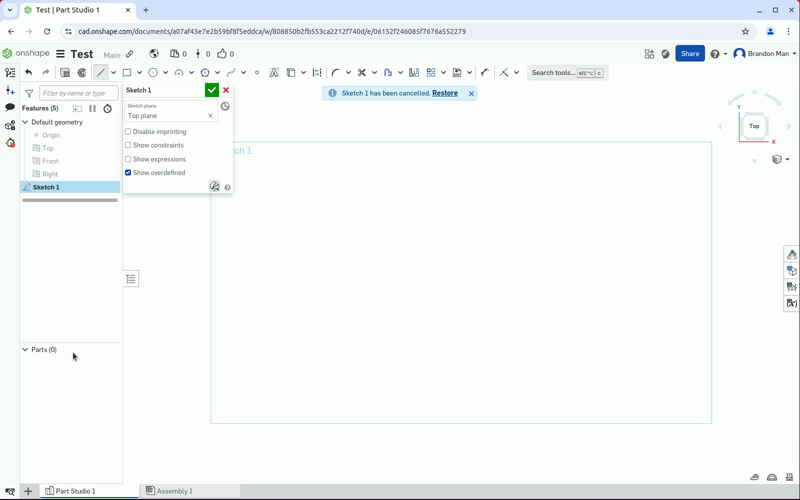
mouse_move(494, 282)
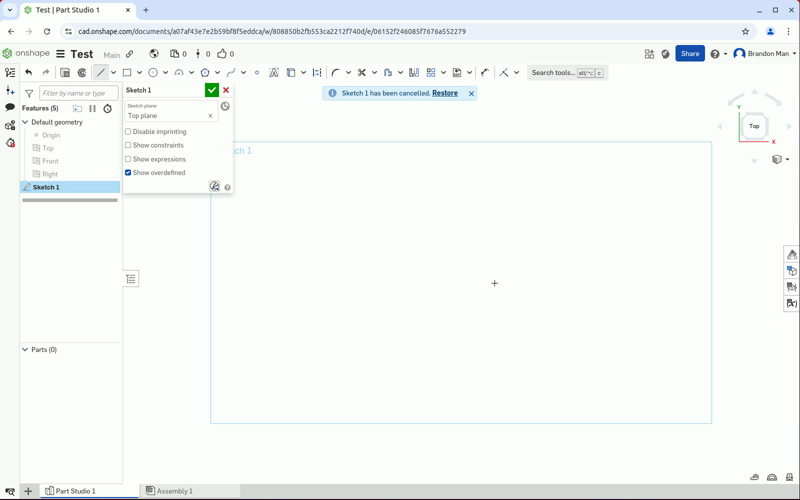
click(494, 282)
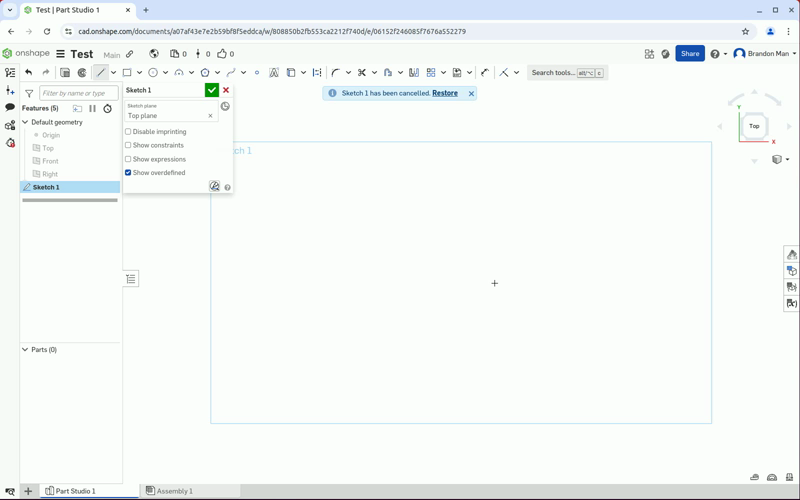
key_up(shift)
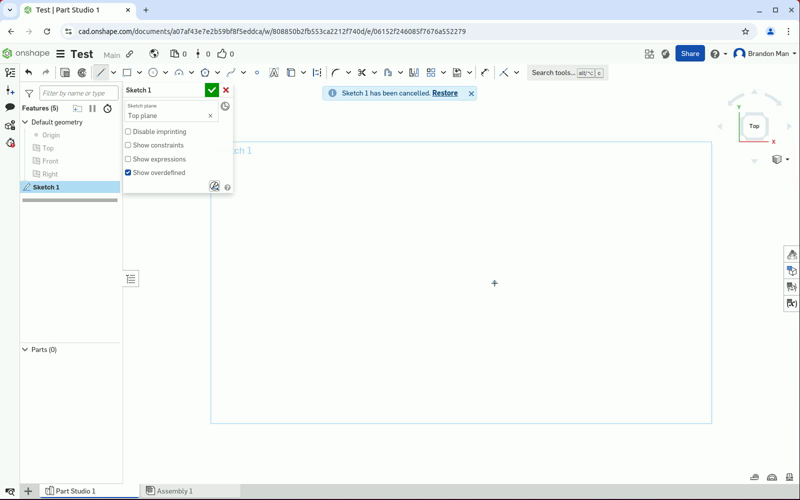
key_down(shift)
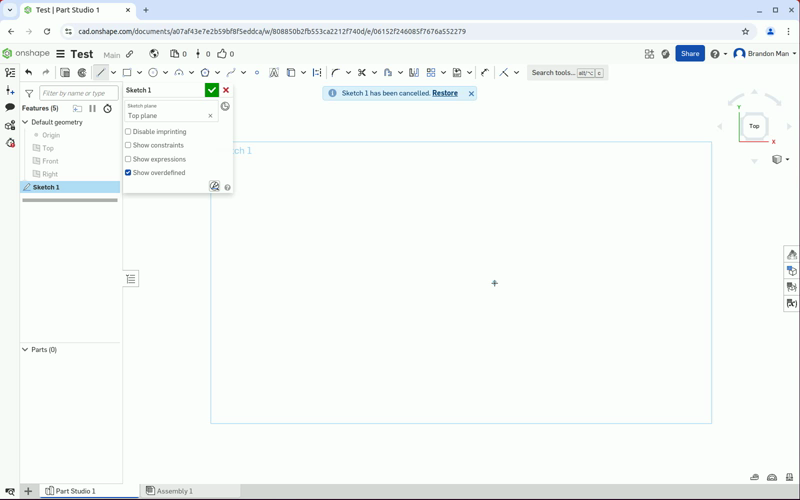
mouse_move(563, 282)
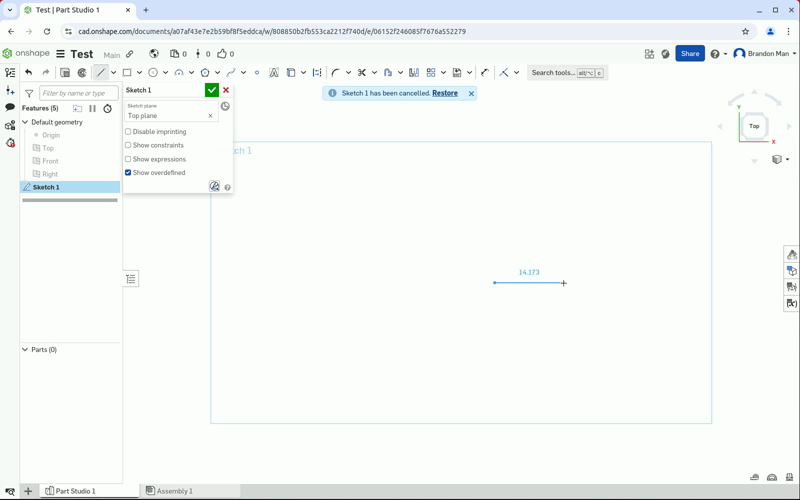
click(563, 282)
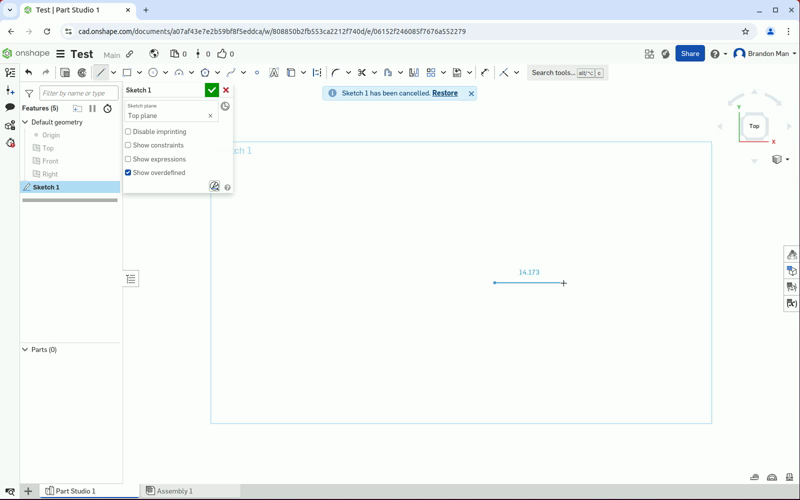
key_up(shift)
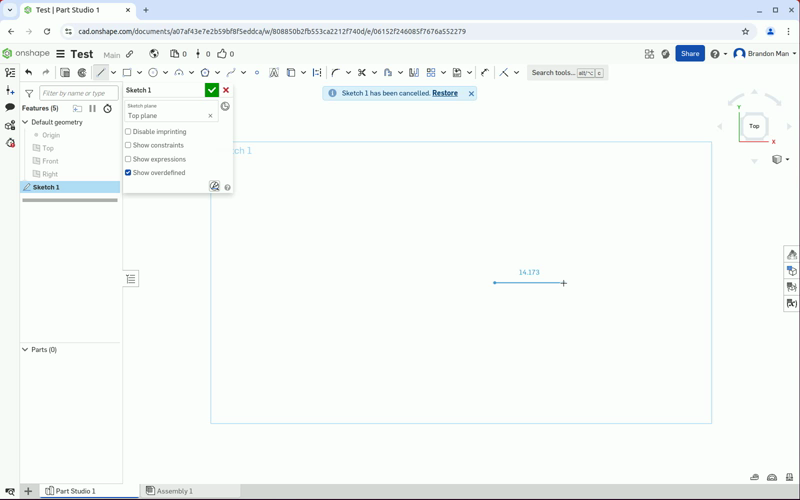
key(esc)
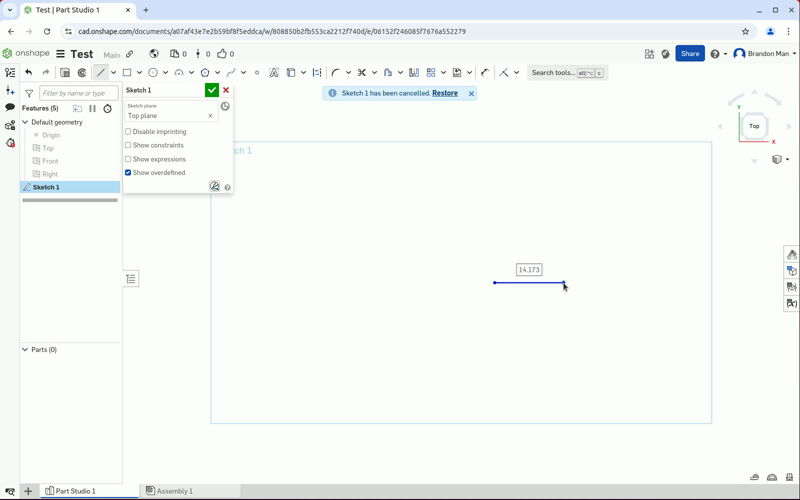
key(a)
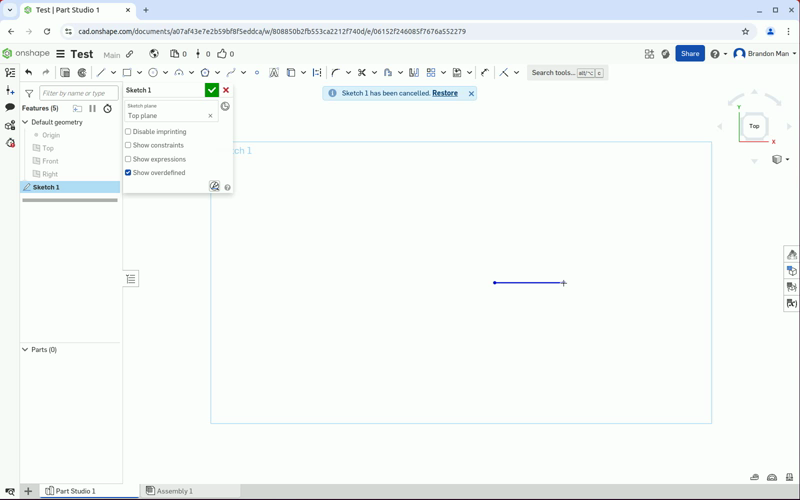
mouse_move(563, 282)
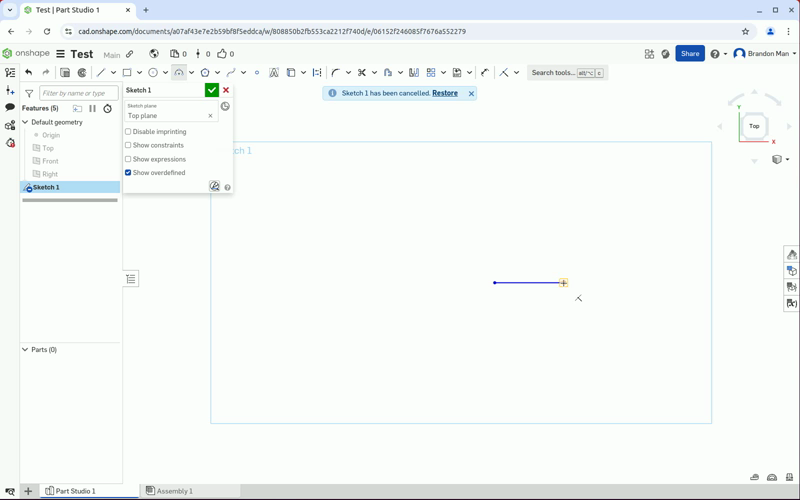
click(563, 282)
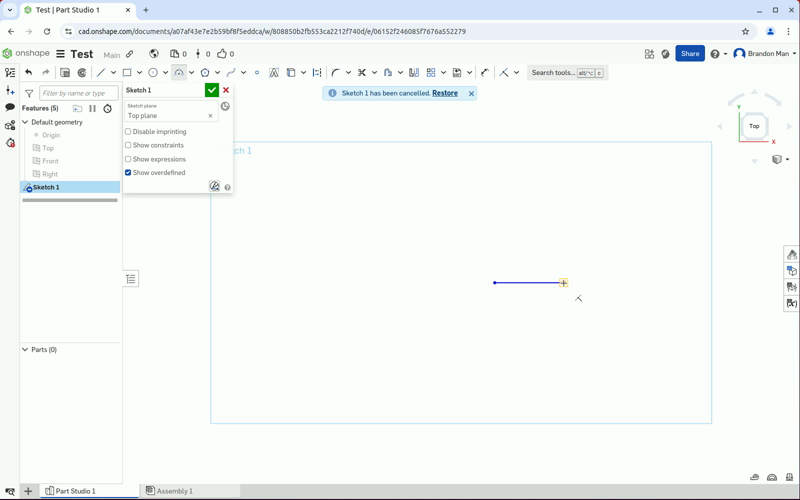
key_down(shift)
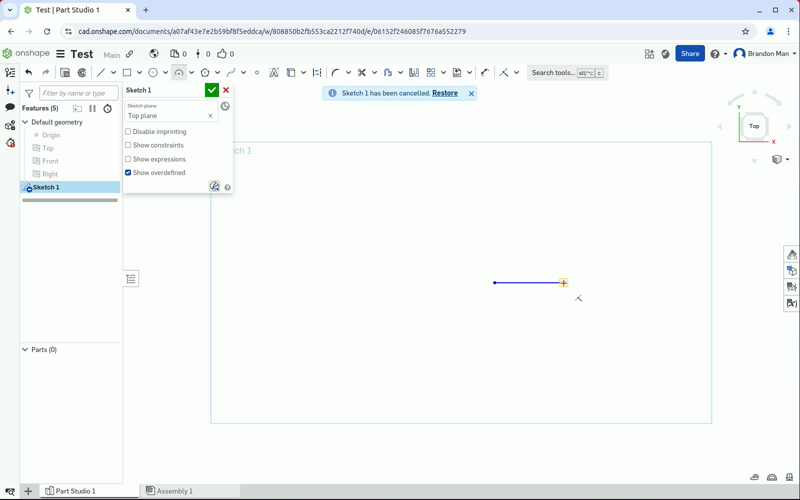
mouse_move(573, 273)
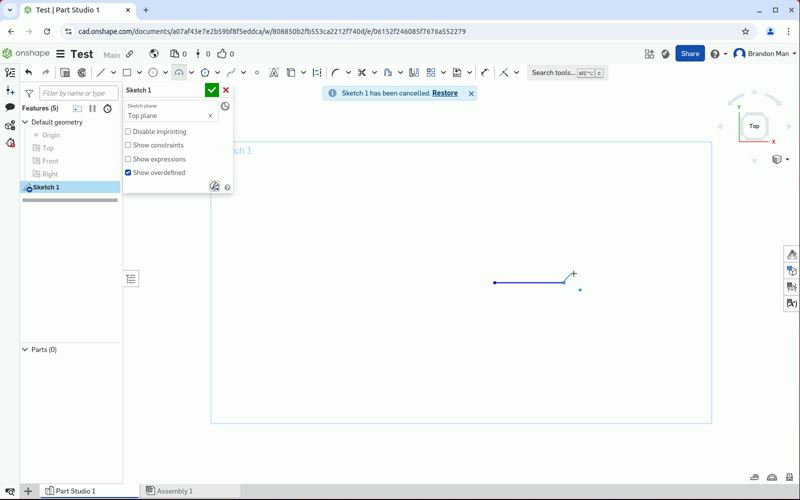
click(573, 273)
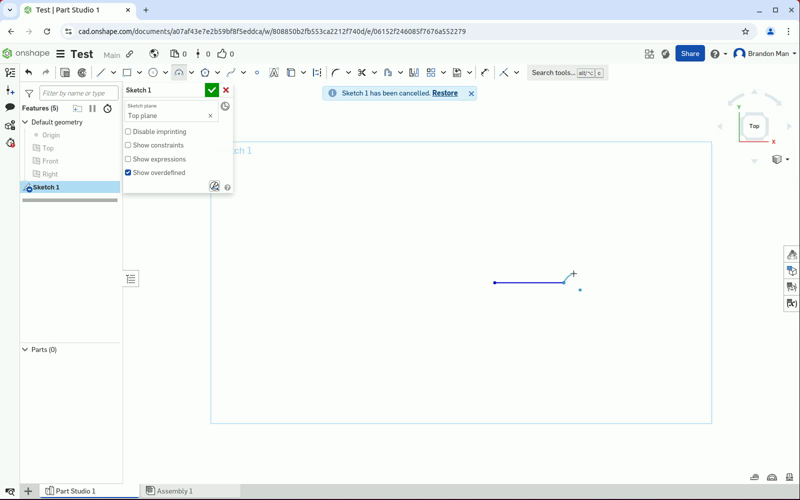
mouse_move(570, 279)
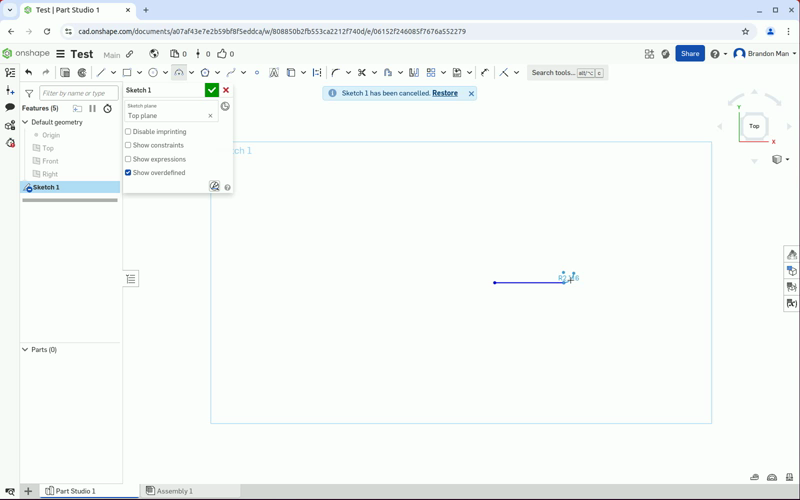
click(570, 279)
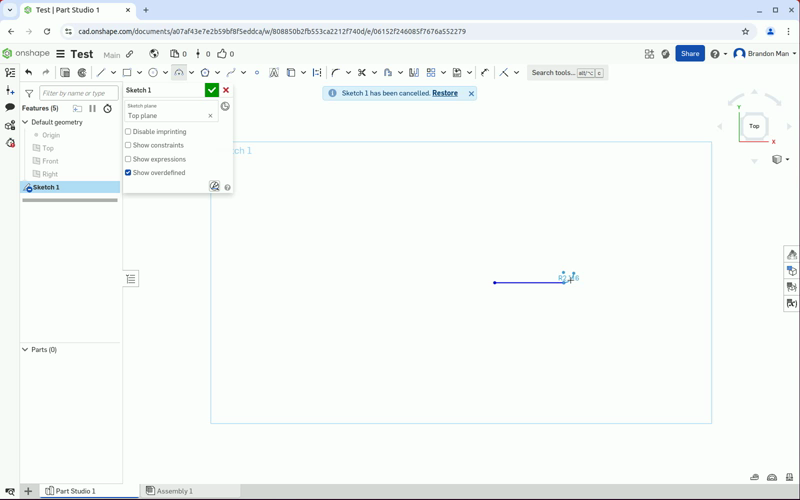
key_up(shift)
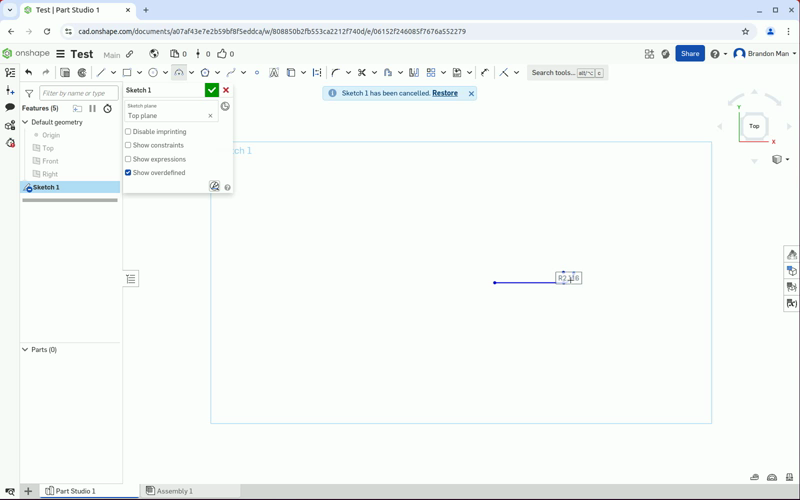
key(esc)
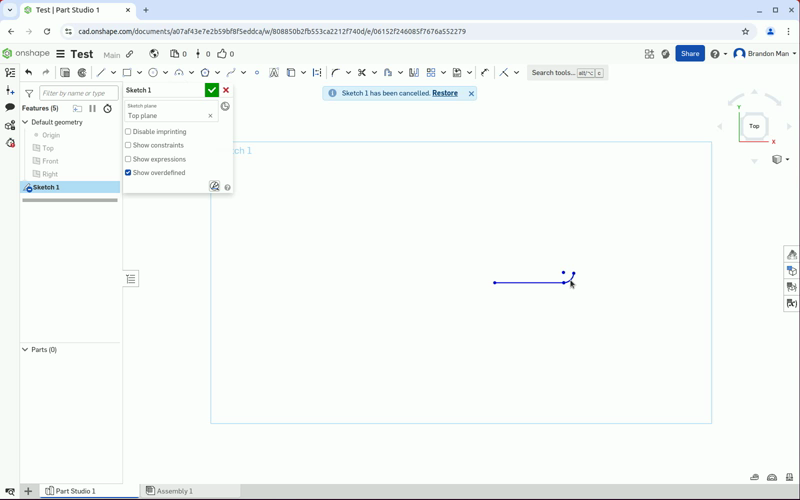
key(l)
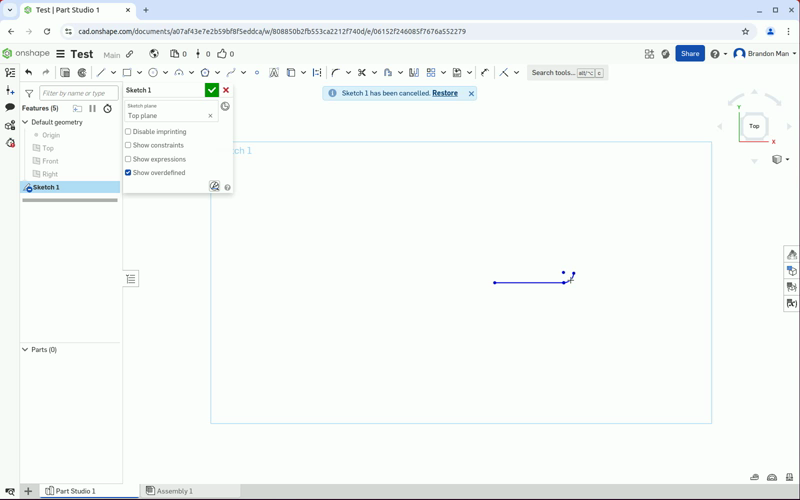
mouse_move(573, 273)
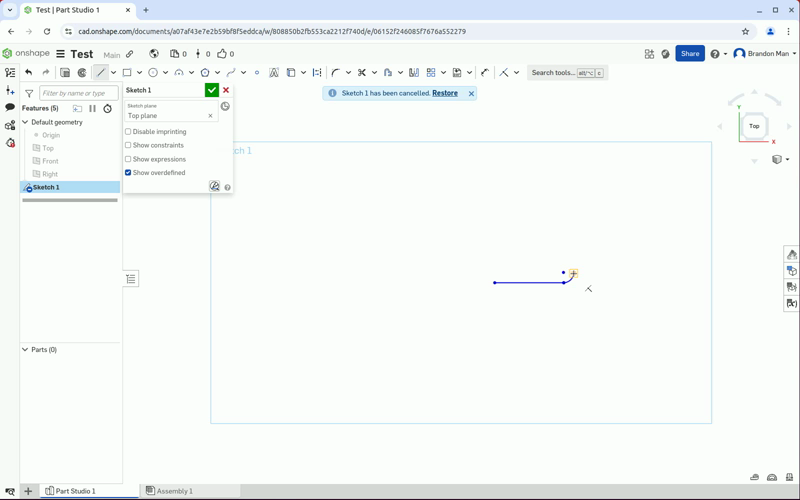
click(573, 273)
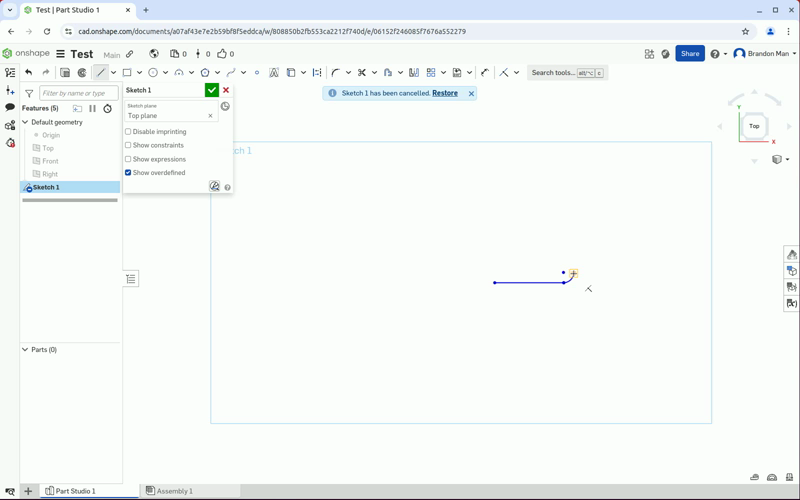
key_down(shift)
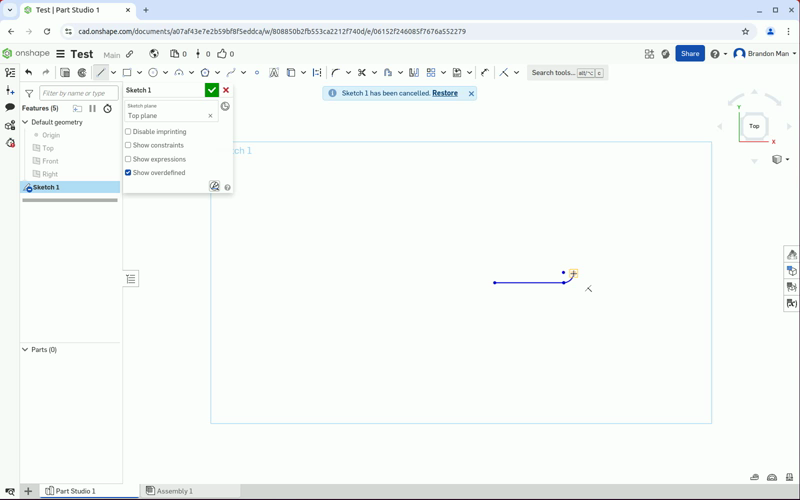
mouse_move(589, 273)
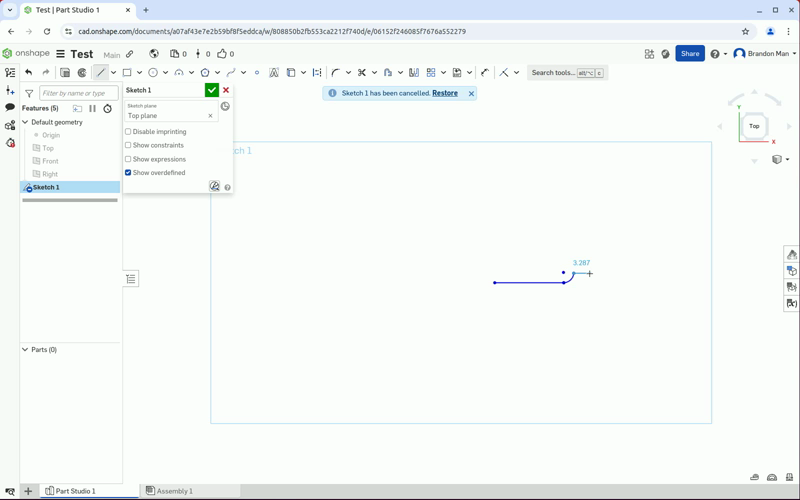
mouse_move(573, 224)
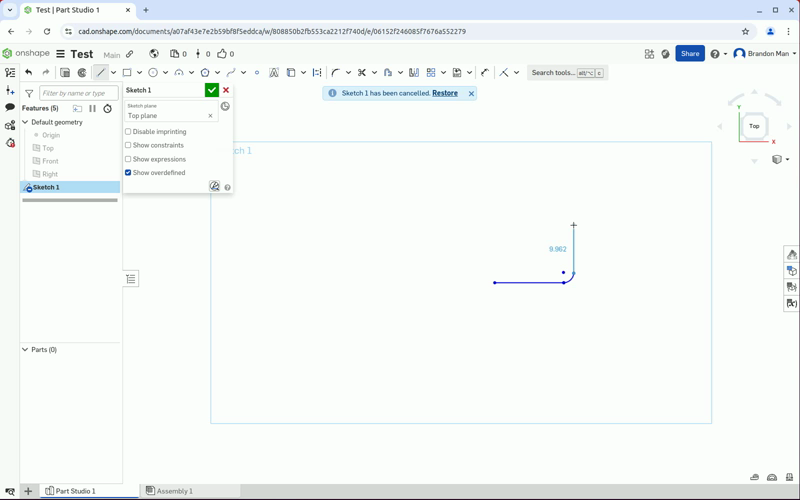
click(573, 224)
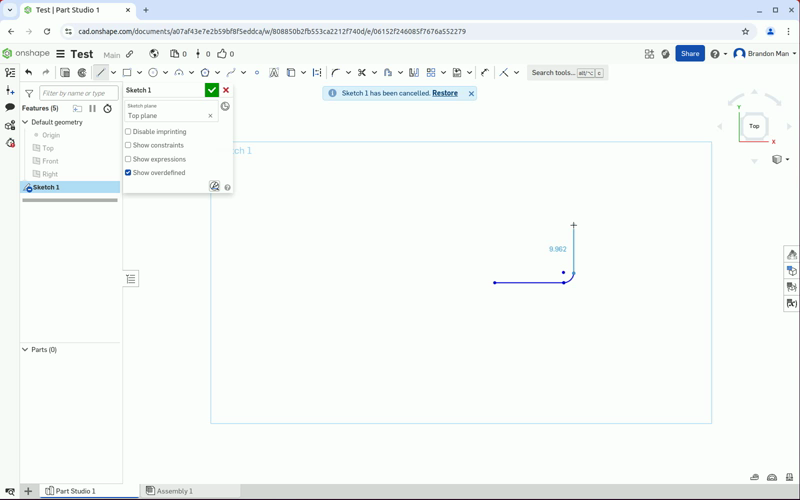
key_up(shift)
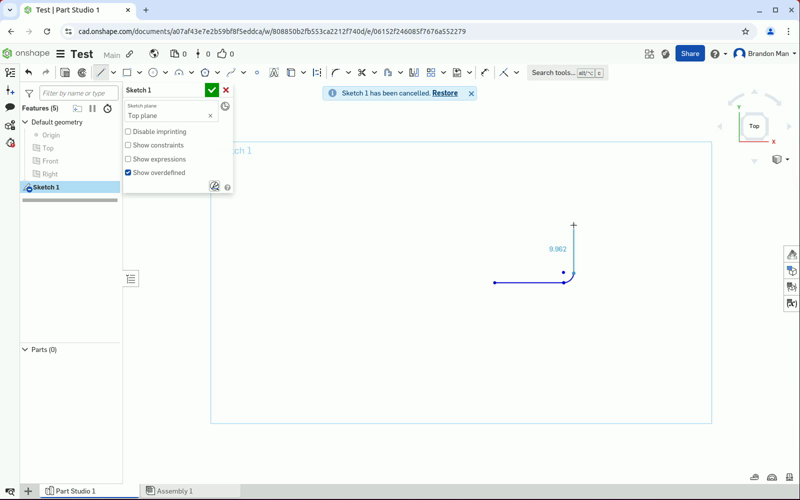
key(esc)
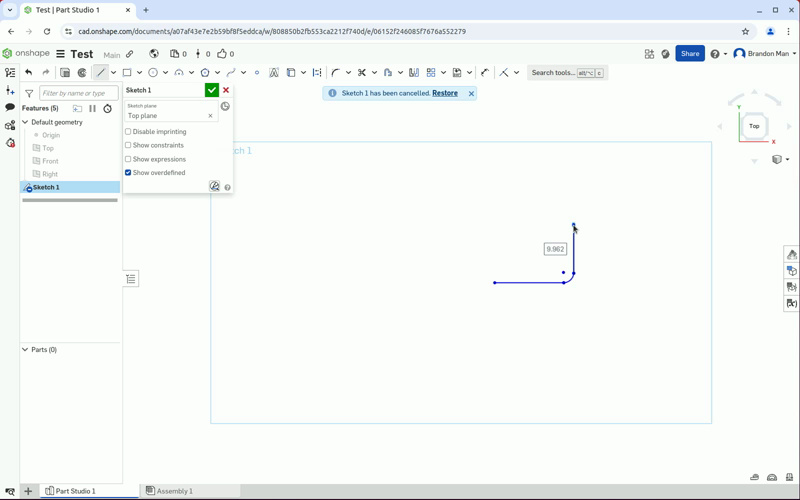
key(a)
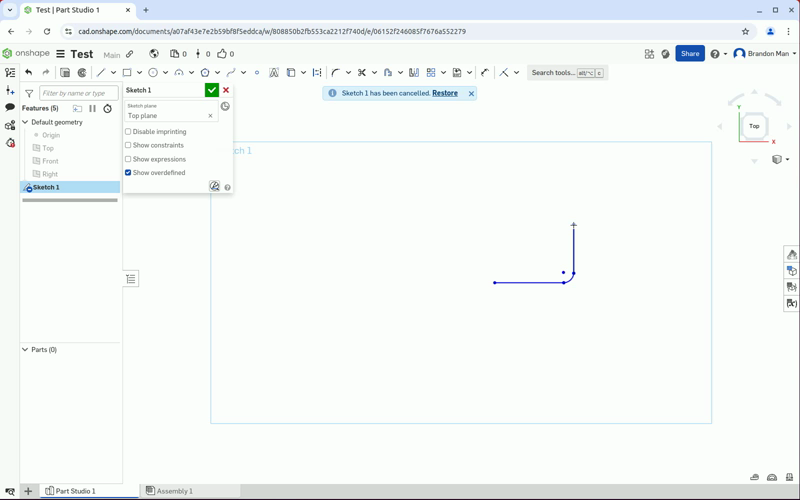
mouse_move(573, 224)
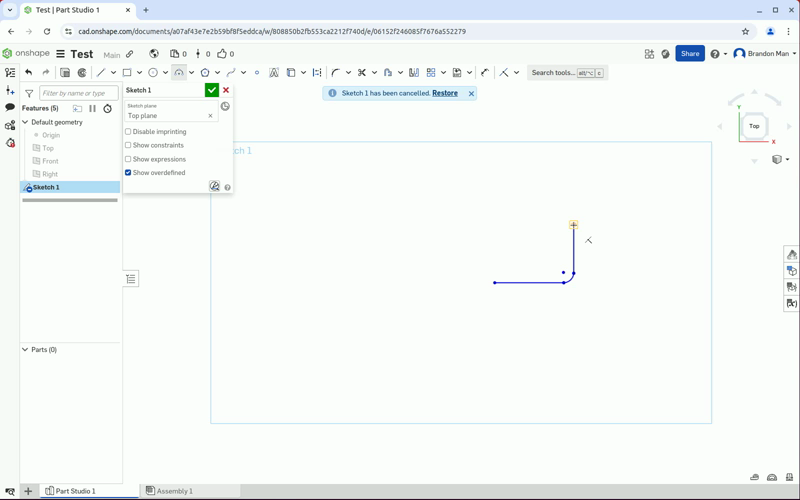
click(573, 224)
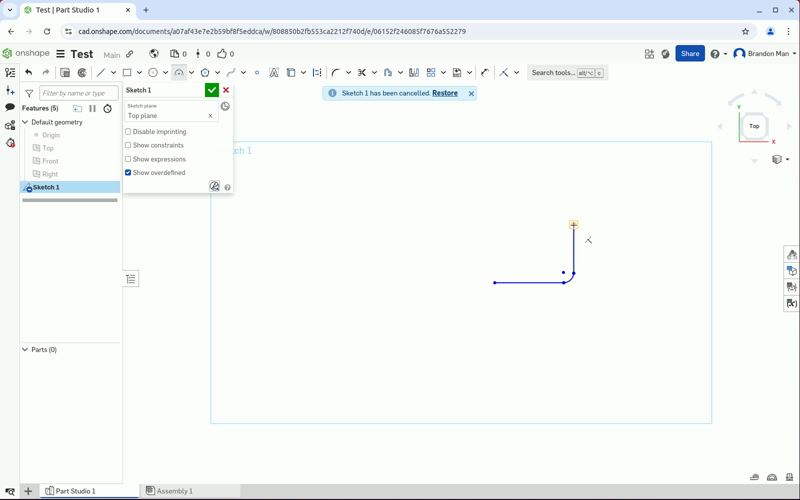
key_down(shift)
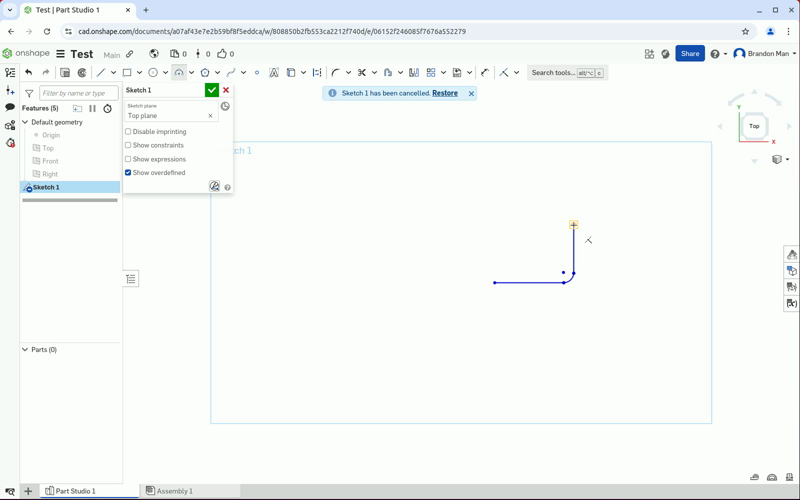
mouse_move(563, 214)
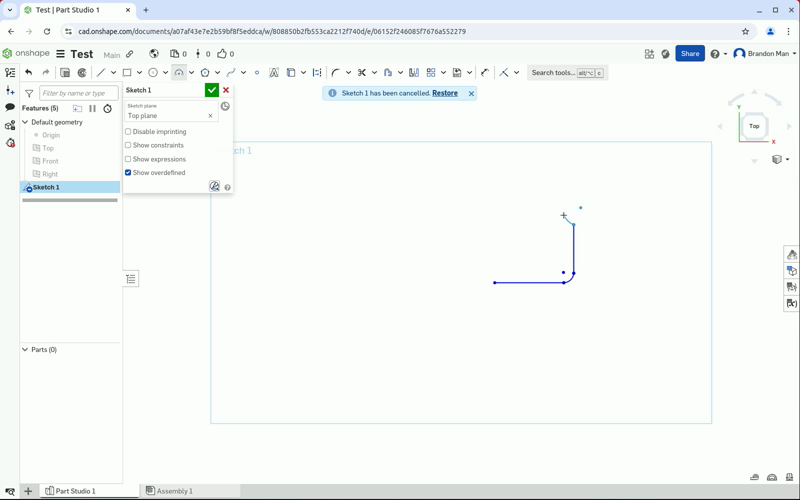
click(563, 214)
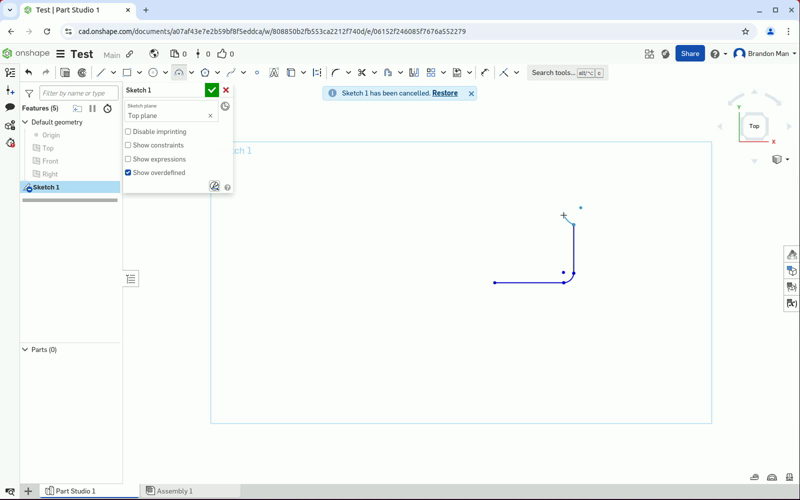
mouse_move(570, 217)
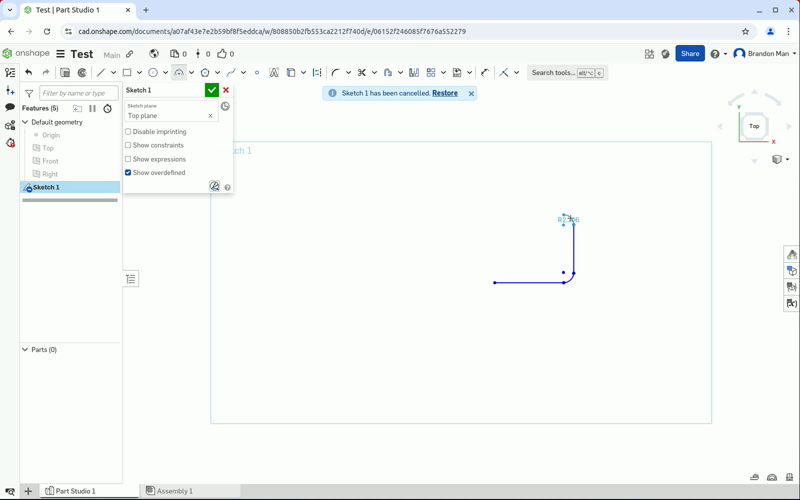
click(570, 217)
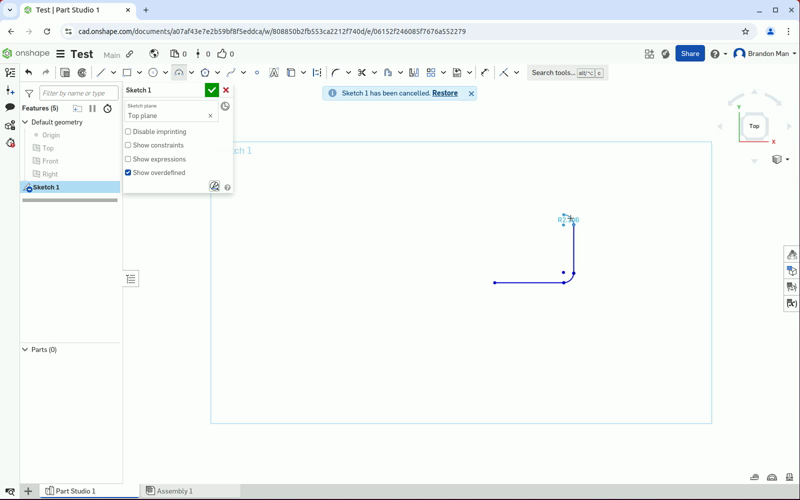
key_up(shift)
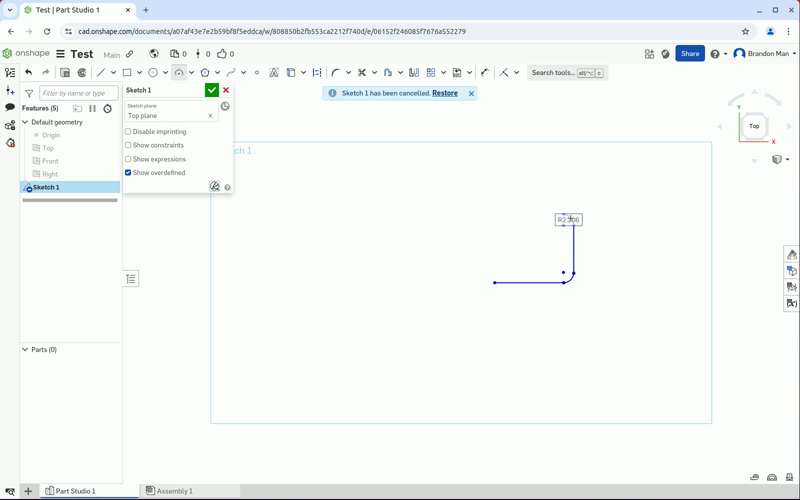
key(esc)
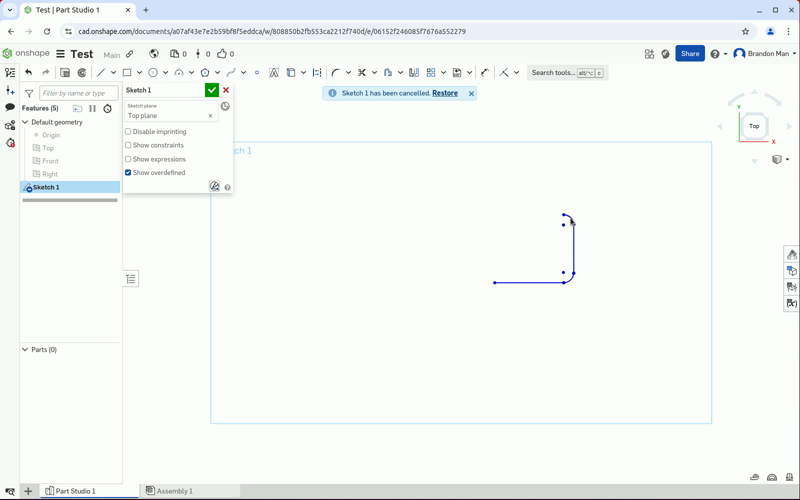
key(l)
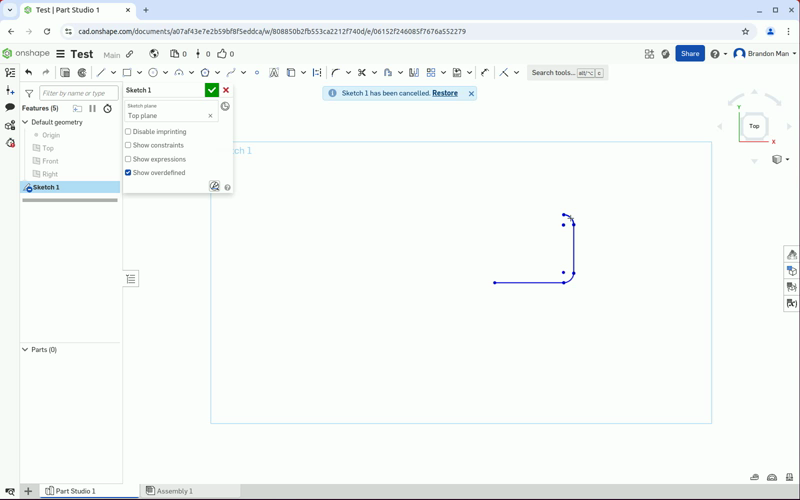
mouse_move(563, 214)
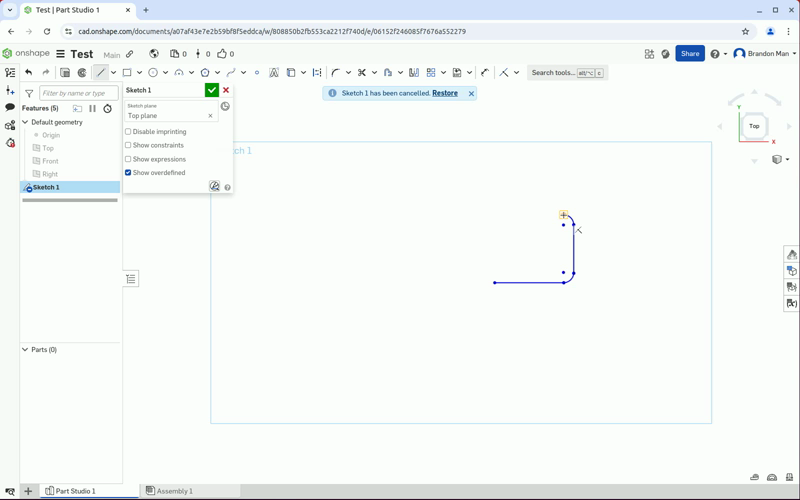
click(563, 214)
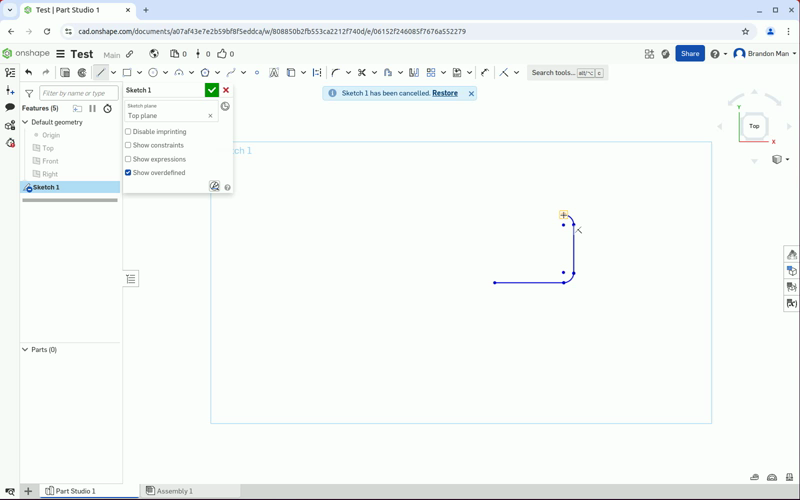
key_down(shift)
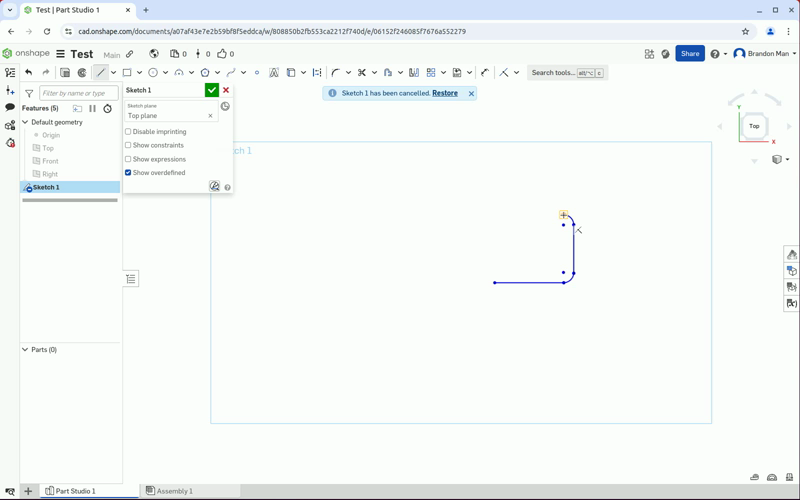
mouse_move(494, 214)
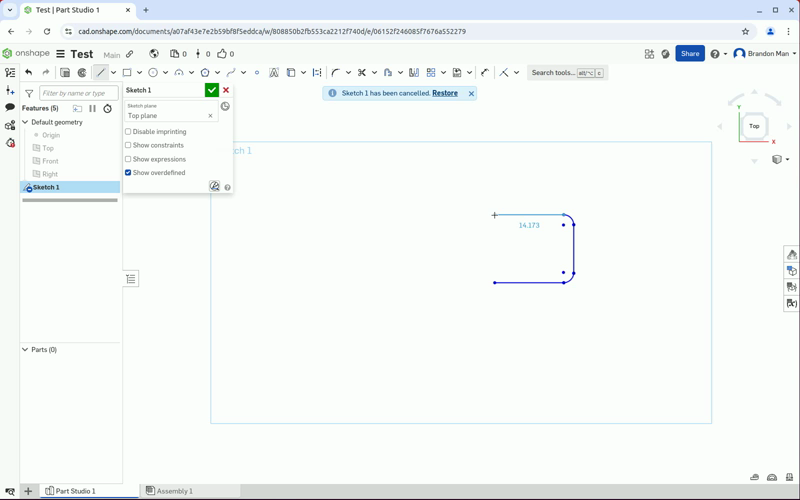
click(494, 214)
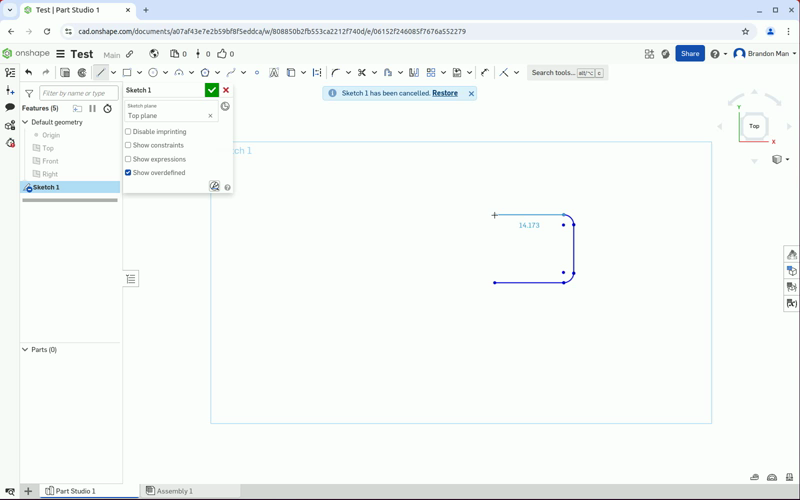
key_up(shift)
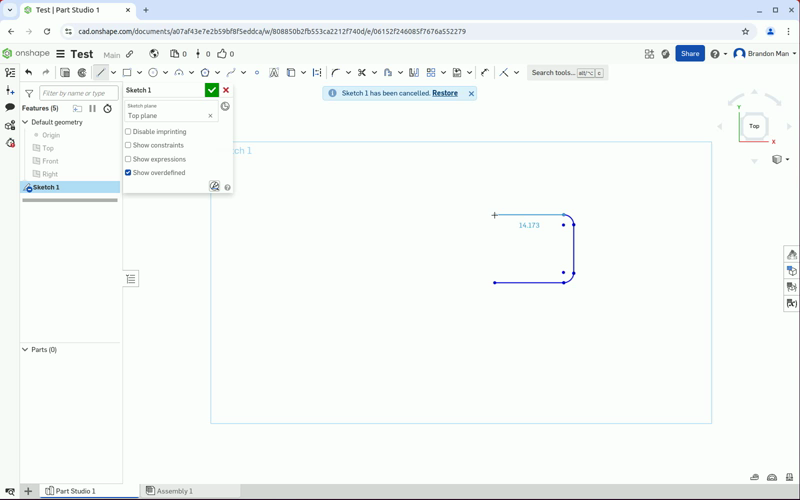
key(esc)
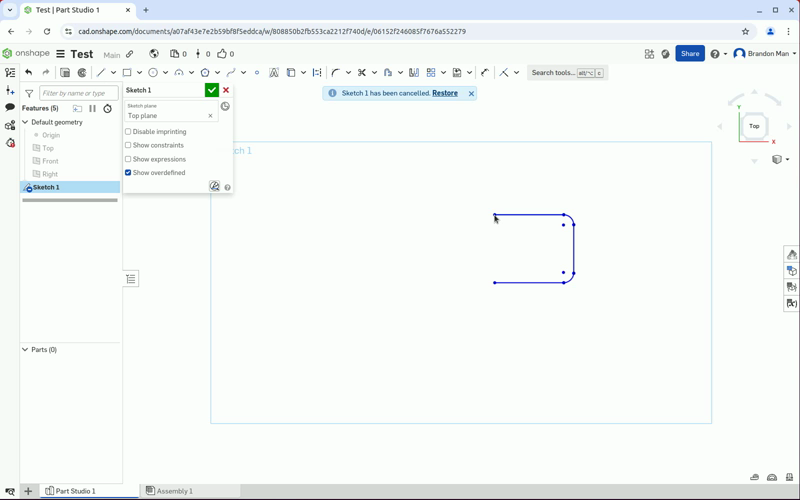
key(a)
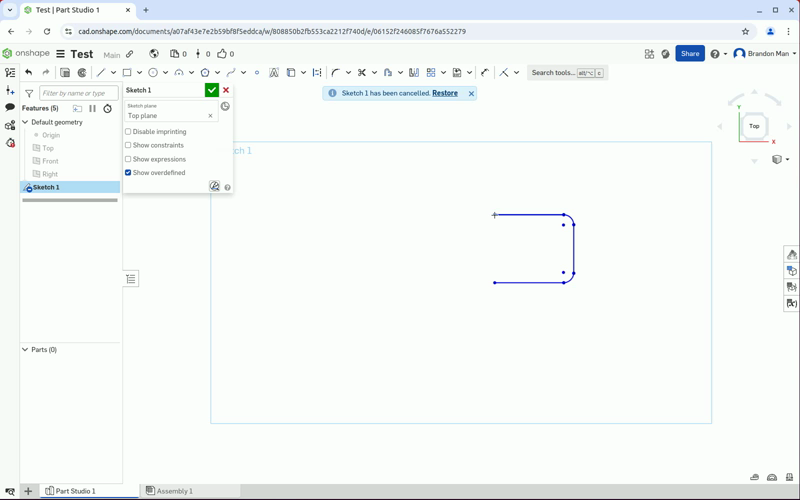
mouse_move(494, 214)
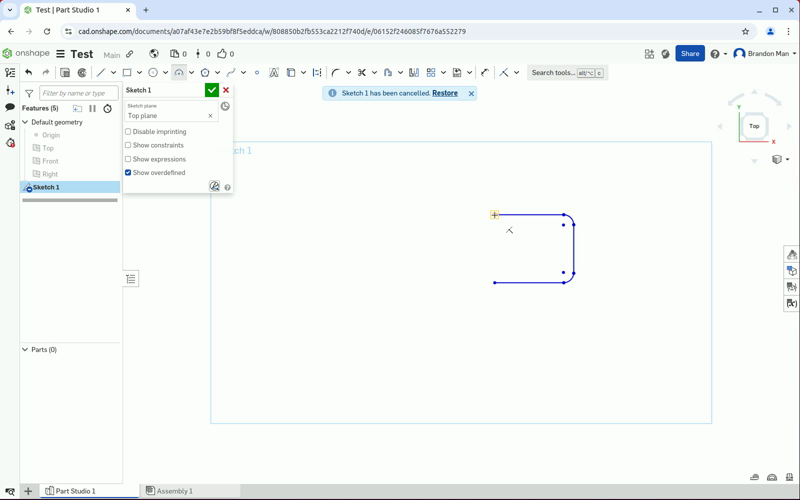
click(494, 214)
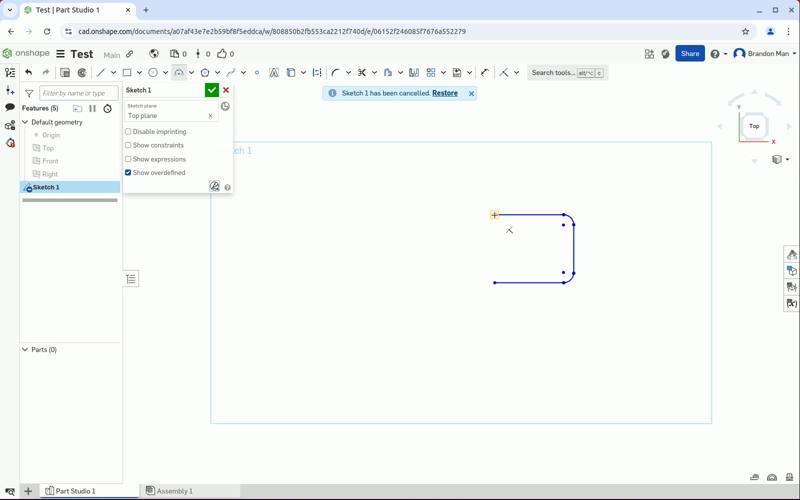
mouse_move(494, 282)
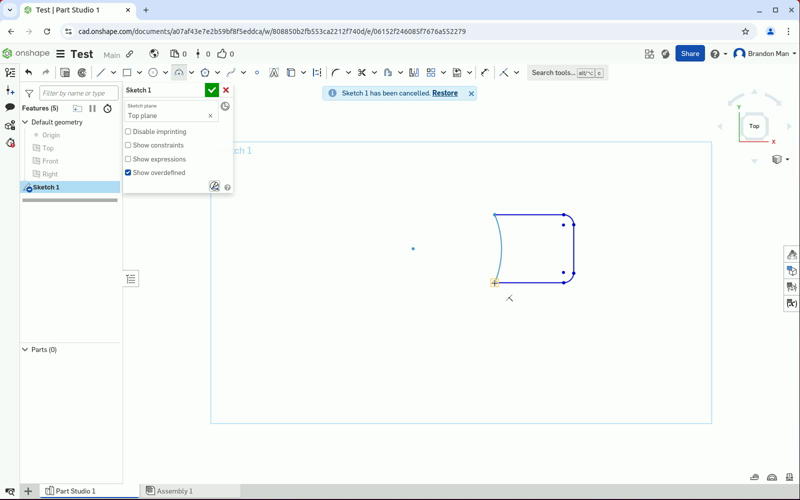
click(494, 282)
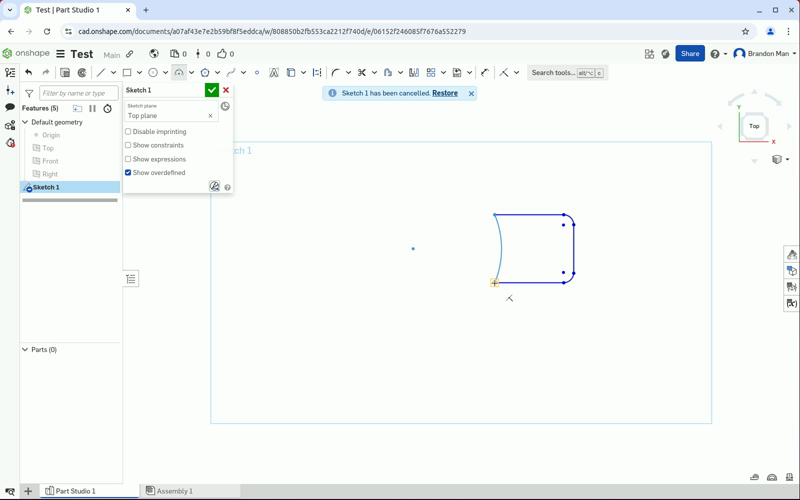
key_down(shift)
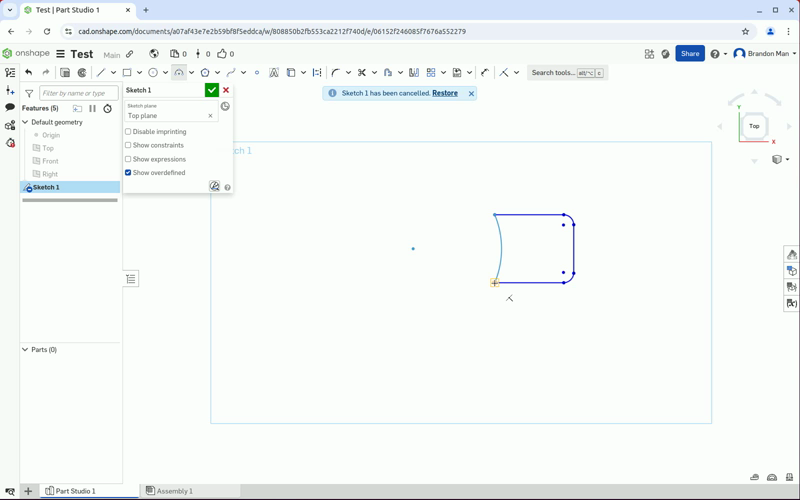
mouse_move(460, 249)
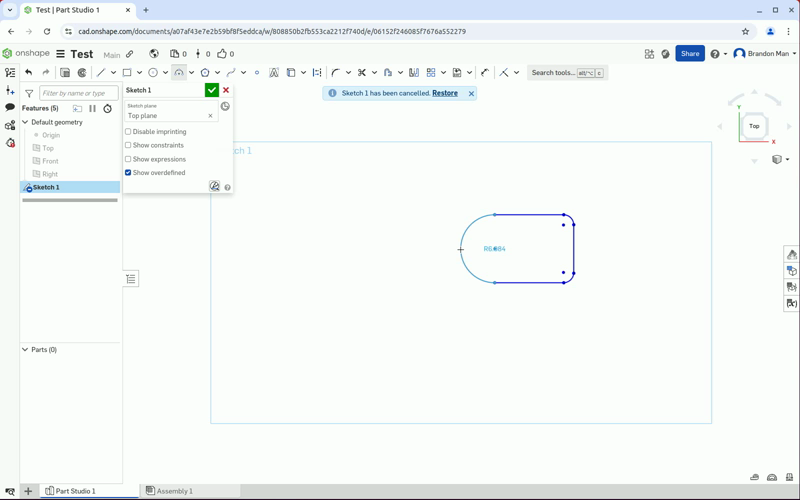
click(460, 249)
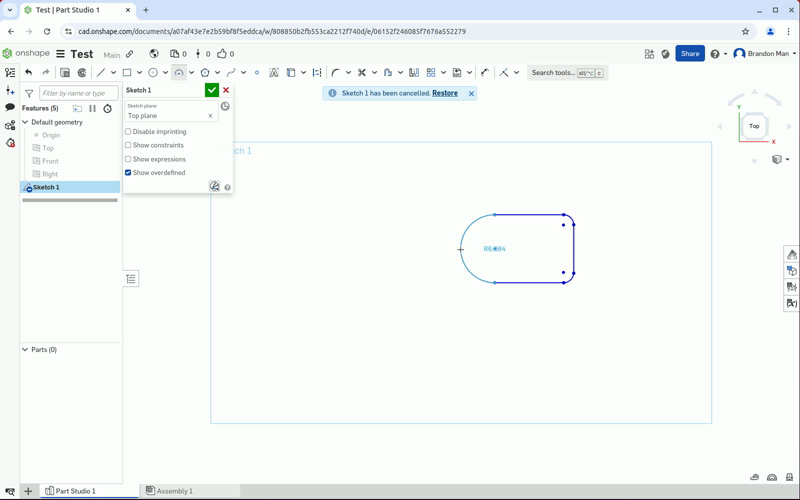
key_up(shift)
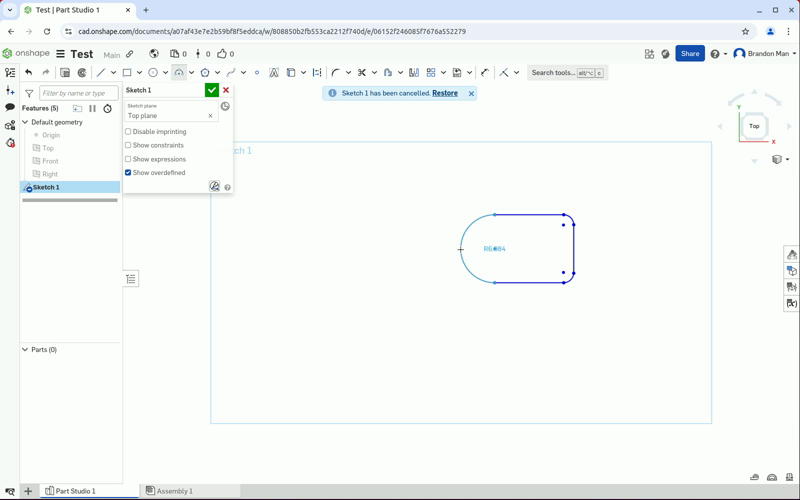
key(esc)
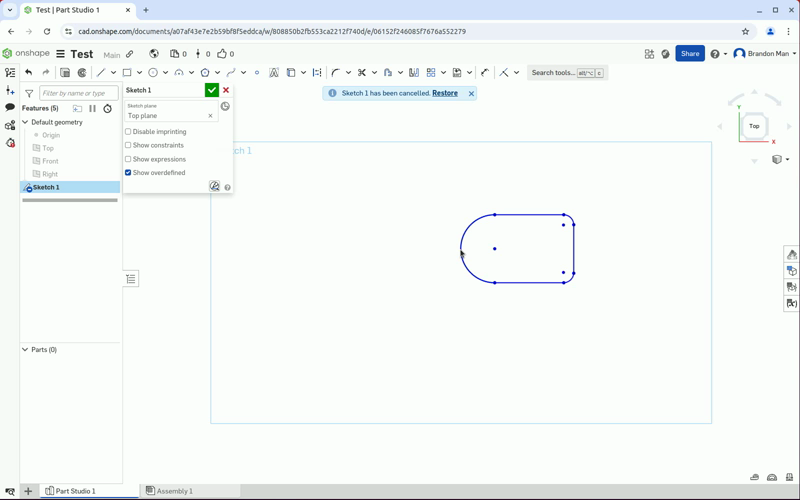
key(c)
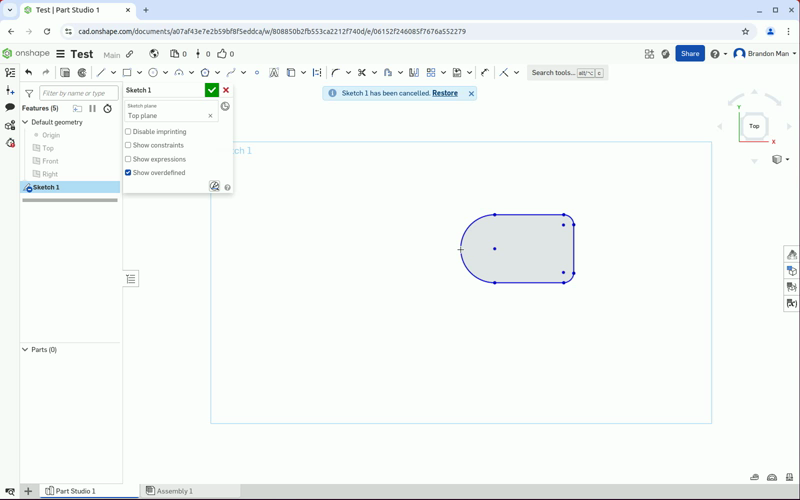
key_down(shift)
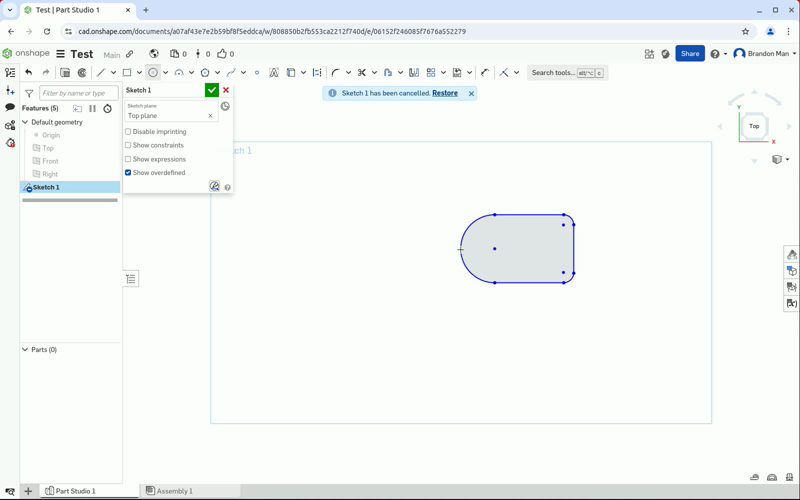
mouse_move(494, 249)
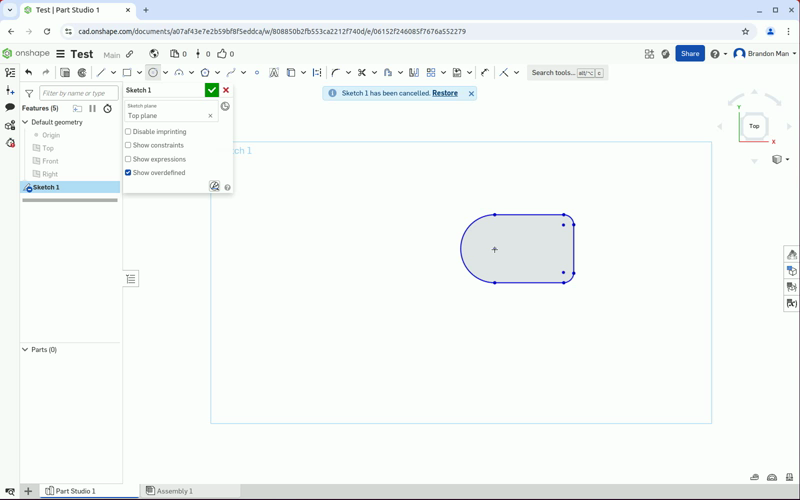
click(494, 249)
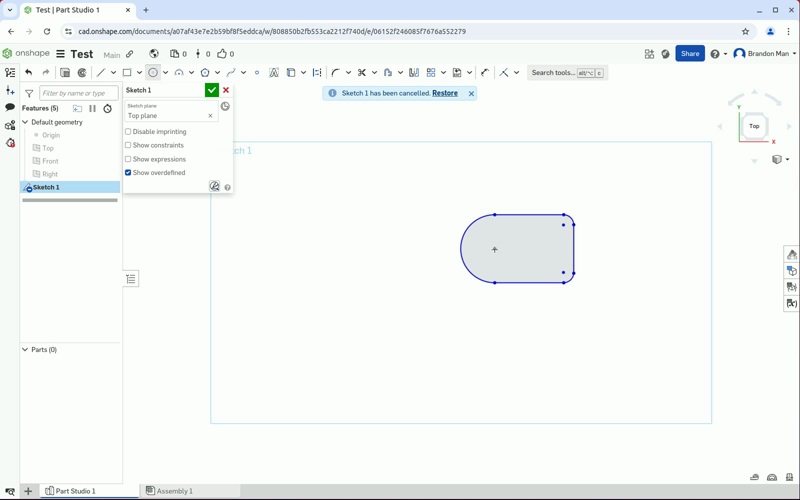
key_up(shift)
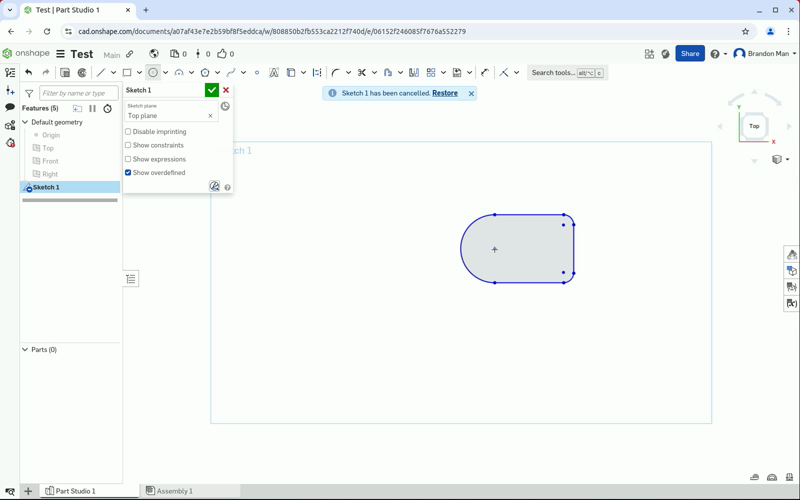
mouse_move(518, 249)
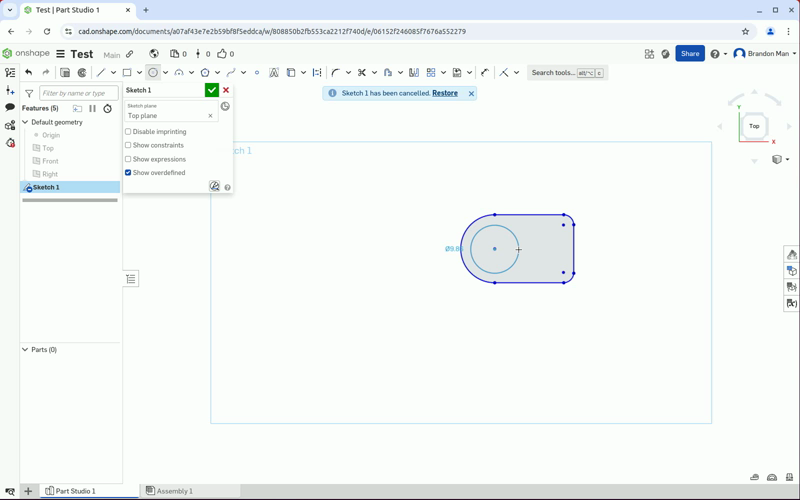
click(518, 249)
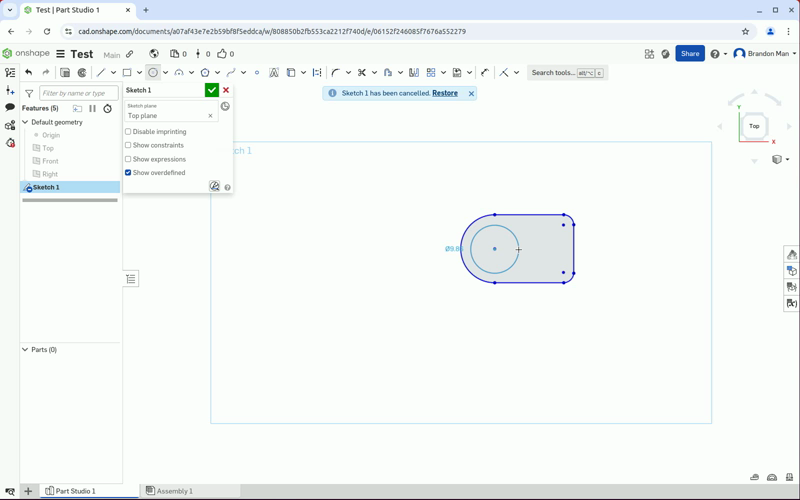
key(esc)
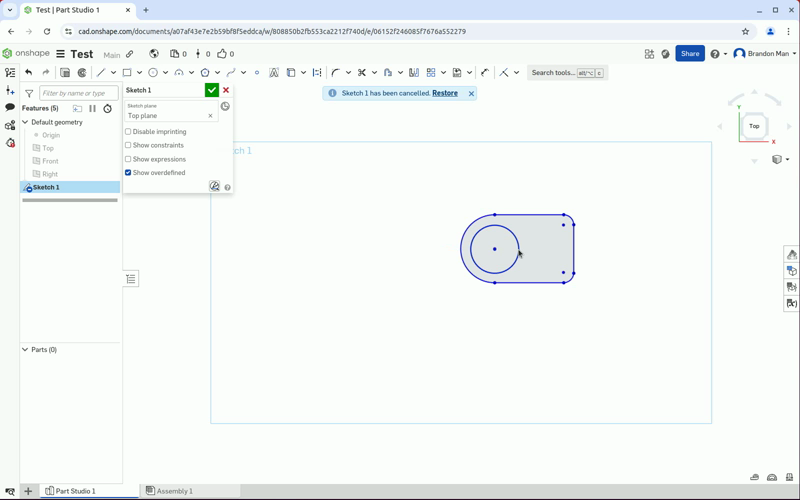
mouse_move(542, 266)
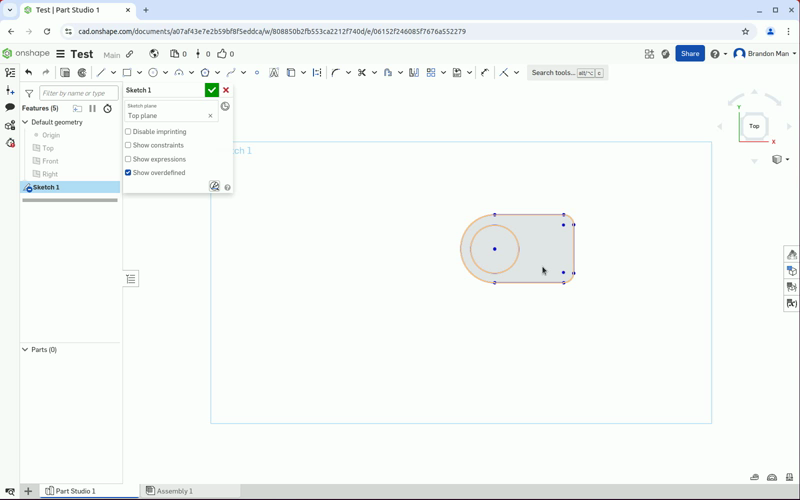
click(542, 266)
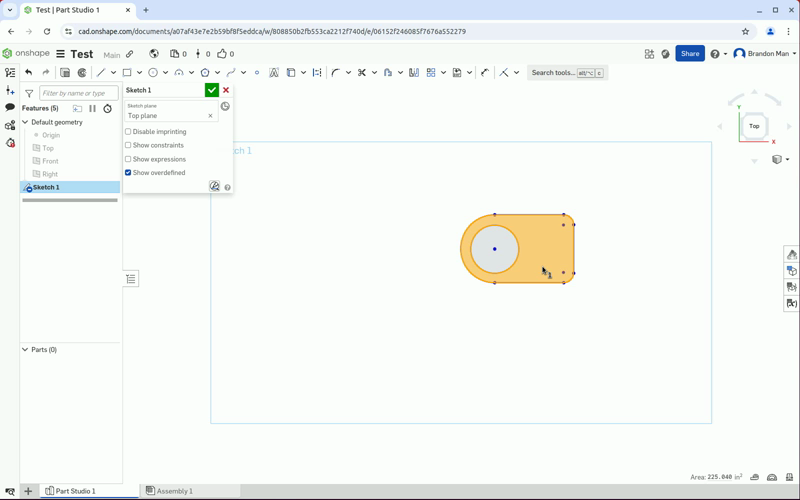
mouse_move(73, 352)
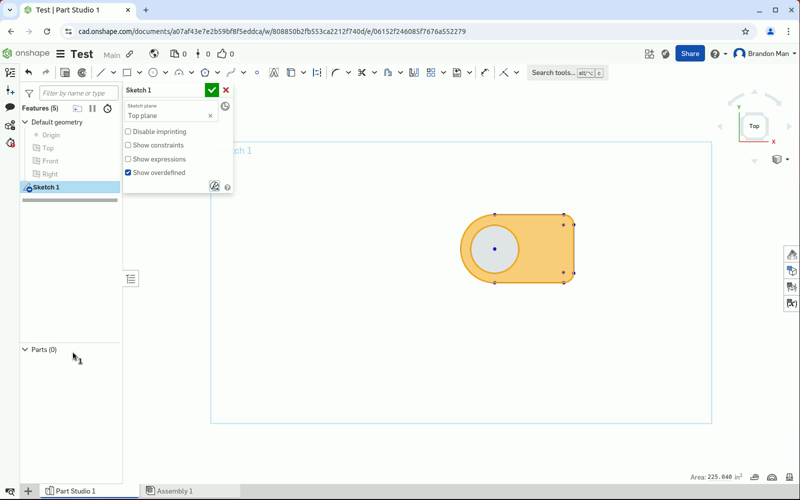
key(shift+y)
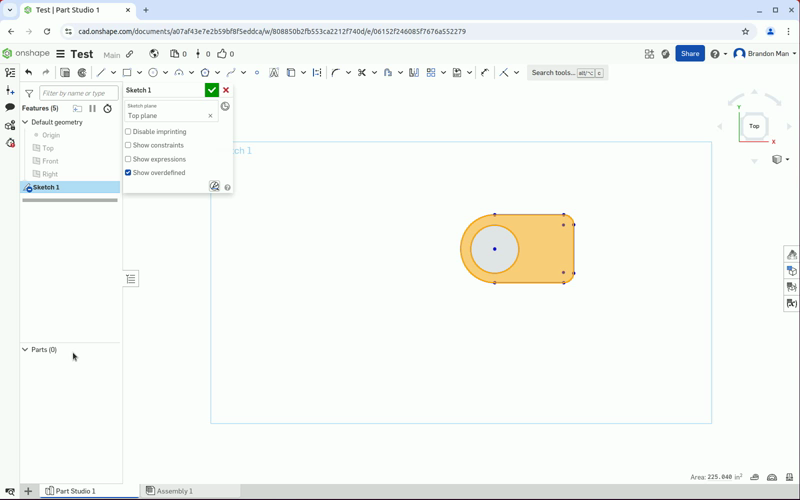
key(shift+e)
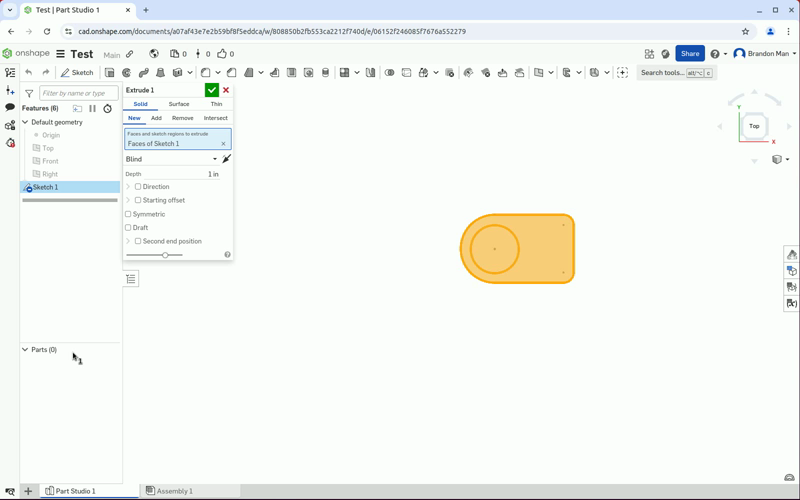
mouse_move(143, 106)
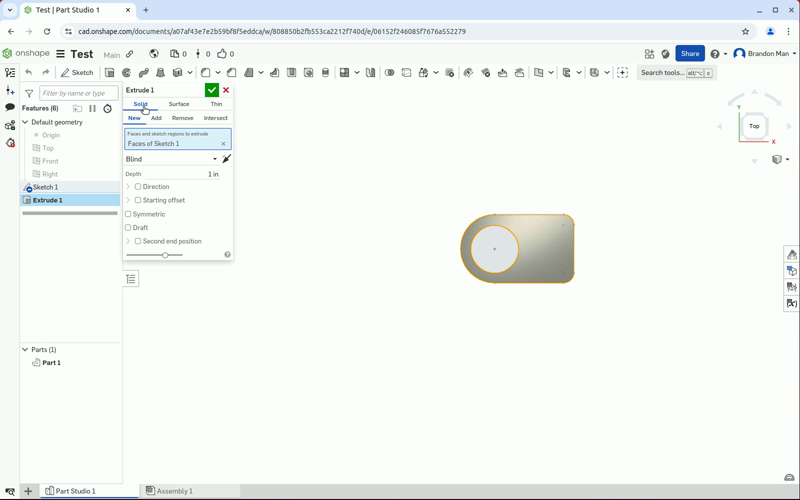
click(143, 106)
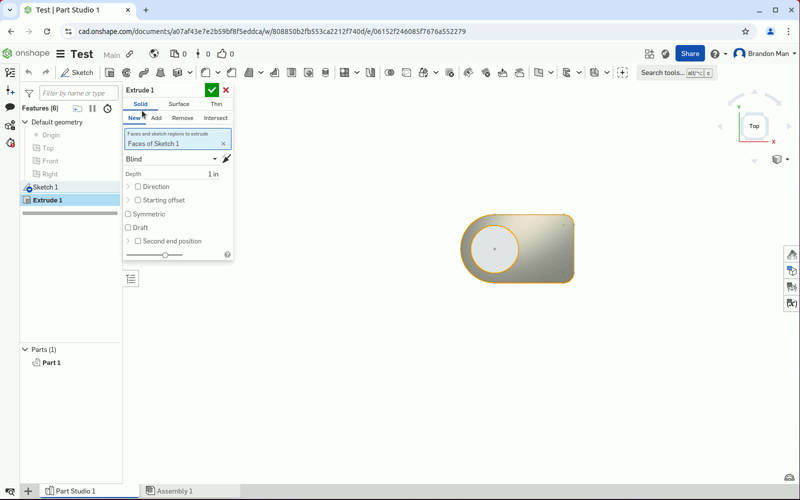
mouse_move(137, 120)
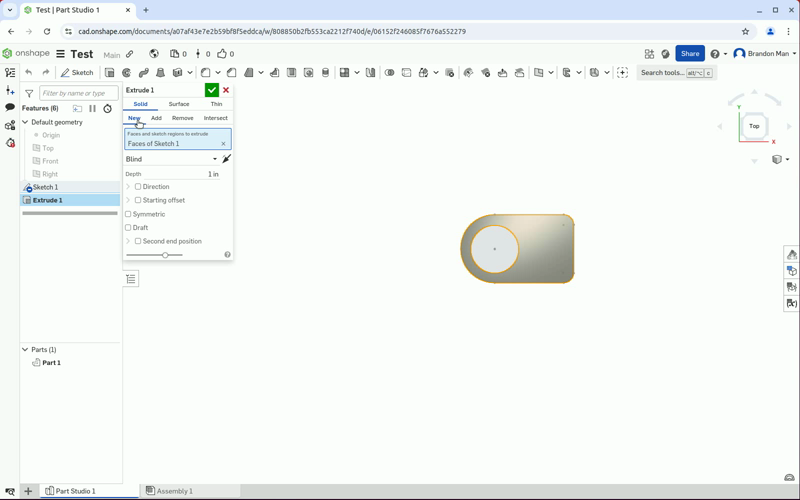
click(137, 120)
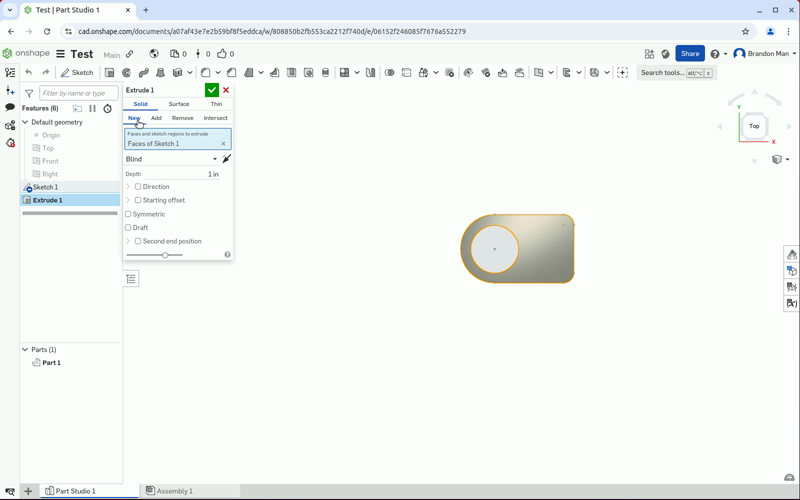
key(tab, 4)
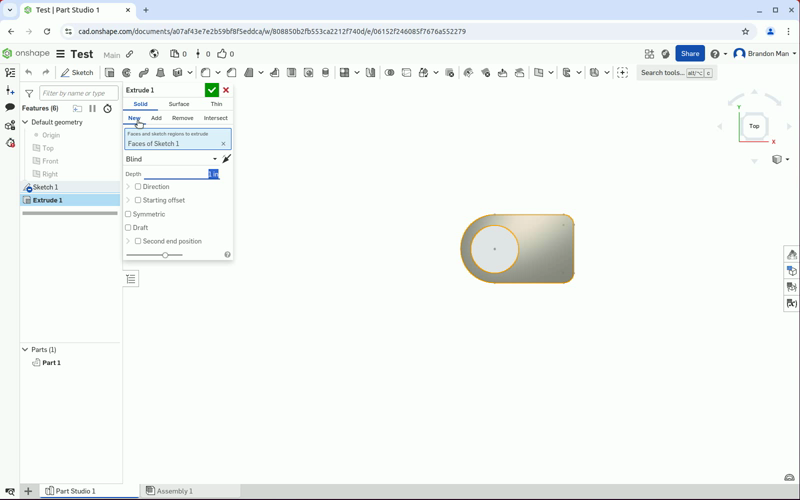
text(4.092)
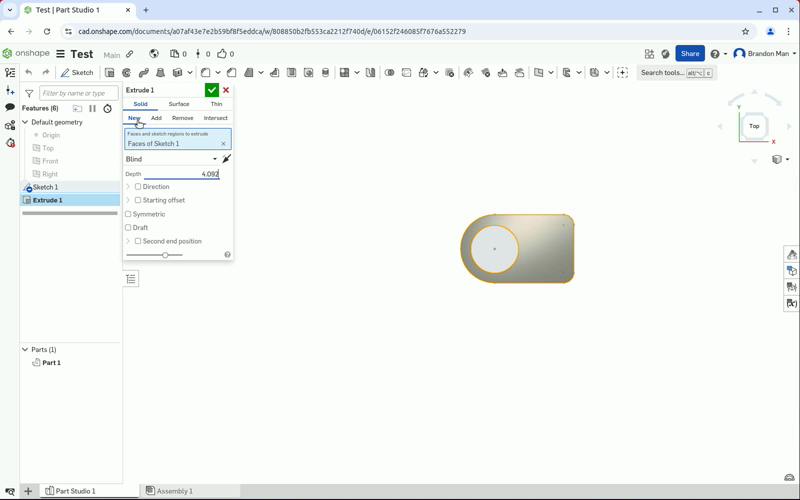
key(enter)
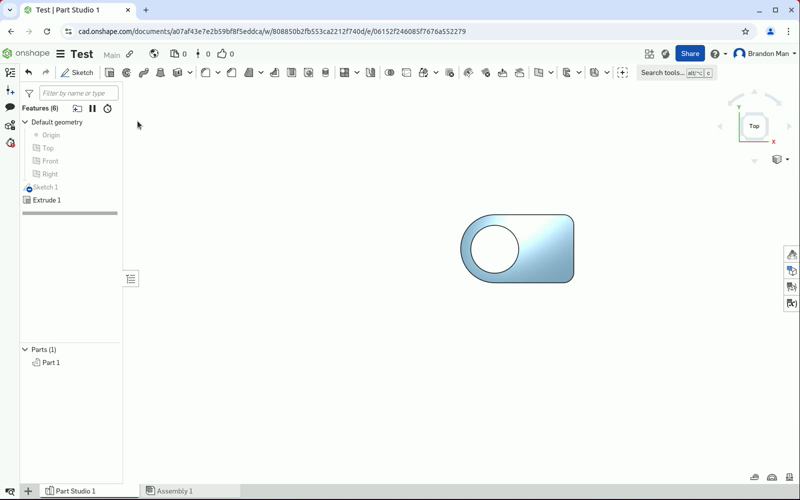
key(shift+h)
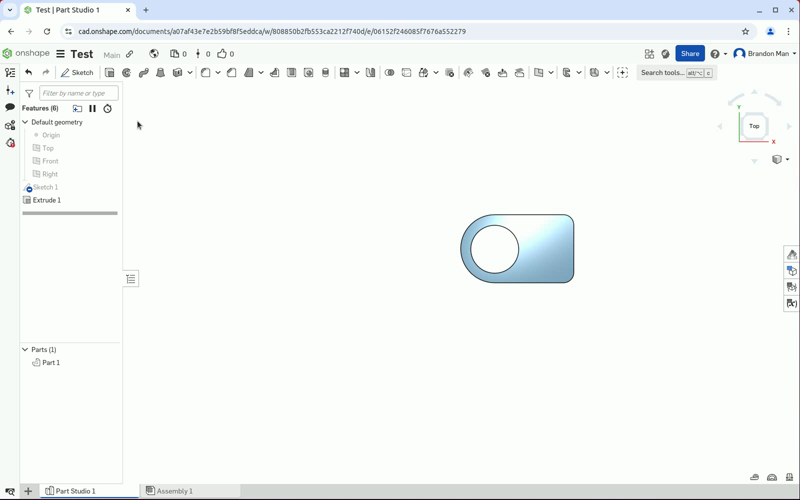
key(shift+h)
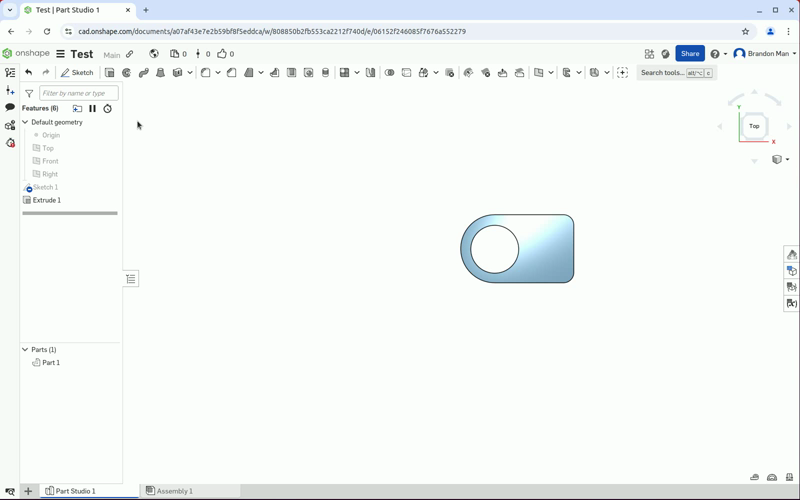
mouse_move(73, 189)
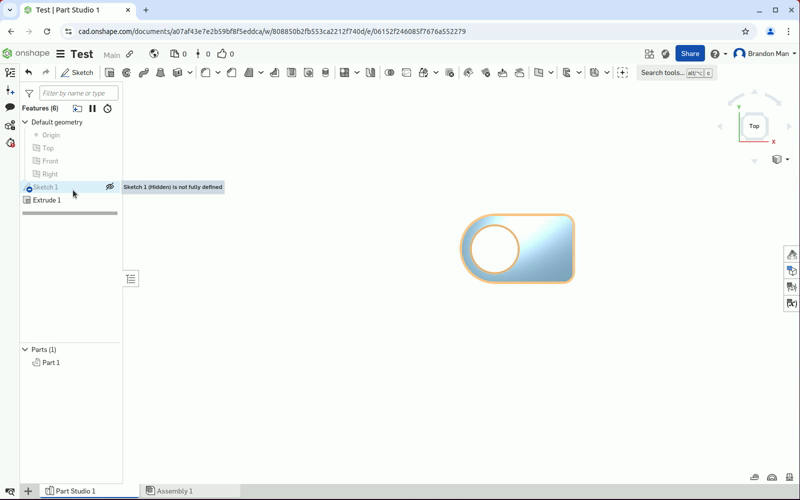
click(73, 189)
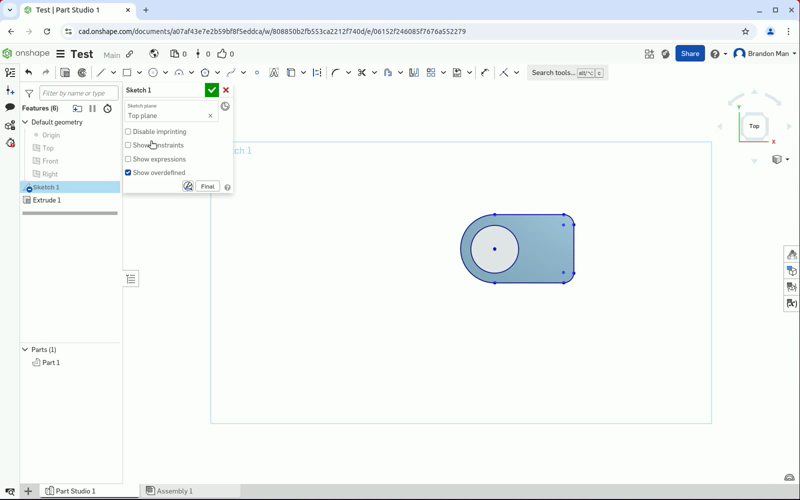
mouse_move(229, 92)
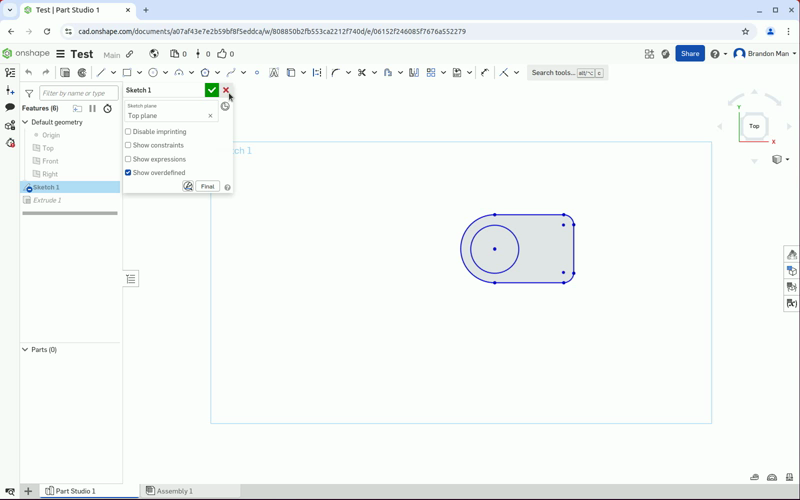
click(229, 92)
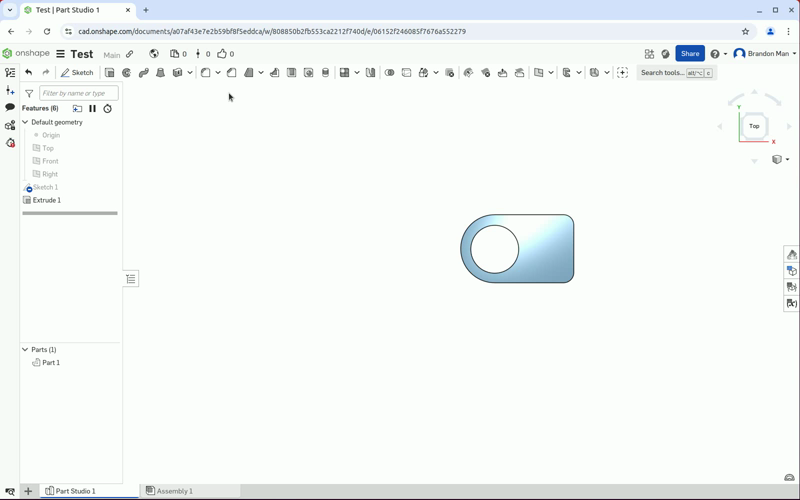
mouse_move(541, 75)
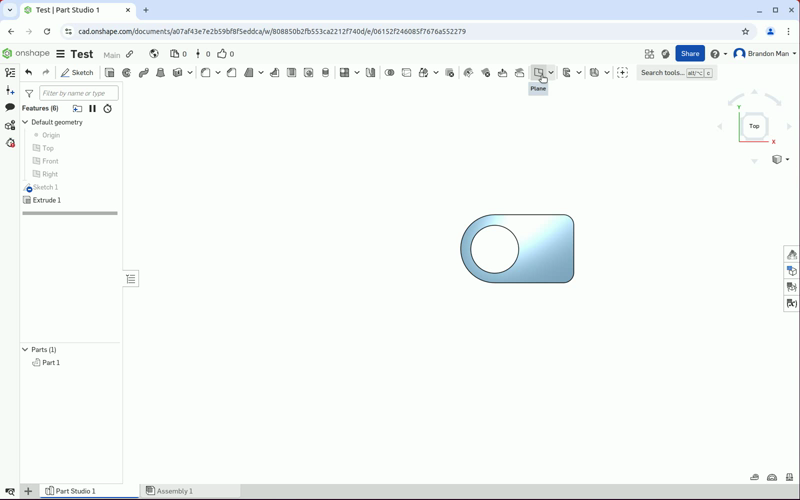
click(541, 75)
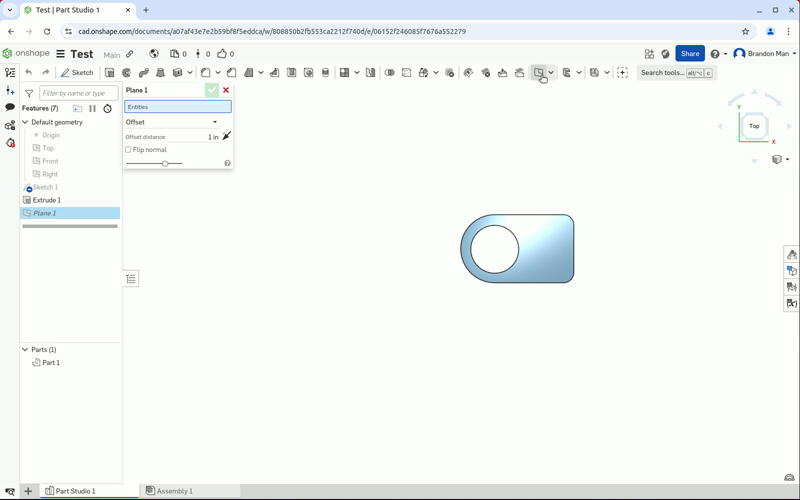
mouse_move(73, 150)
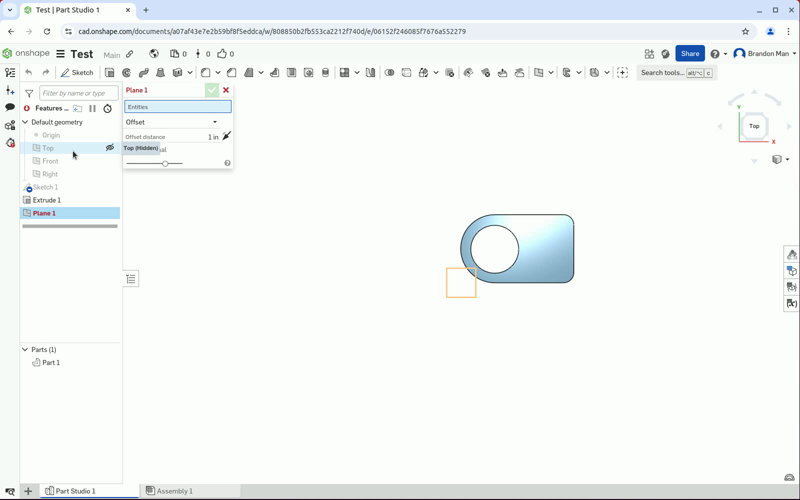
click(73, 150)
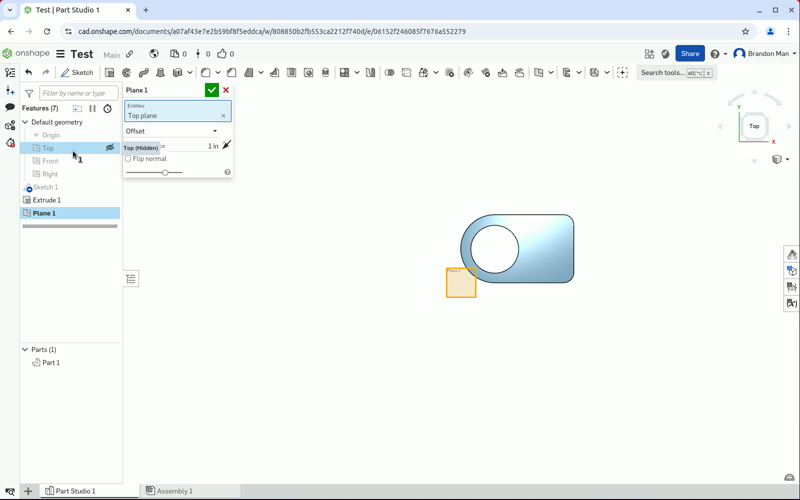
key(tab, 2)
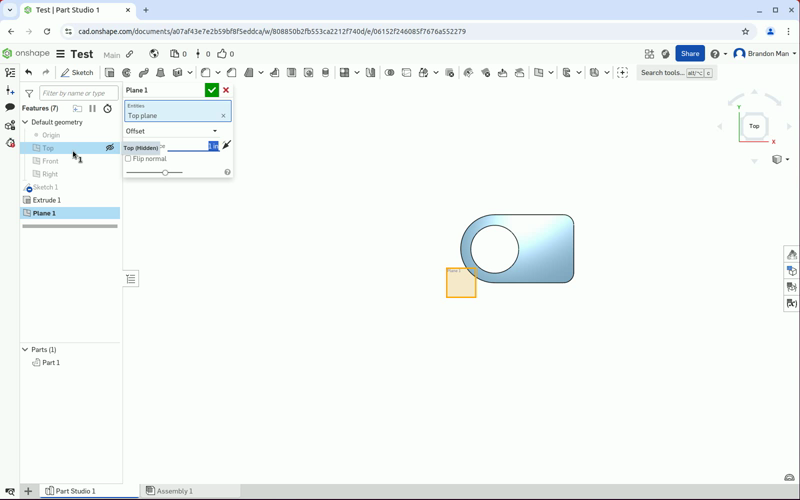
text(4.098)
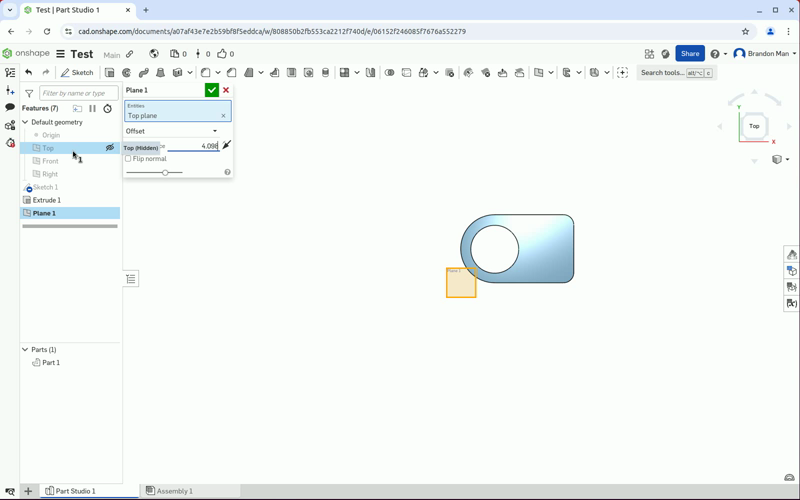
key(enter, 2)
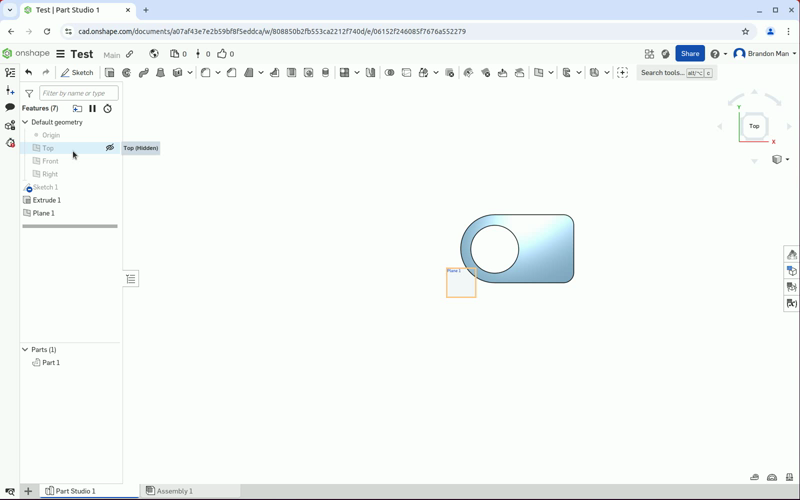
key(shift+s)
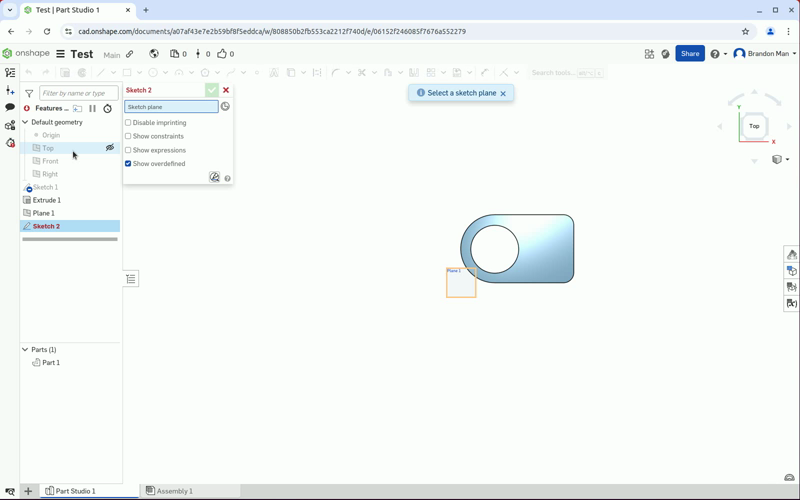
mouse_move(73, 215)
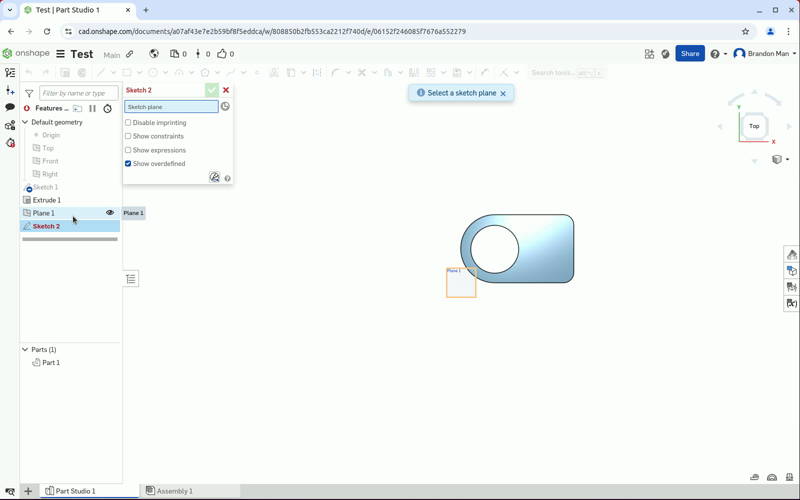
click(73, 215)
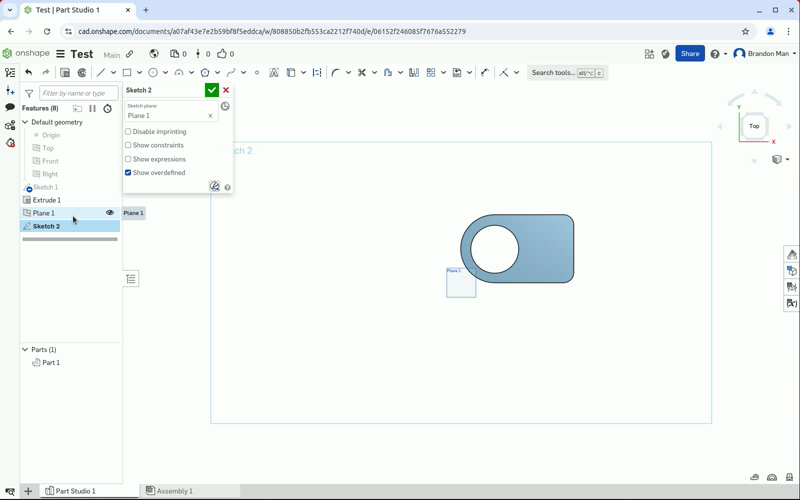
mouse_move(73, 352)
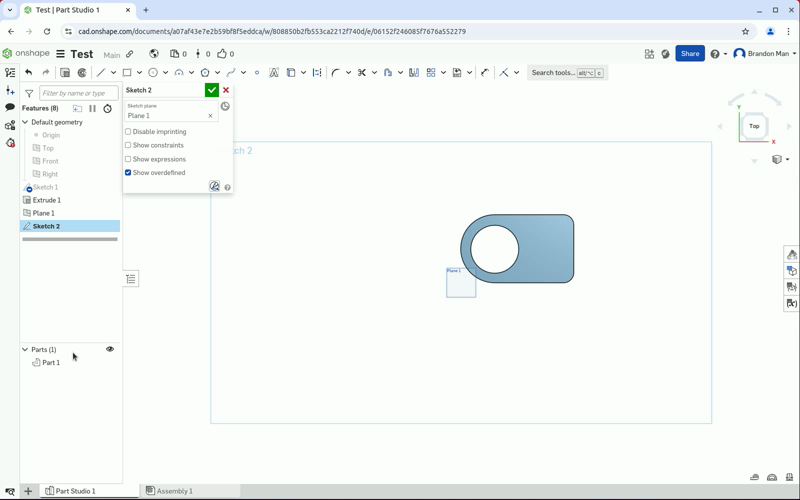
key(y)
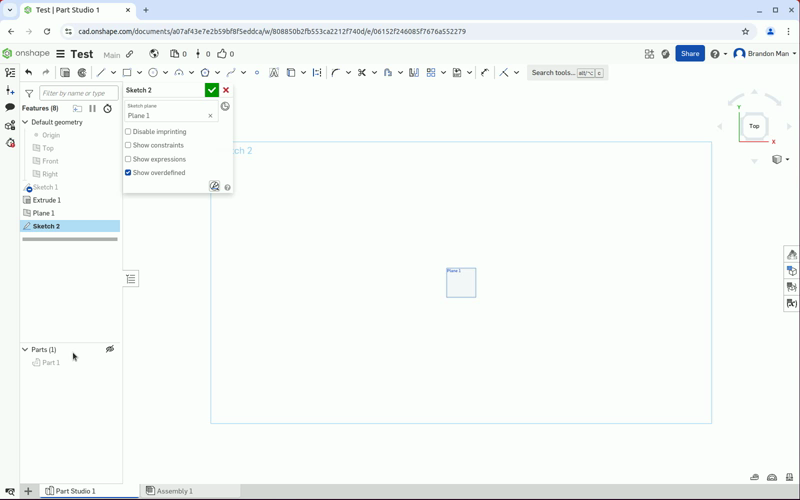
key(c)
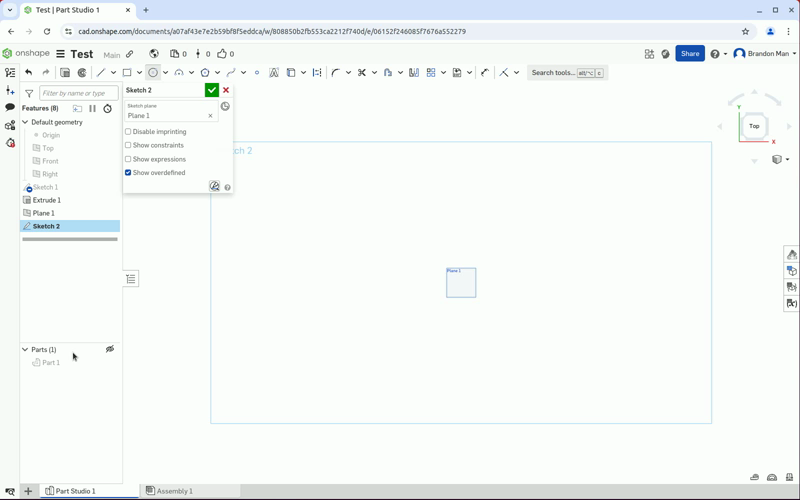
key_down(shift)
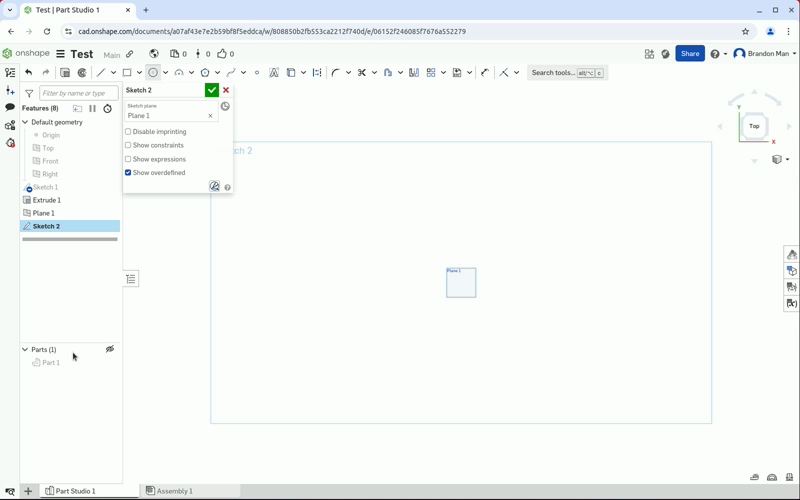
mouse_move(546, 249)
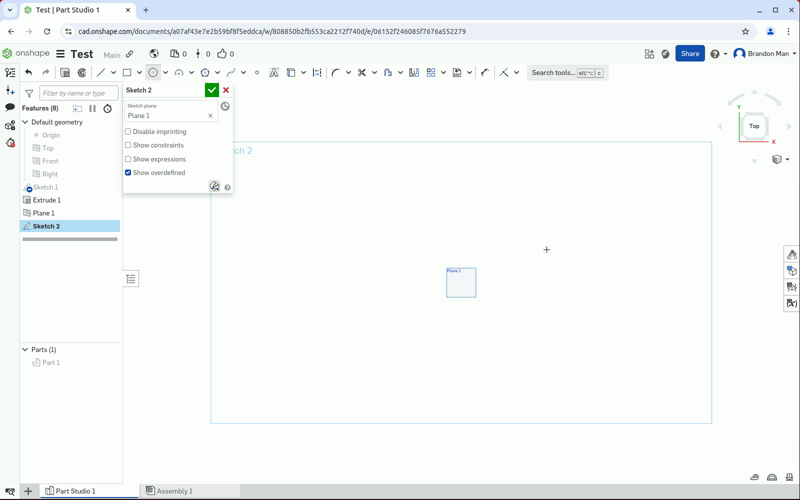
click(546, 249)
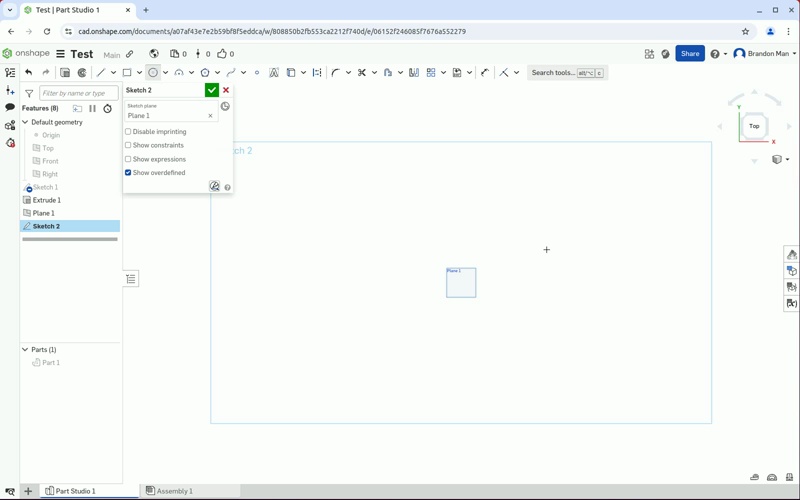
key_up(shift)
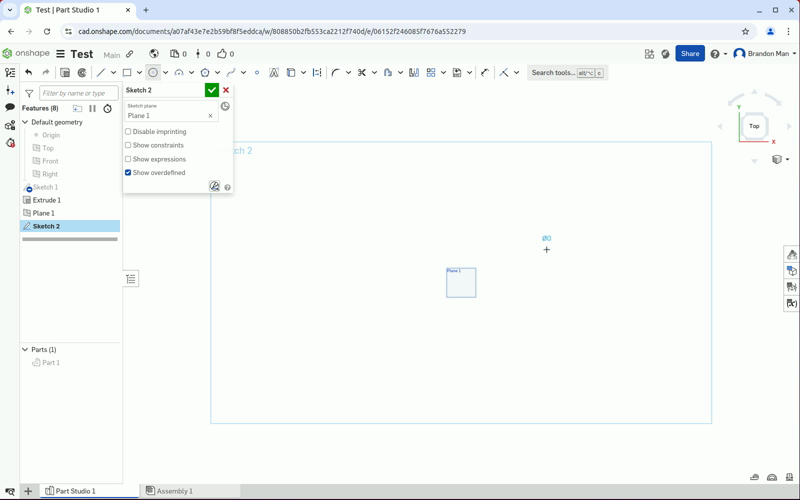
mouse_move(565, 249)
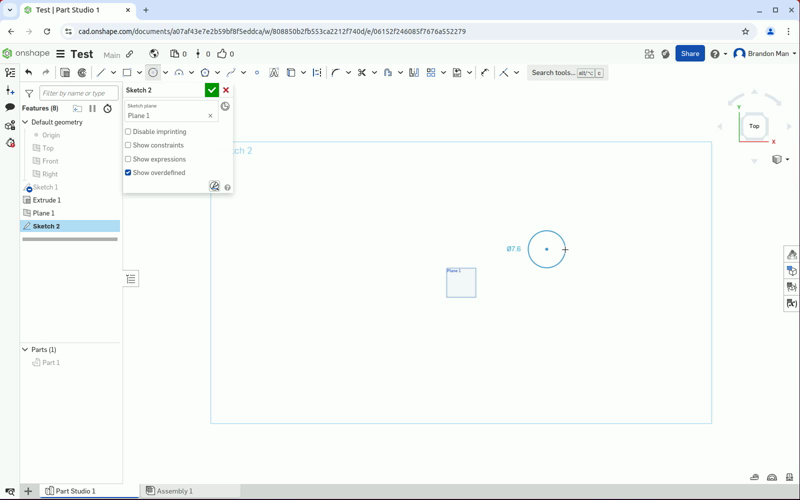
click(565, 249)
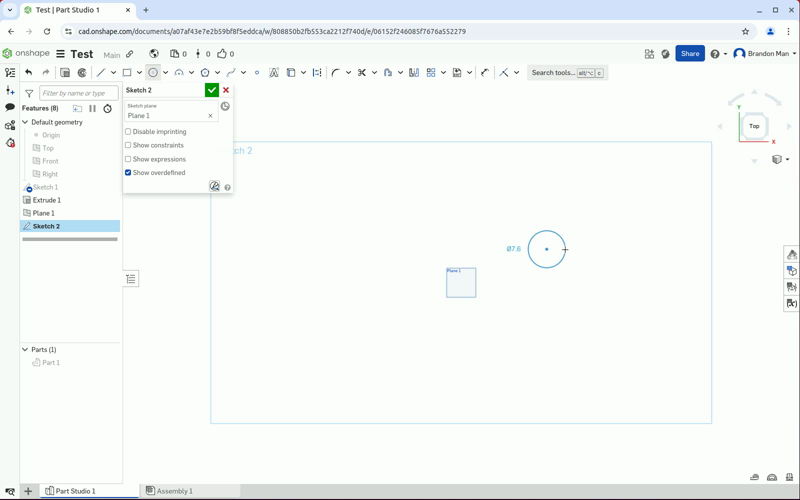
key(esc)
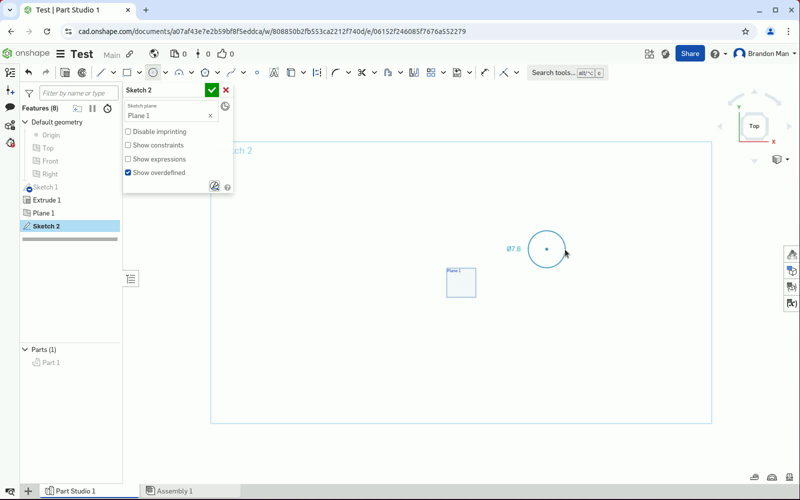
key(c)
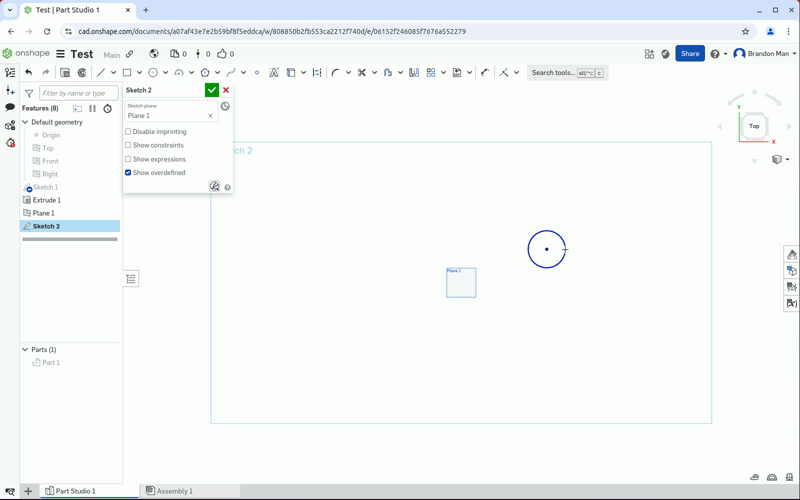
key_down(shift)
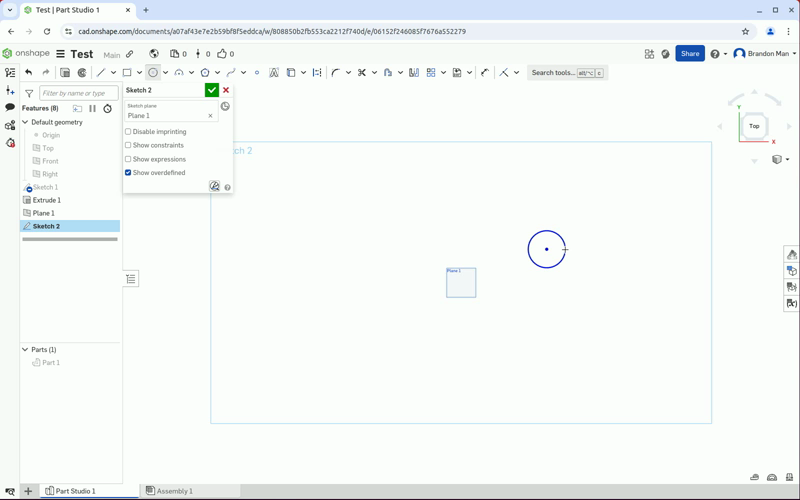
mouse_move(546, 249)
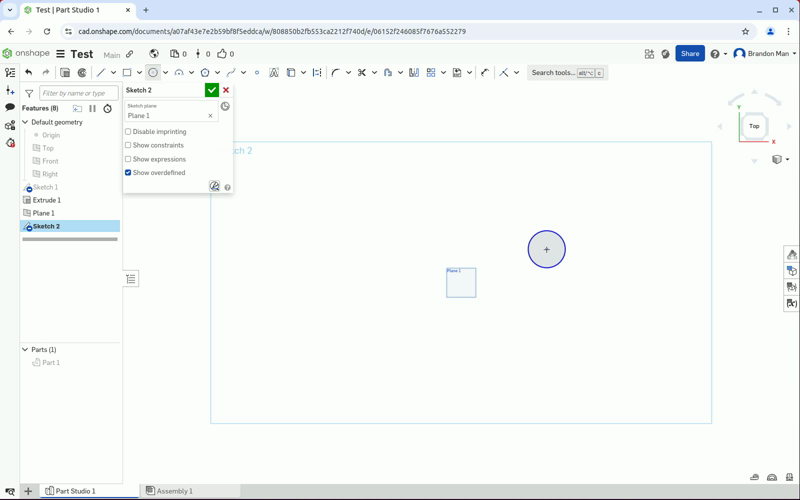
click(546, 249)
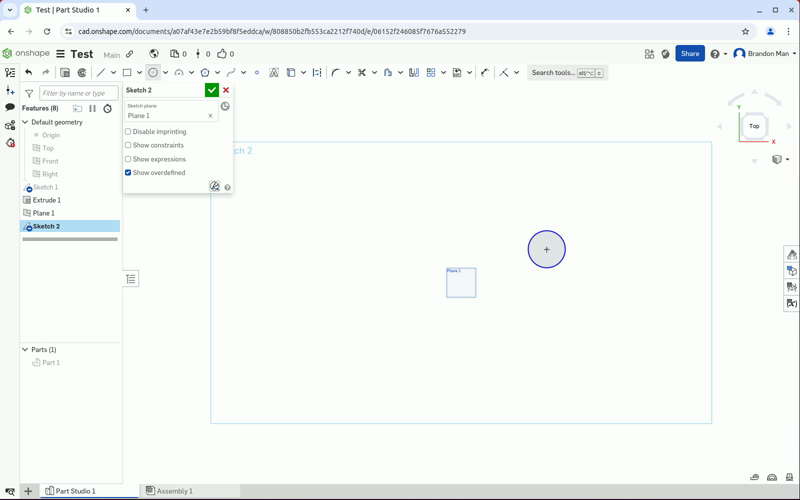
key_up(shift)
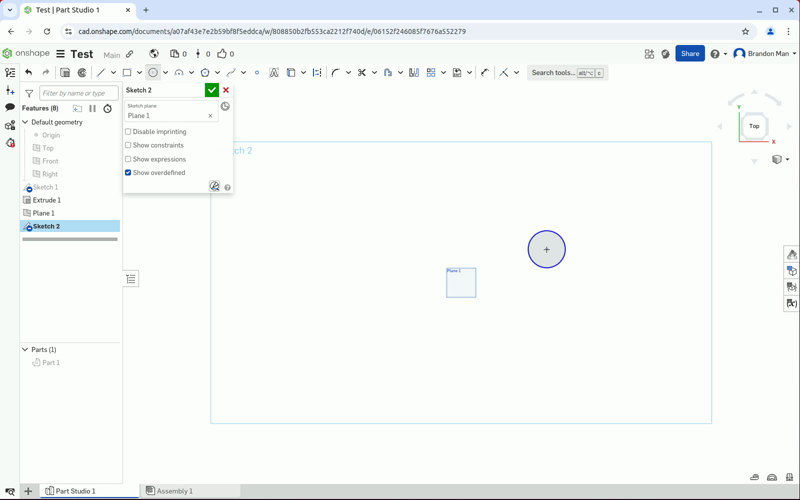
mouse_move(554, 249)
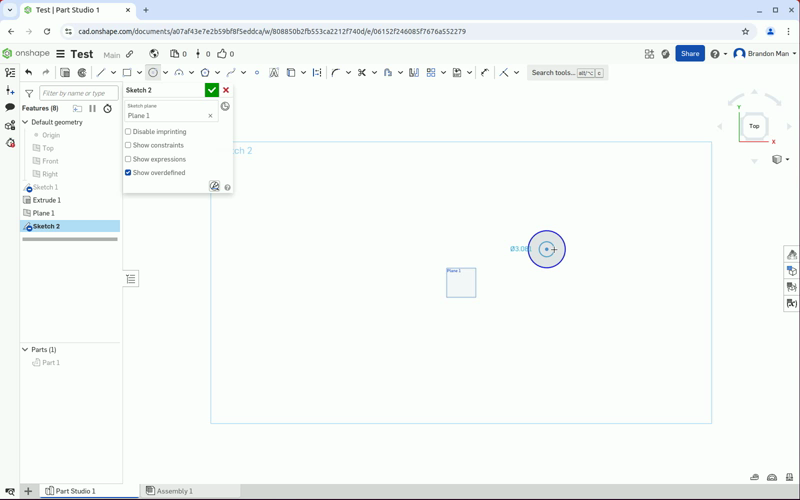
click(554, 249)
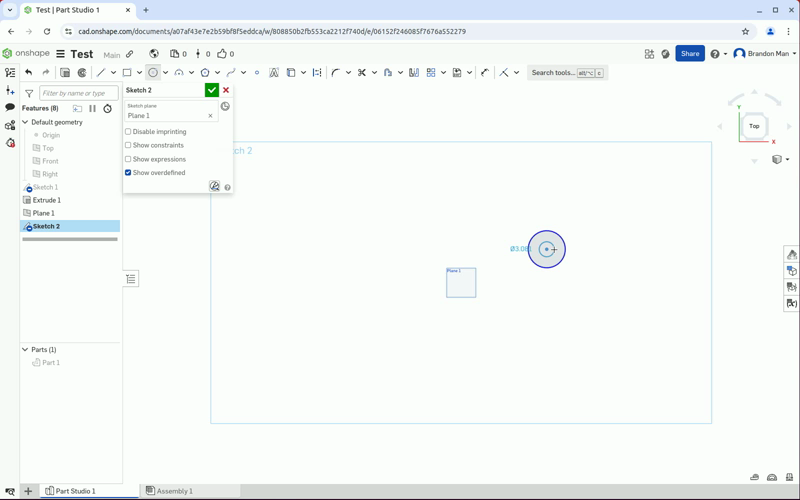
key(esc)
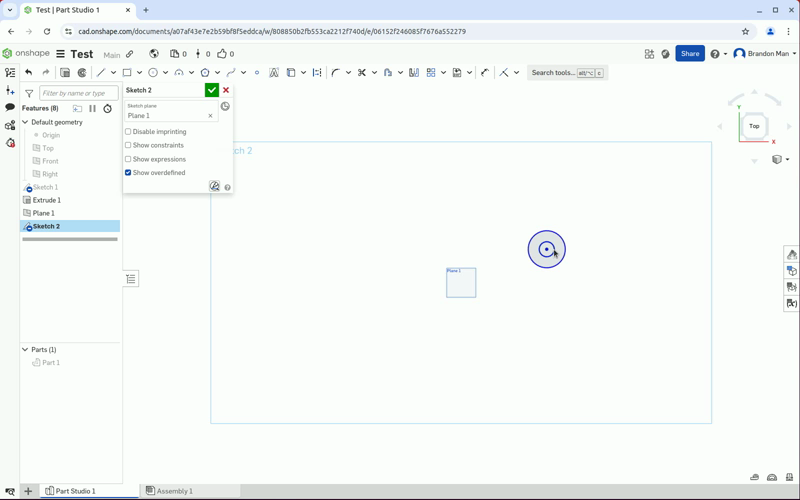
mouse_move(554, 259)
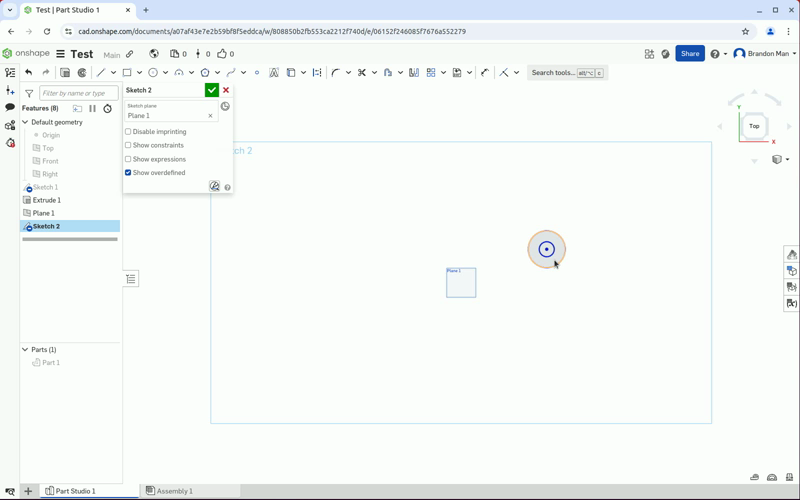
scroll(6)
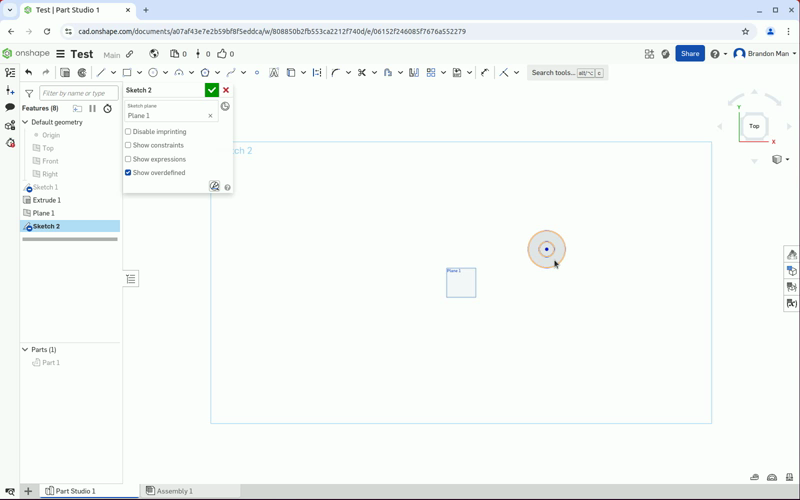
scroll(6)
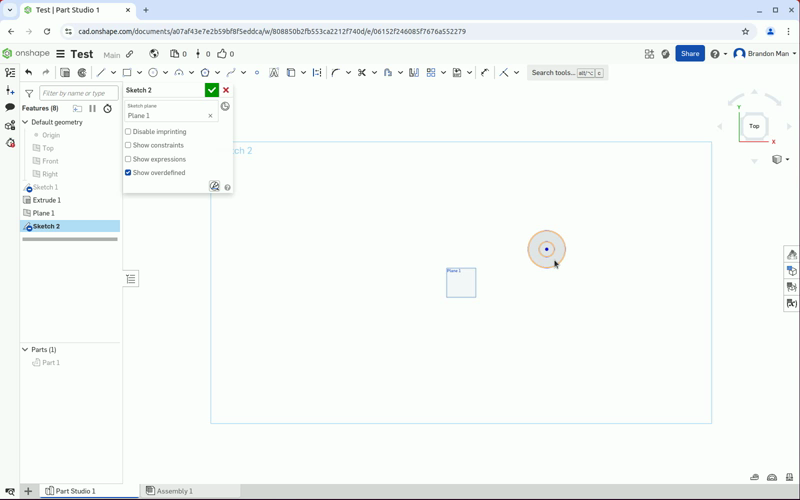
scroll(6)
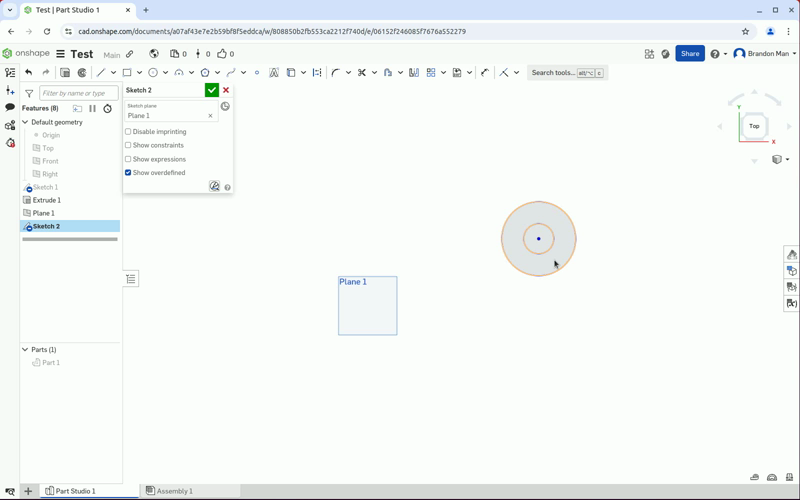
scroll(6)
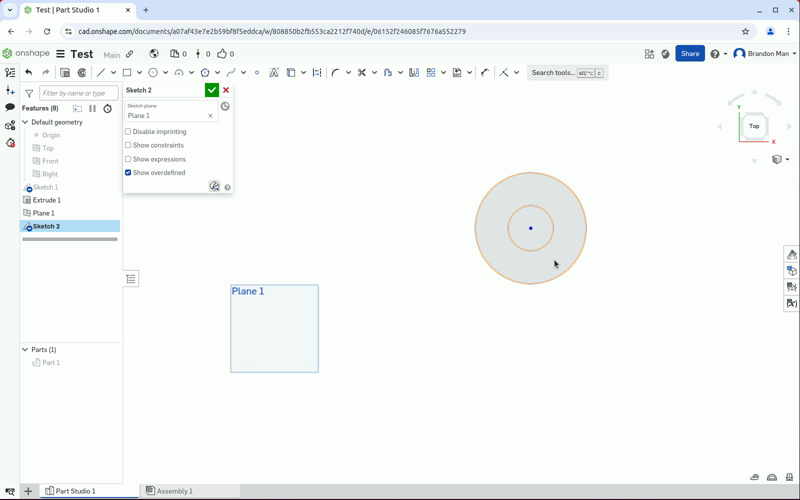
scroll(6)
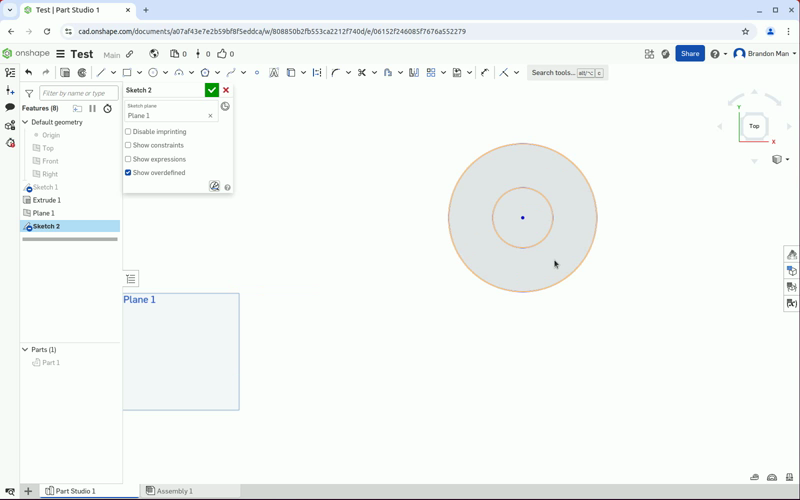
scroll(6)
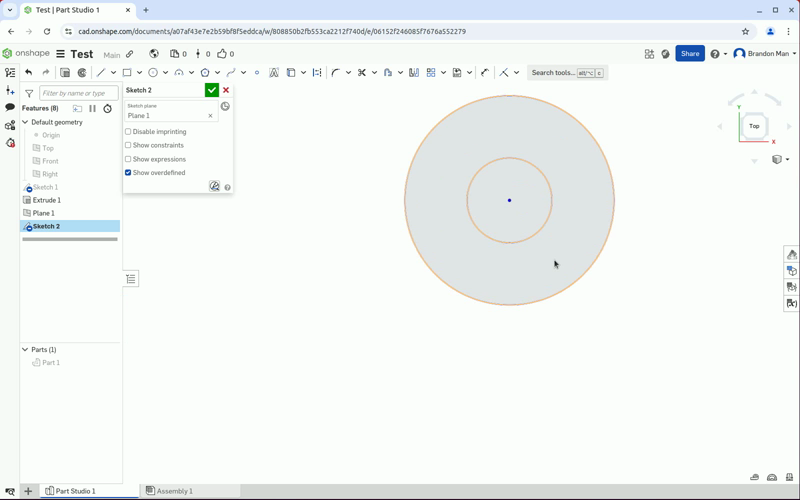
scroll(6)
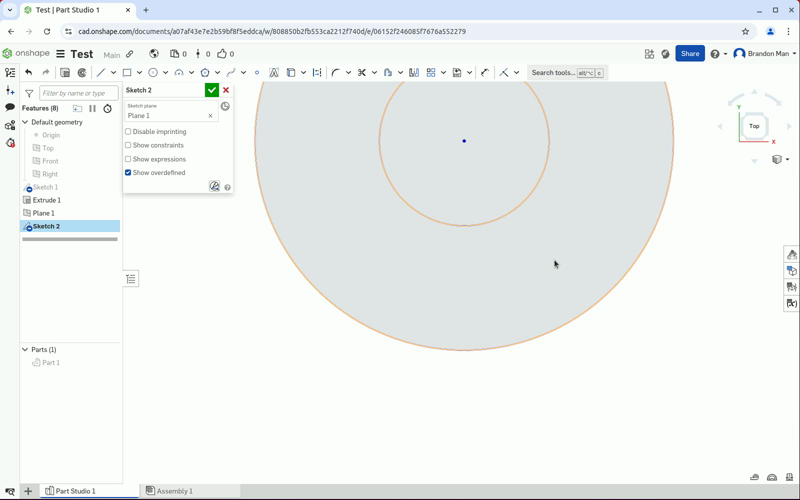
click(554, 259)
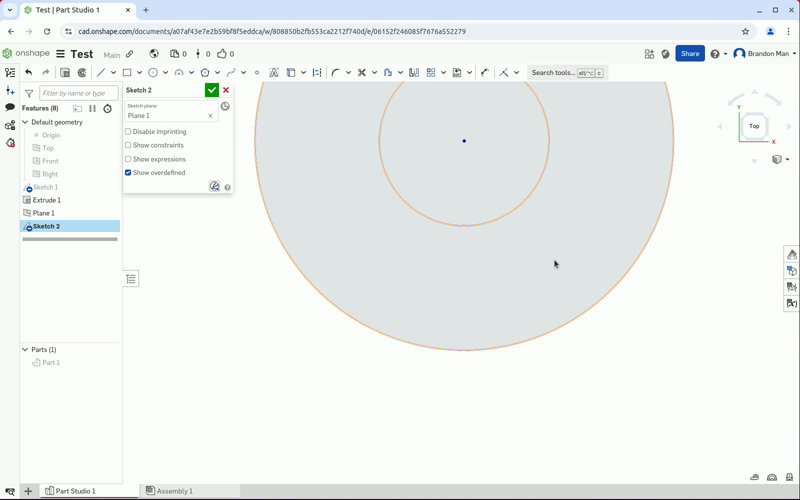
scroll(-6)
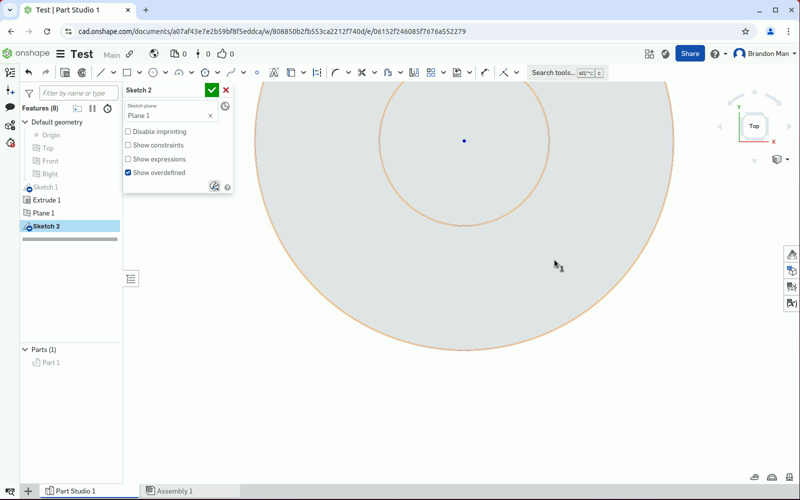
scroll(-6)
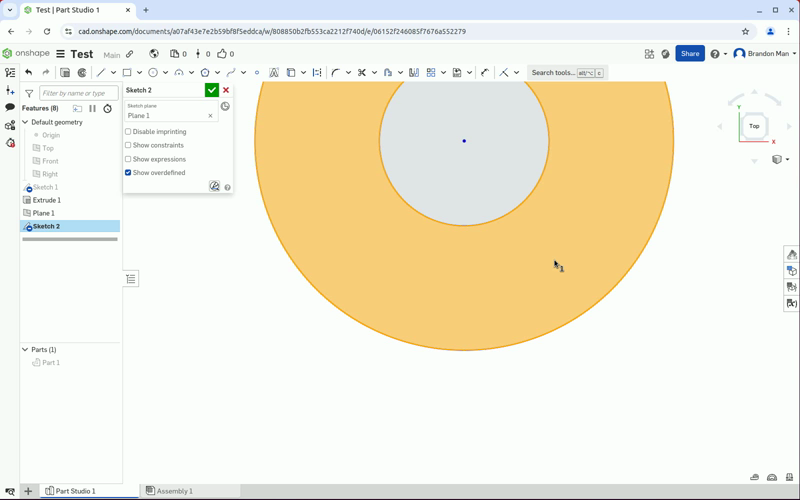
scroll(-6)
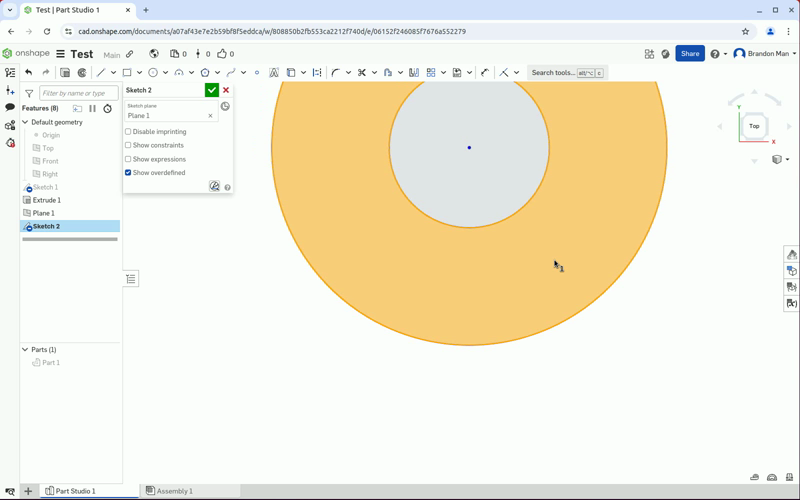
scroll(-6)
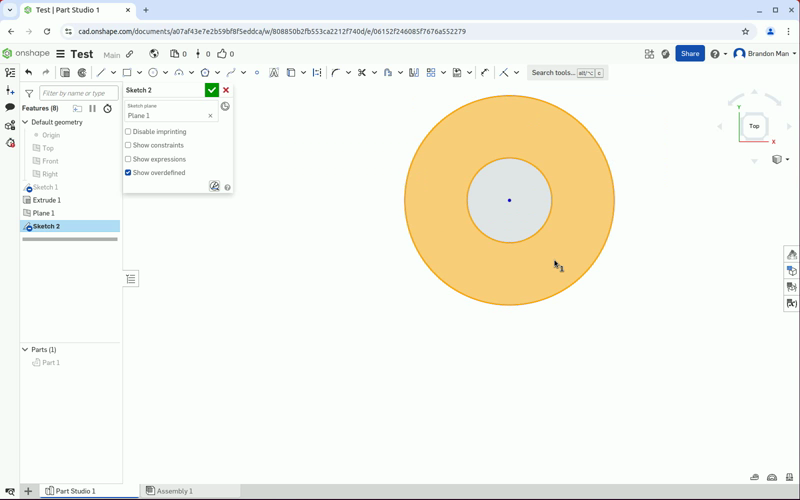
scroll(-6)
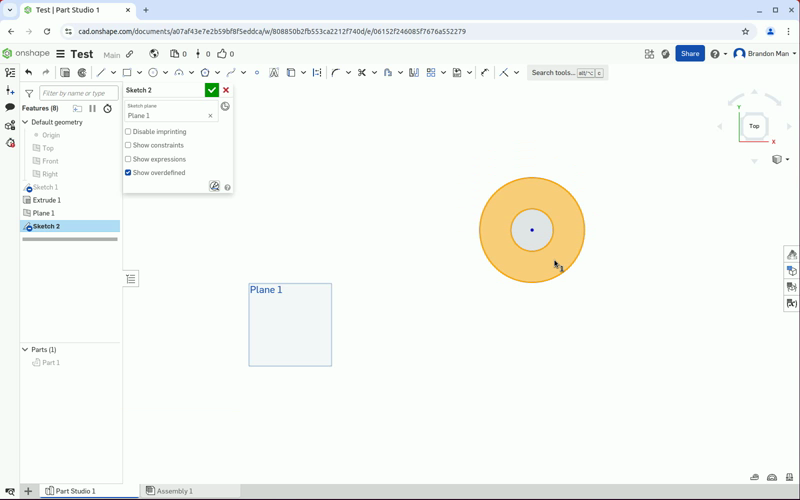
scroll(-6)
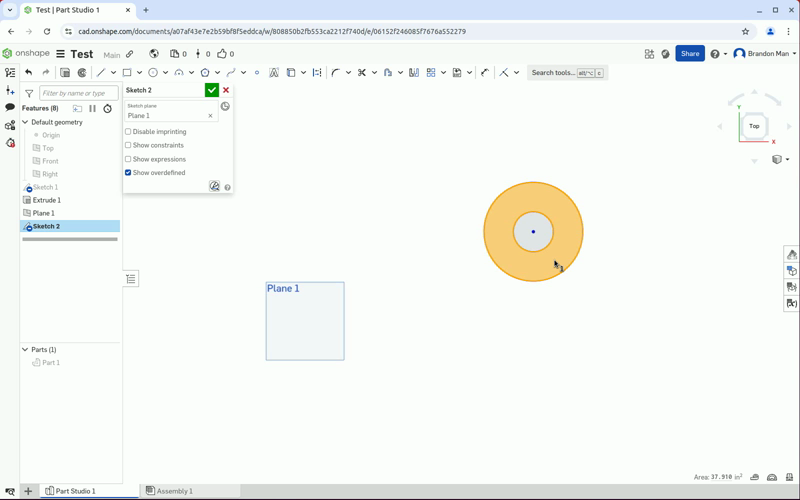
scroll(-6)
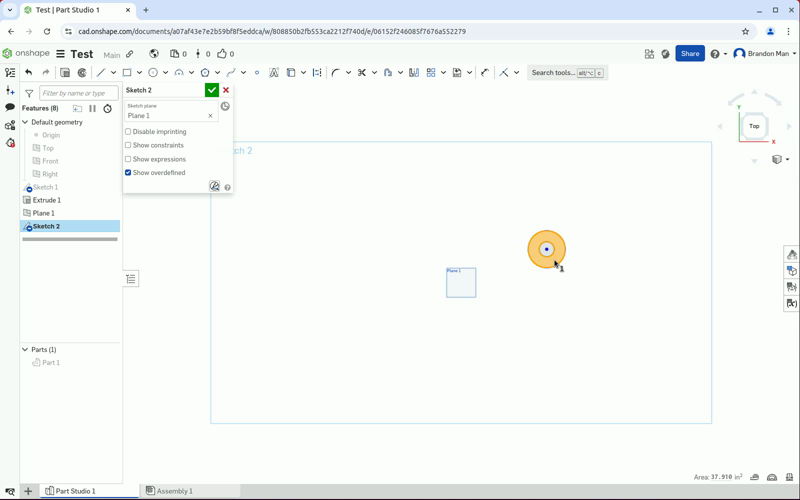
mouse_move(73, 352)
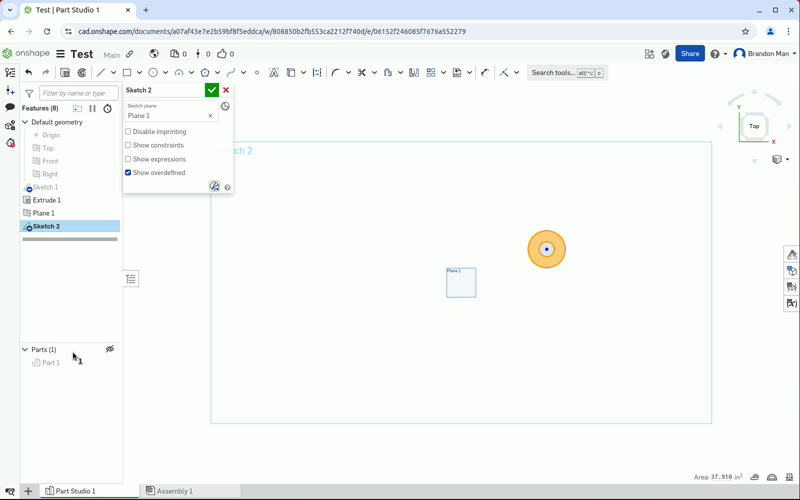
key(shift+y)
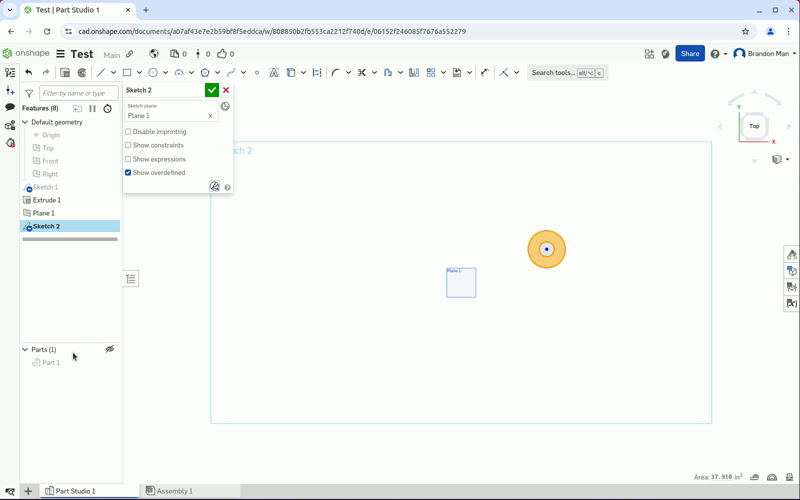
key(shift+e)
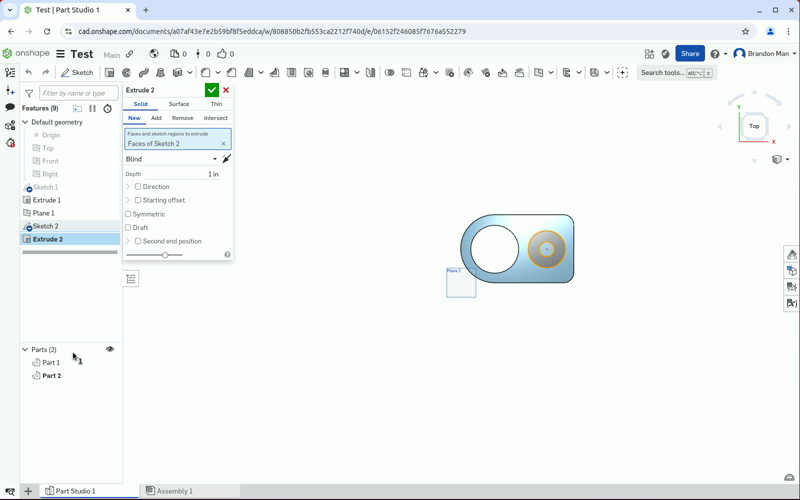
mouse_move(143, 106)
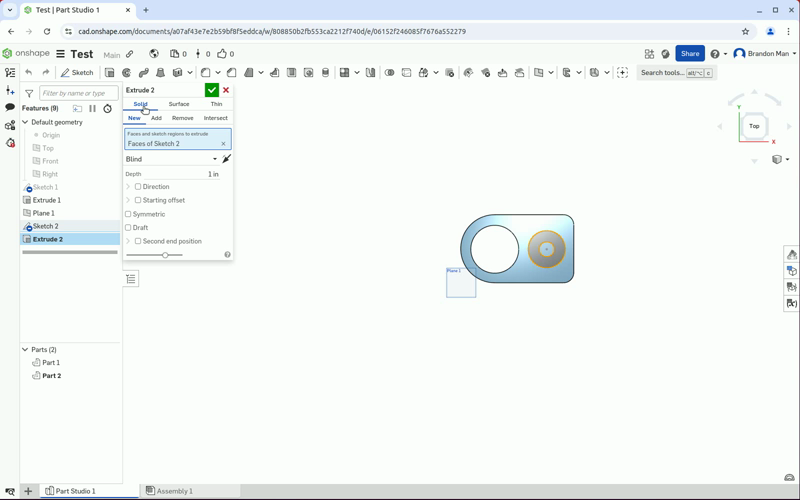
click(143, 106)
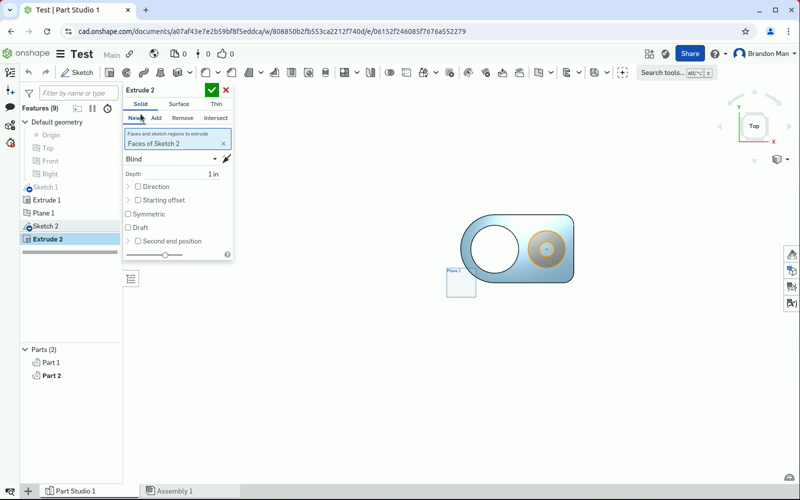
mouse_move(137, 120)
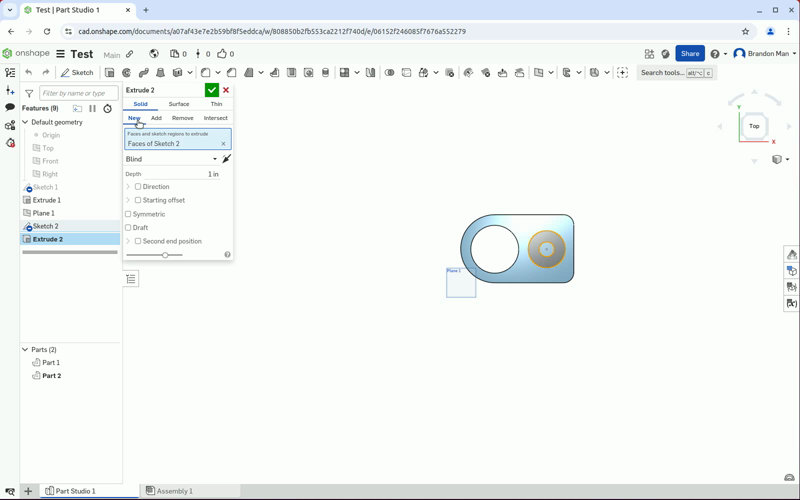
click(137, 120)
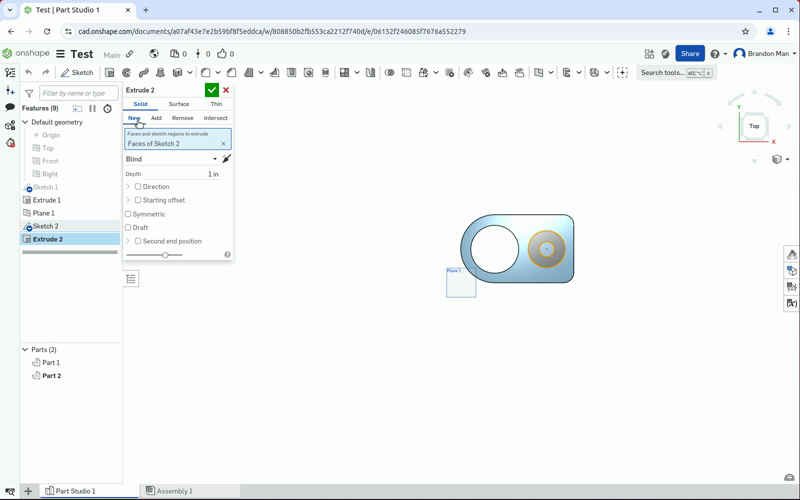
key(tab, 4)
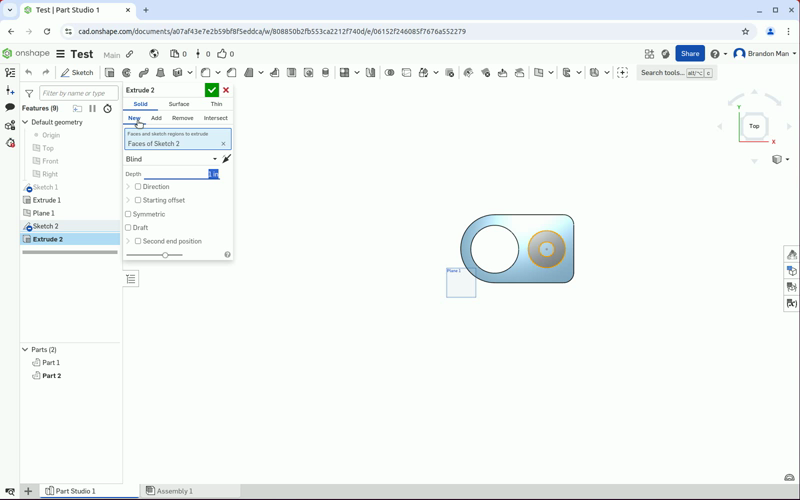
text(0.481)
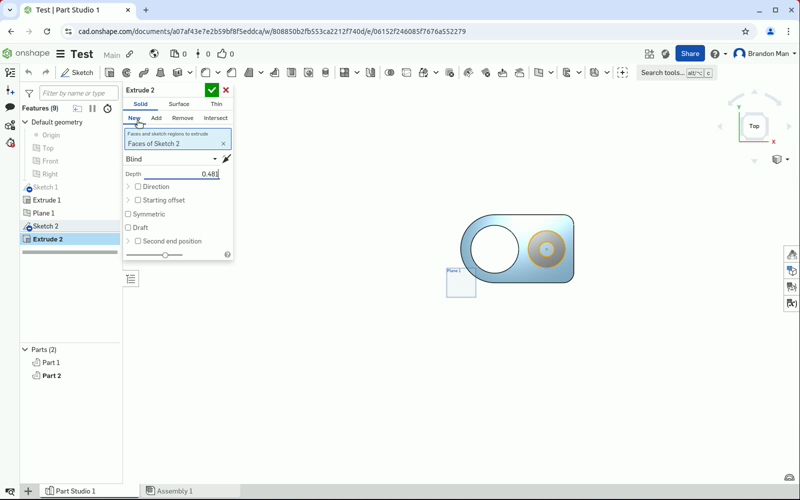
key(enter)
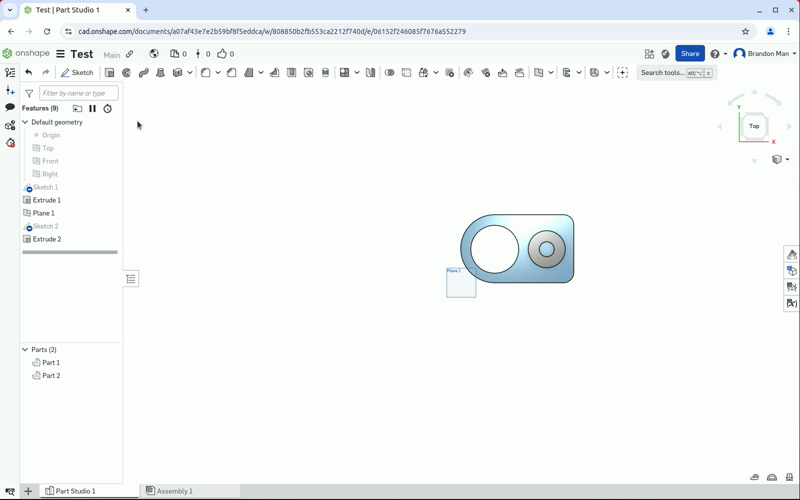
key(shift+h)
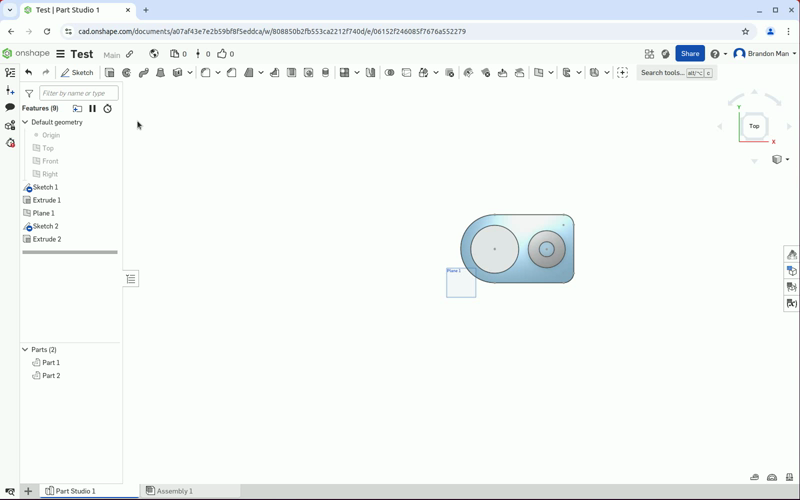
key(shift+h)
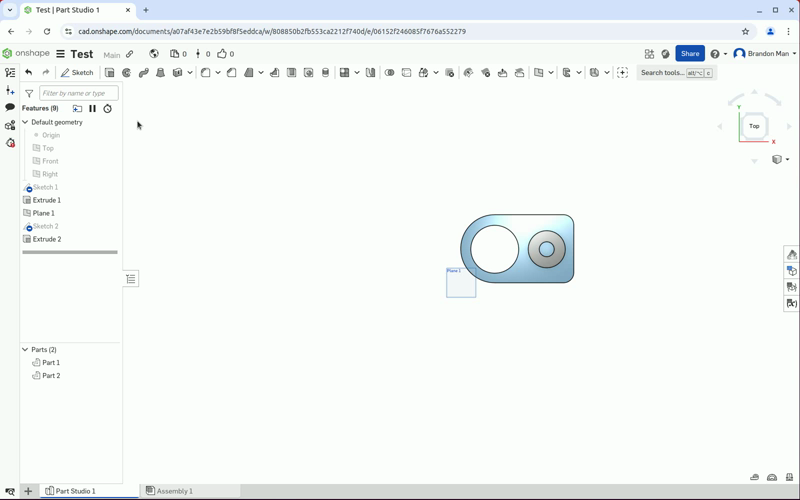
mouse_move(73, 189)
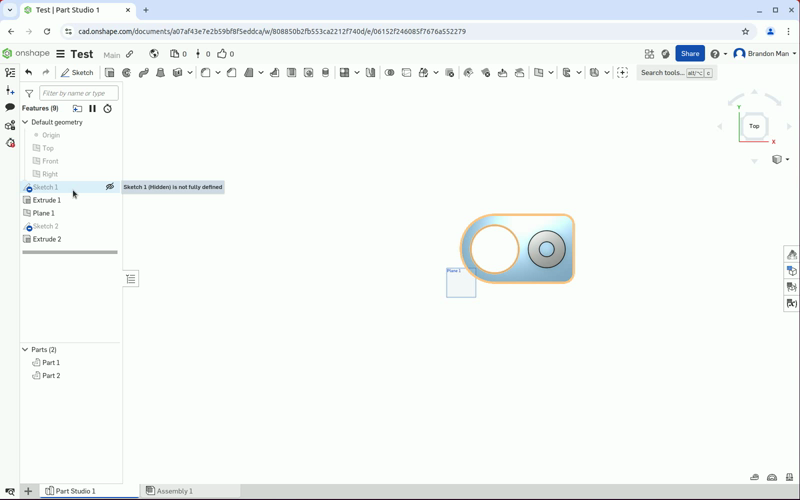
click(73, 189)
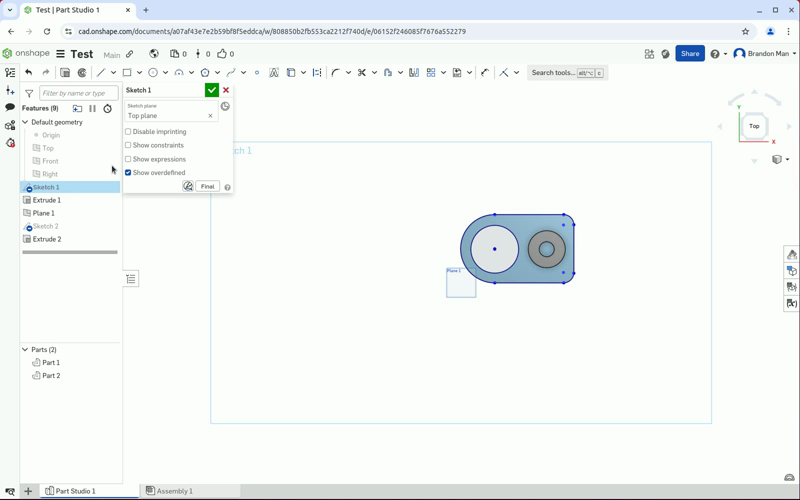
mouse_move(229, 92)
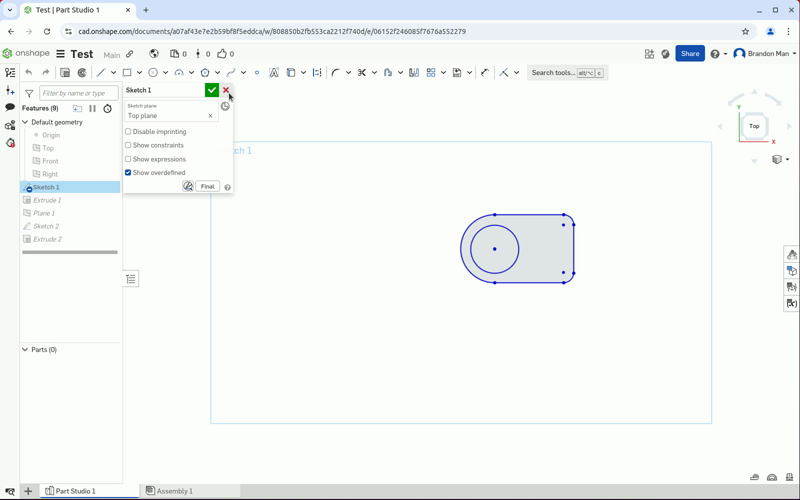
click(229, 92)
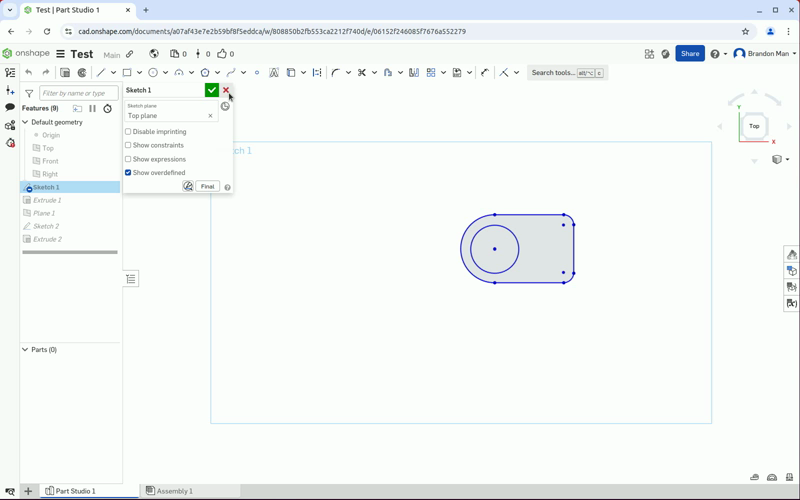
key(shift+s)
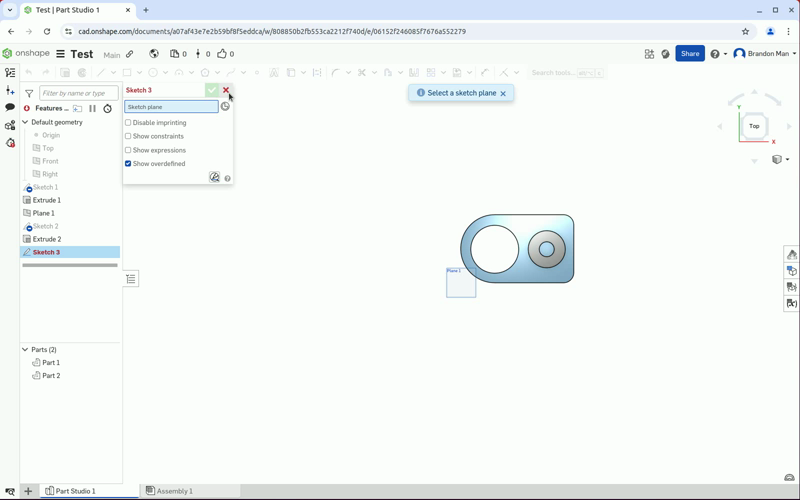
mouse_move(73, 215)
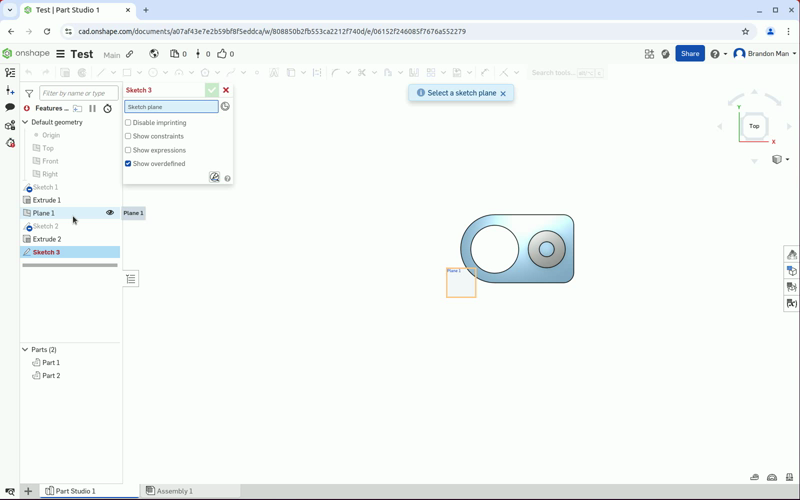
click(73, 215)
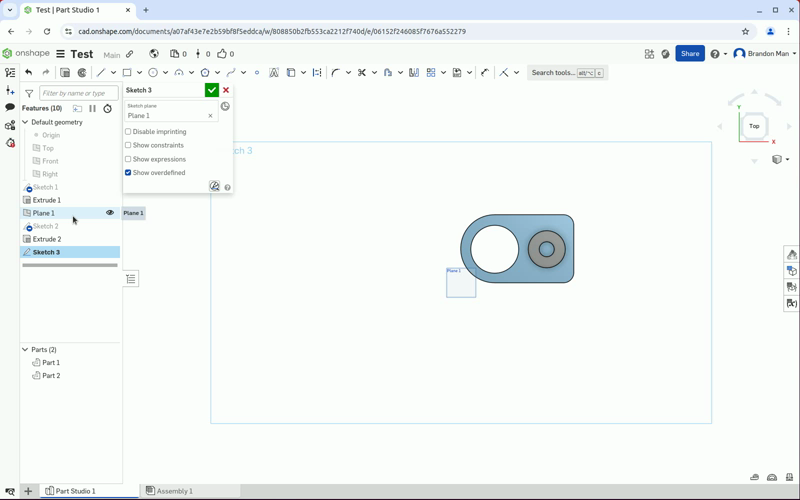
mouse_move(73, 352)
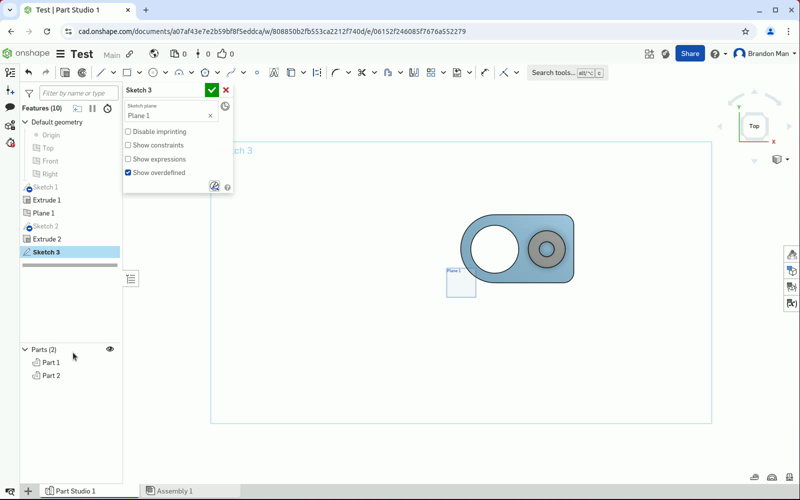
key(y)
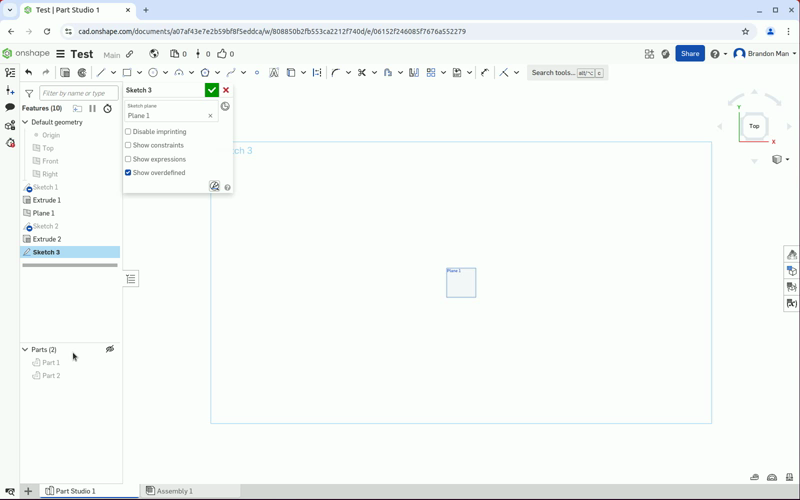
key(c)
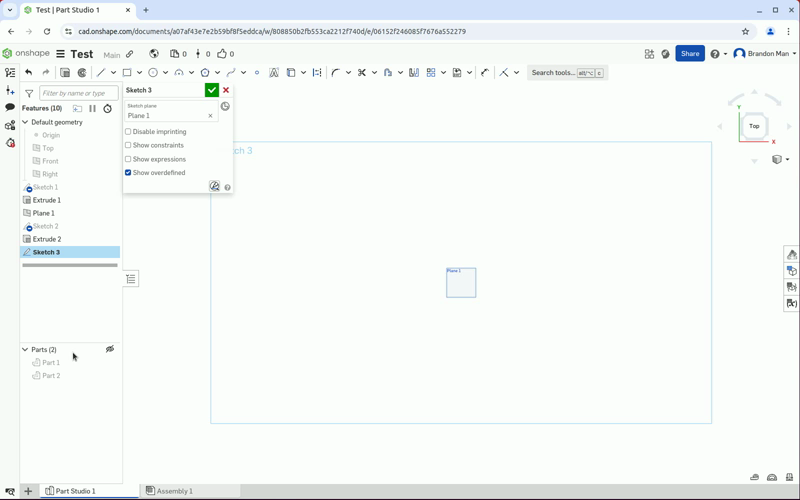
key_down(shift)
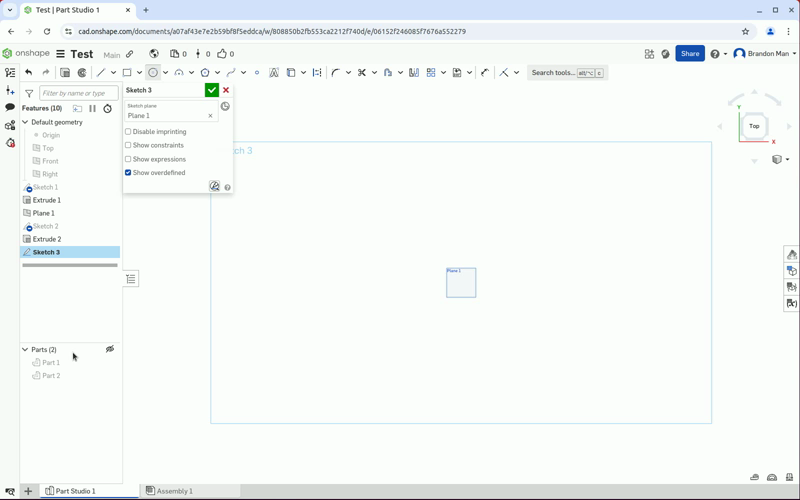
mouse_move(546, 249)
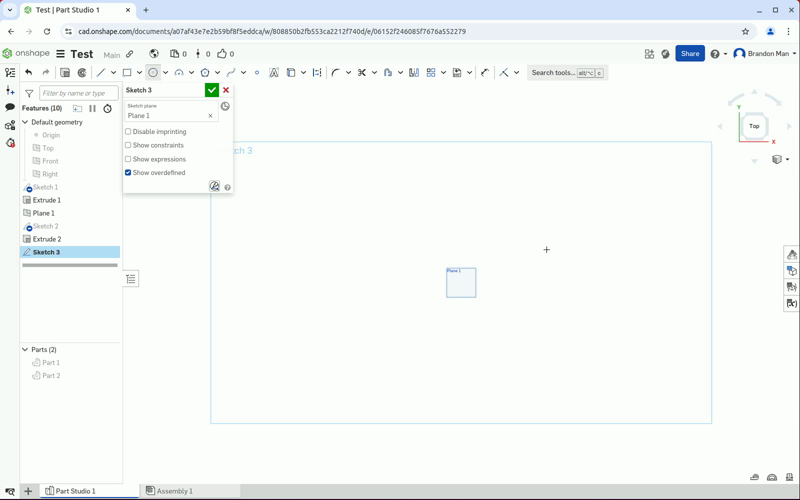
click(546, 249)
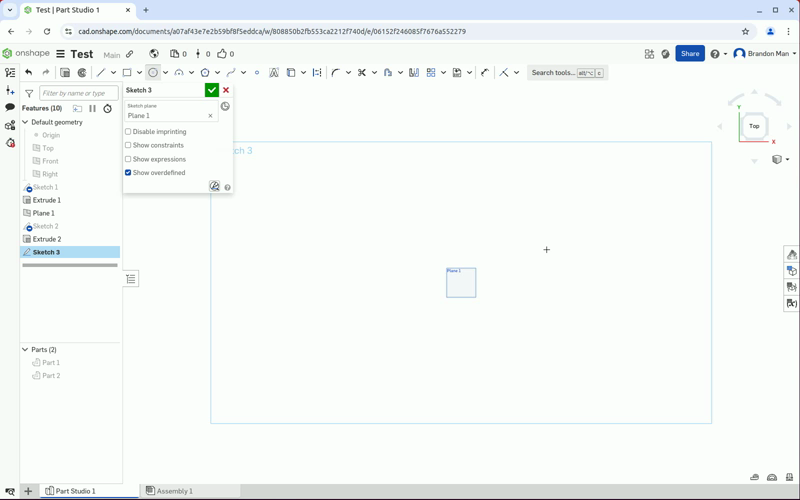
key_up(shift)
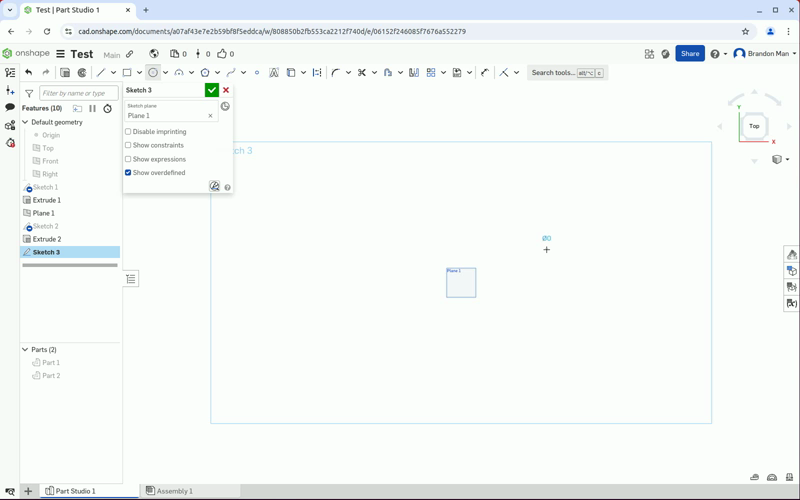
mouse_move(554, 249)
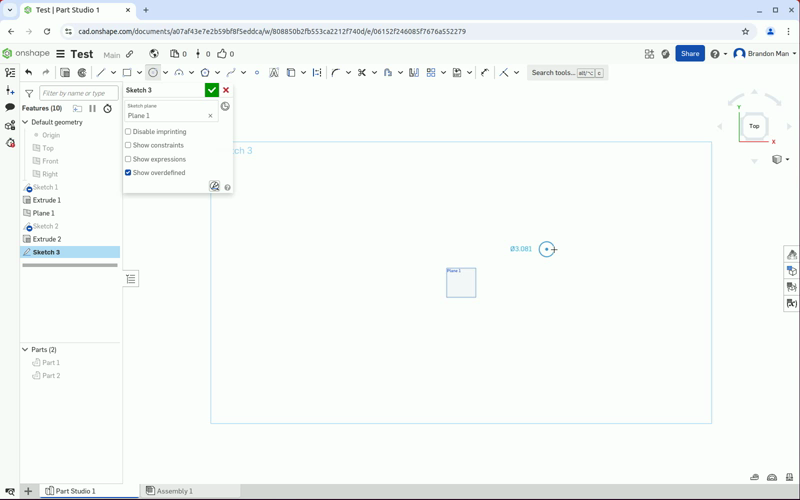
click(554, 249)
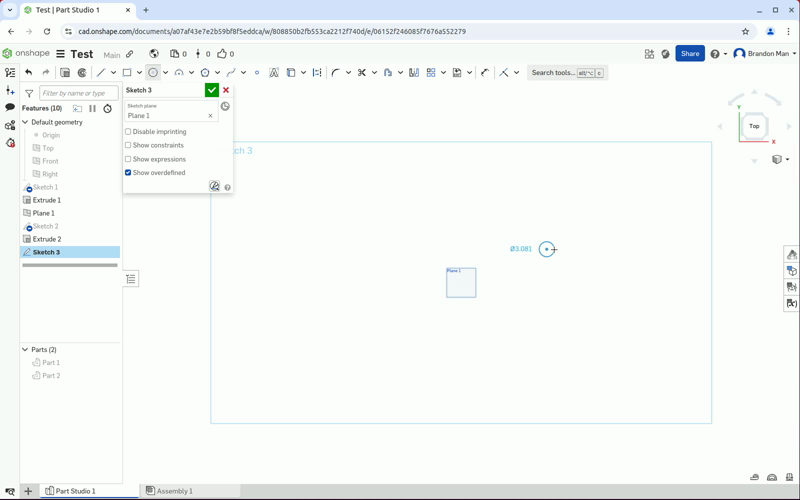
key(esc)
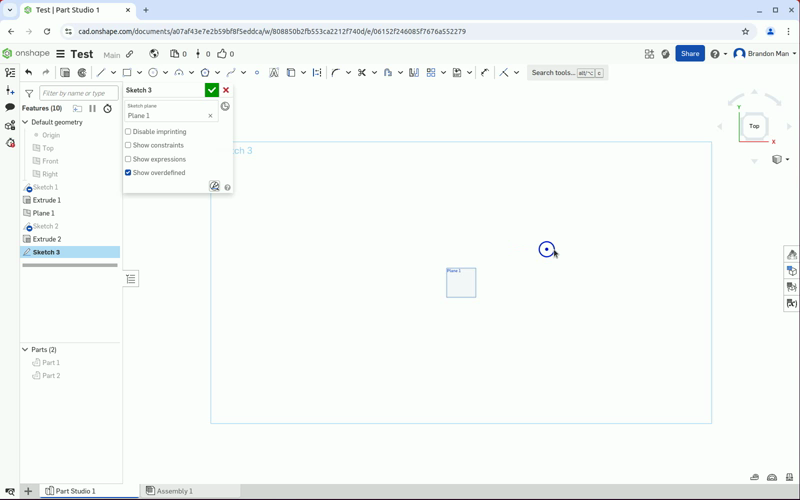
mouse_move(547, 244)
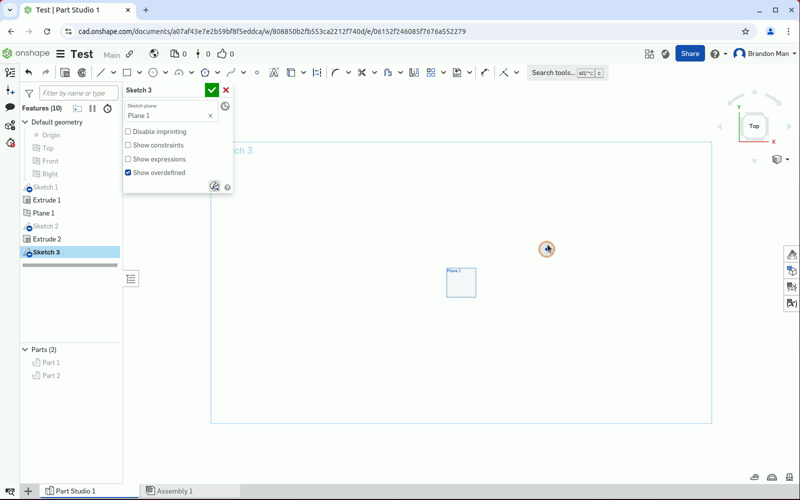
scroll(6)
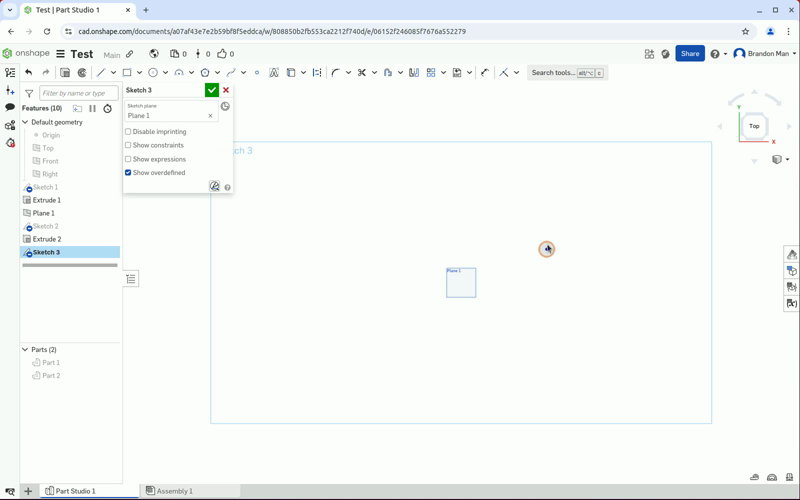
scroll(6)
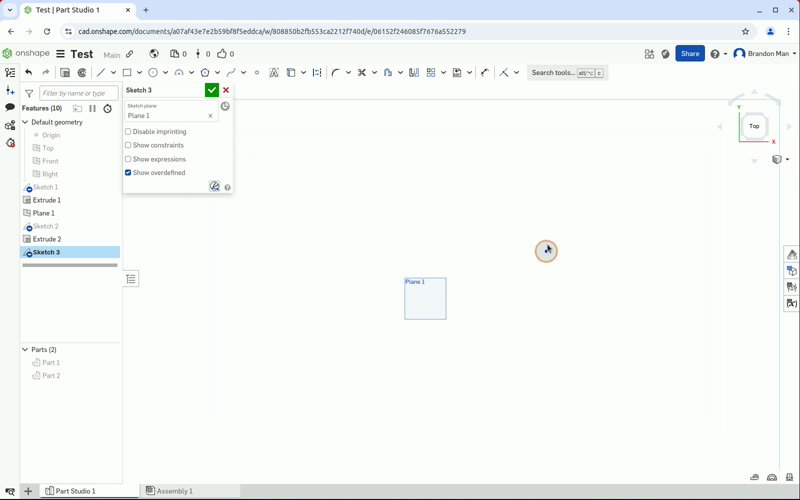
scroll(6)
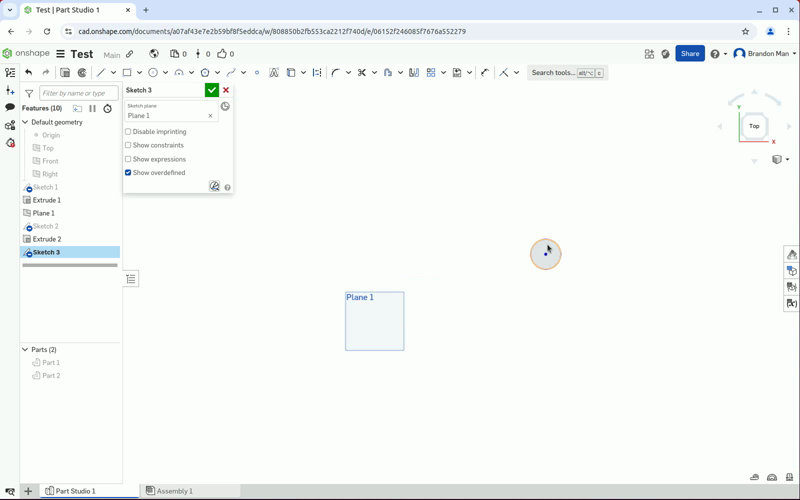
scroll(6)
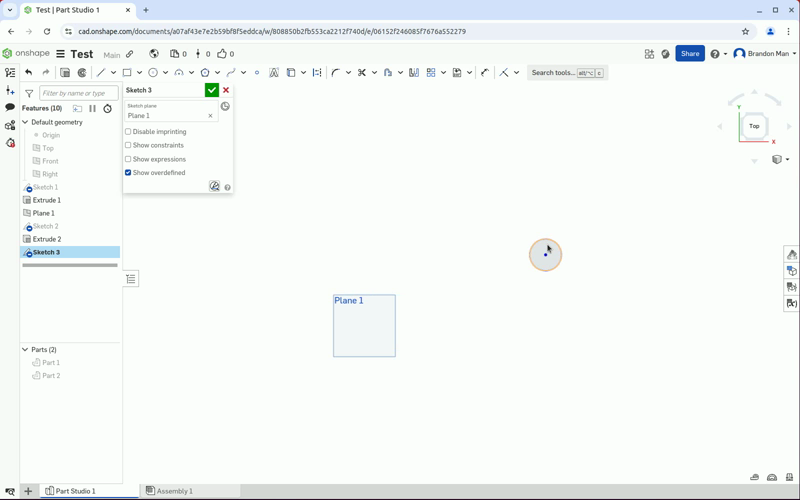
scroll(6)
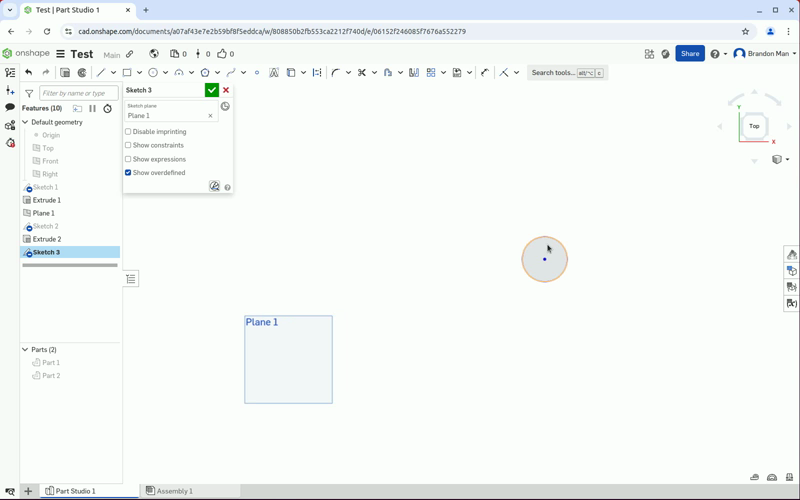
scroll(6)
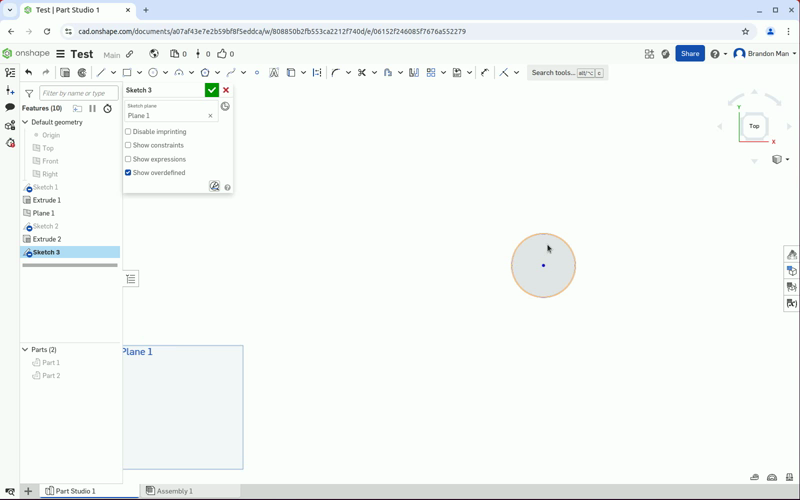
scroll(6)
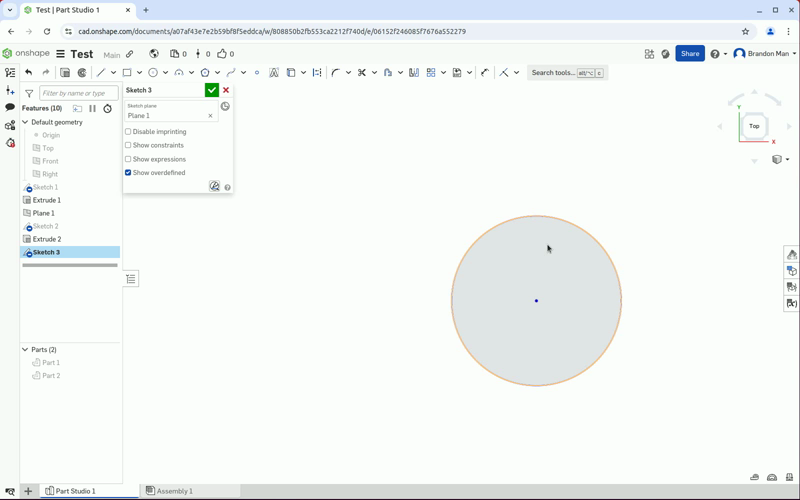
click(547, 244)
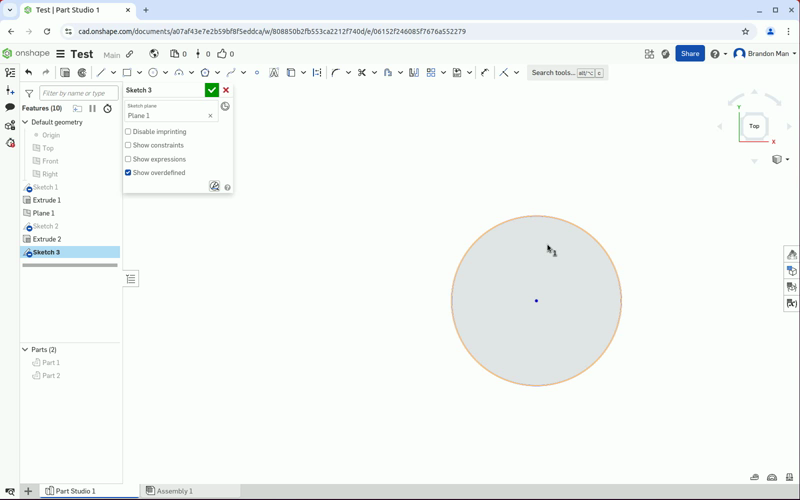
scroll(-6)
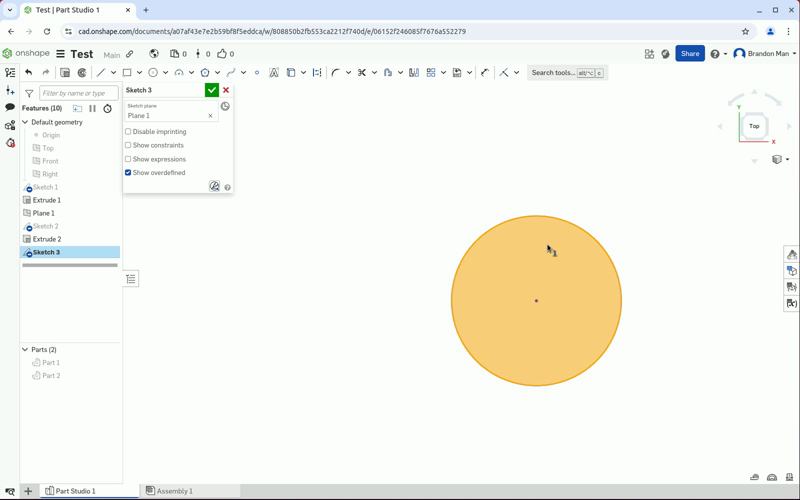
scroll(-6)
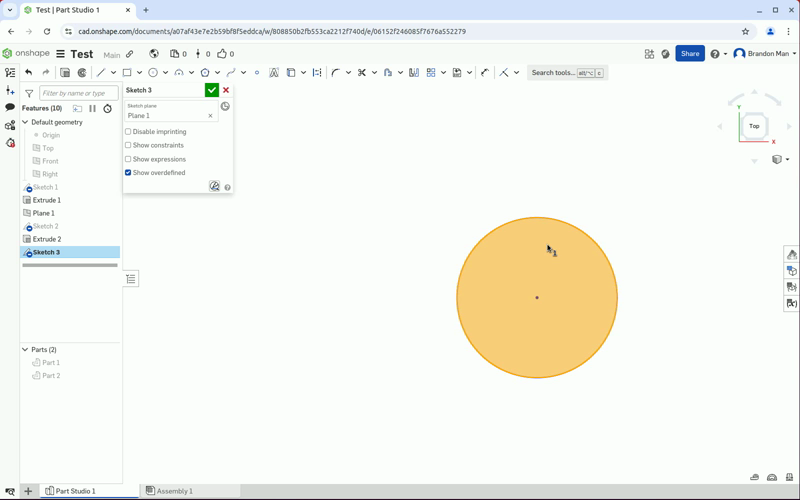
scroll(-6)
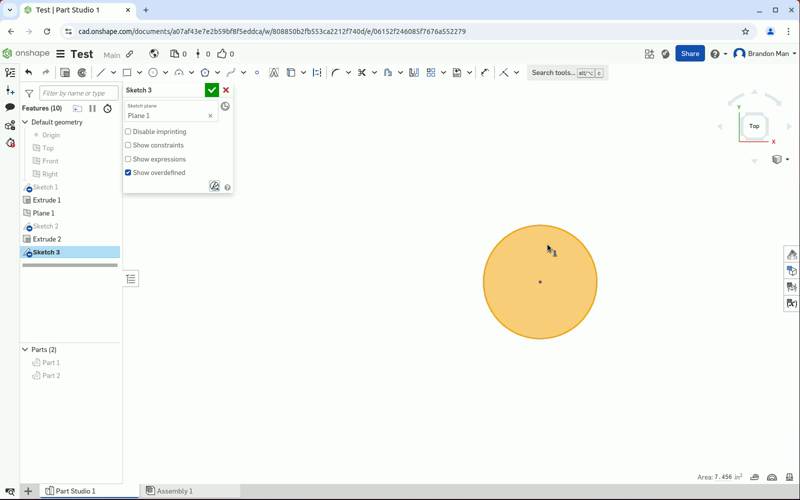
scroll(-6)
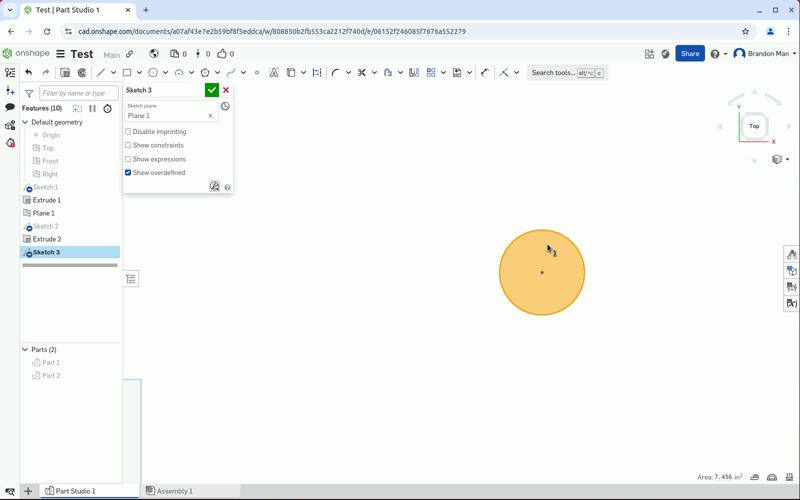
scroll(-6)
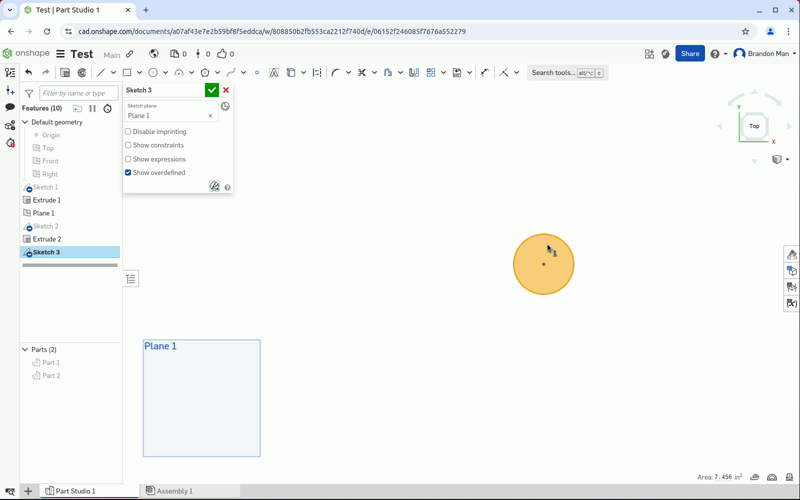
scroll(-6)
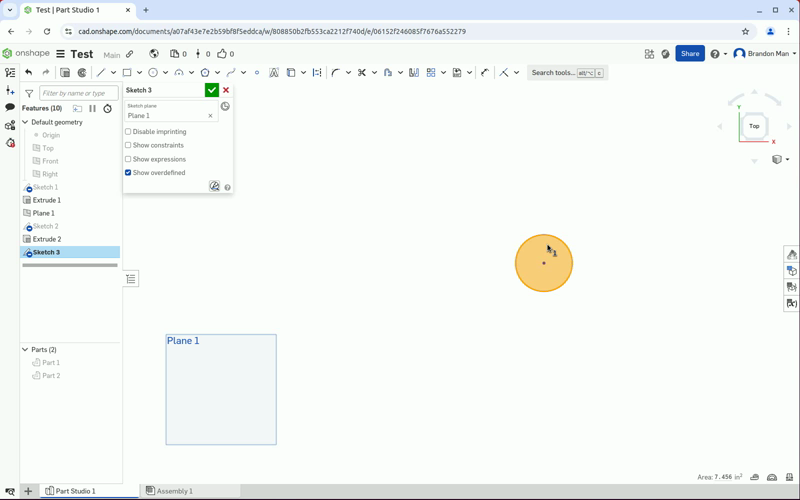
scroll(-6)
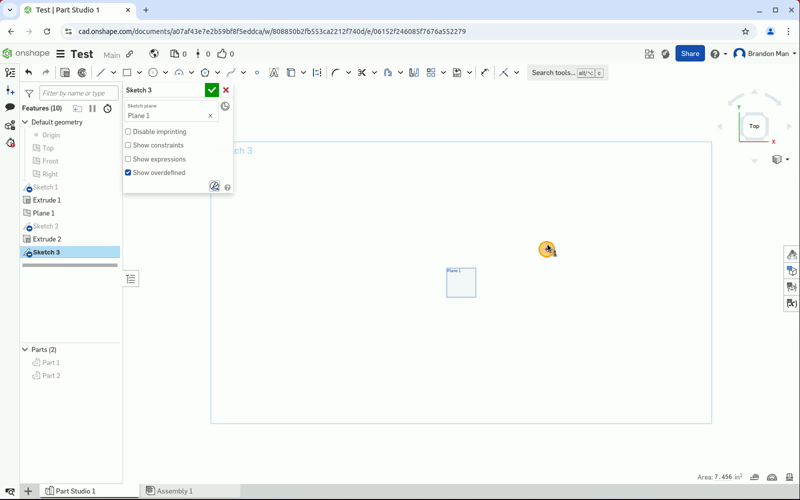
mouse_move(73, 352)
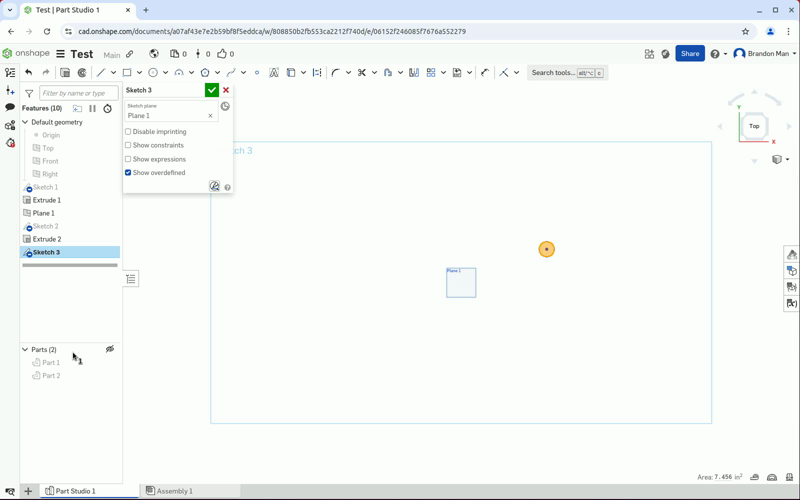
key(shift+y)
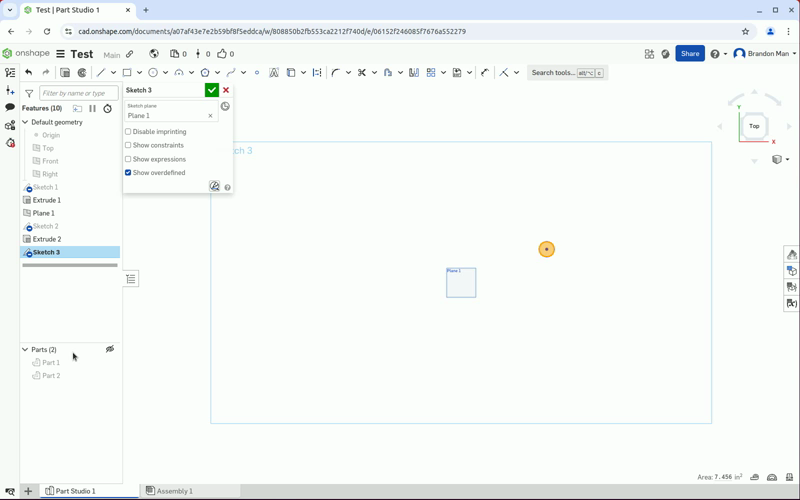
key(shift+e)
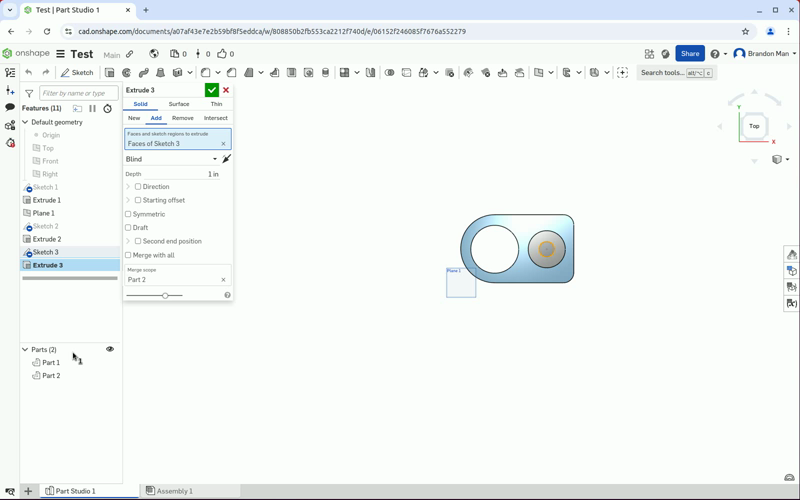
mouse_move(143, 106)
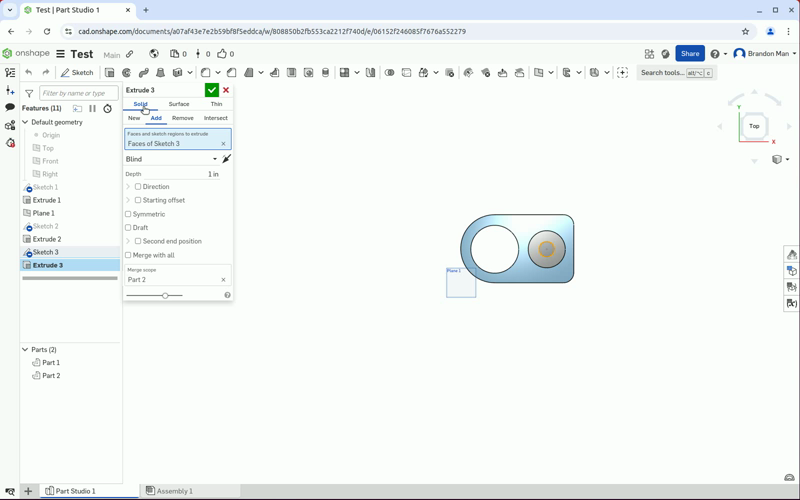
click(143, 106)
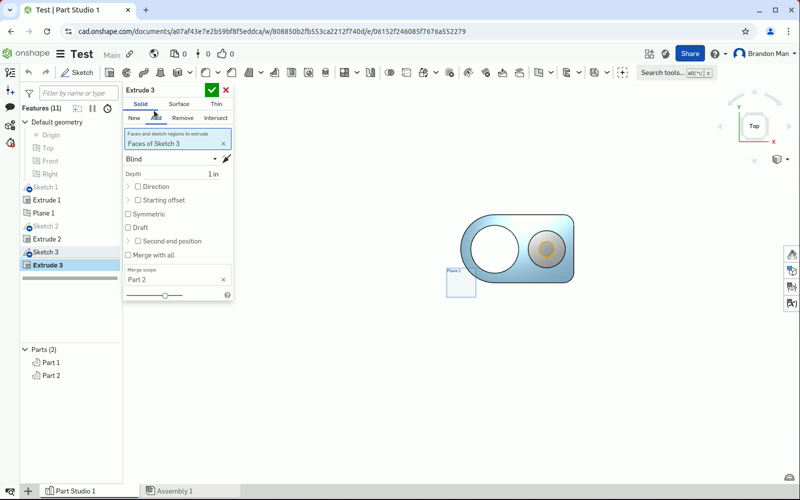
mouse_move(186, 120)
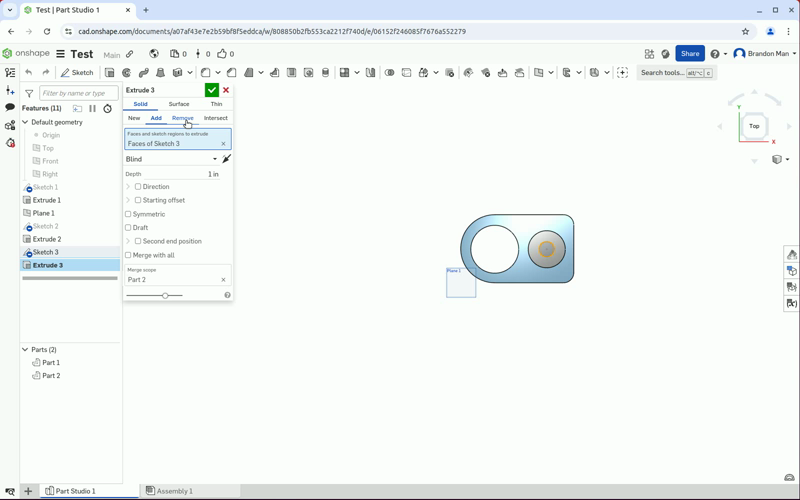
click(186, 120)
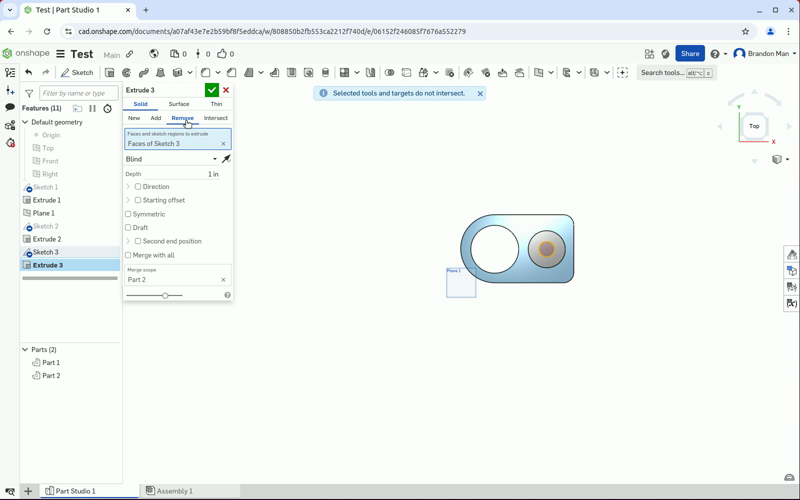
key(tab, 4)
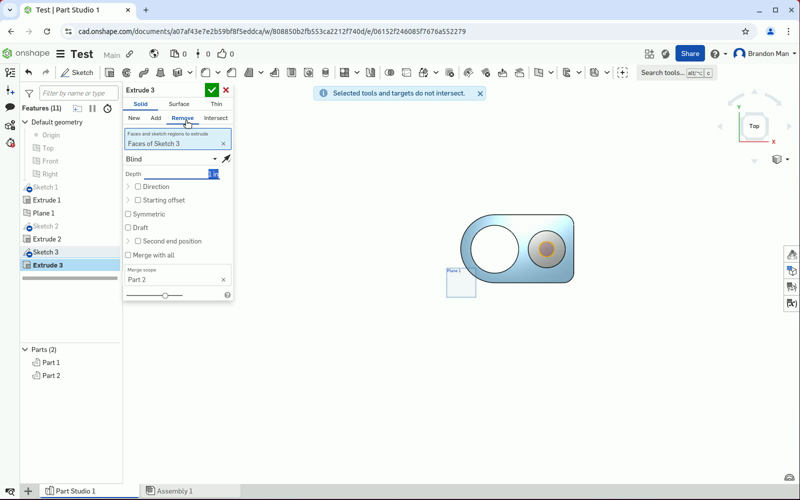
text(2.889)
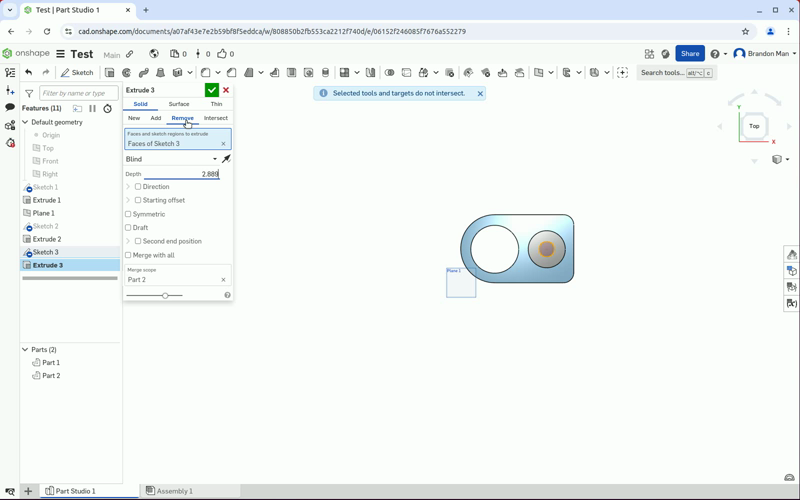
key(tab, 6)
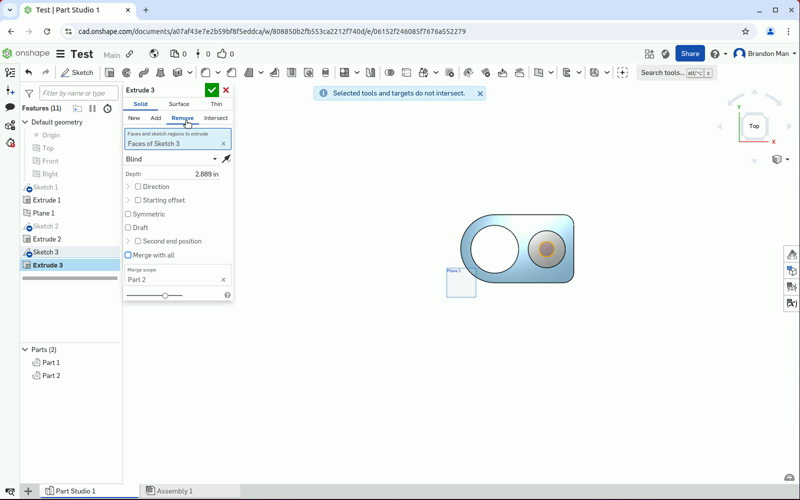
key(space)
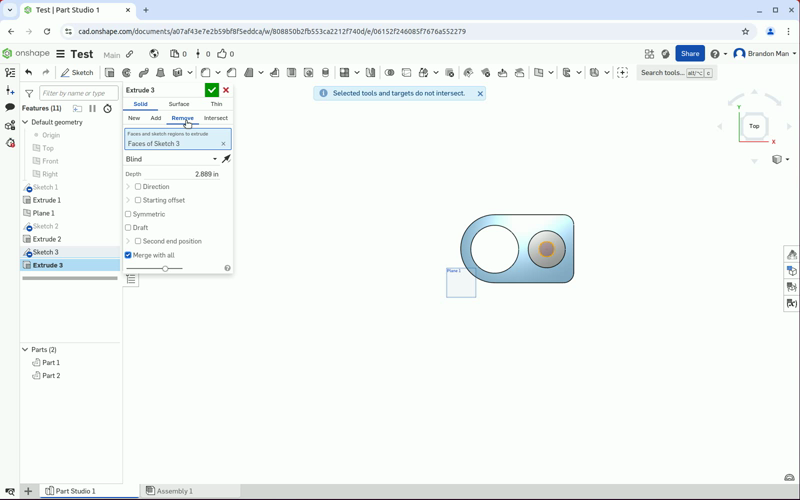
key(enter)
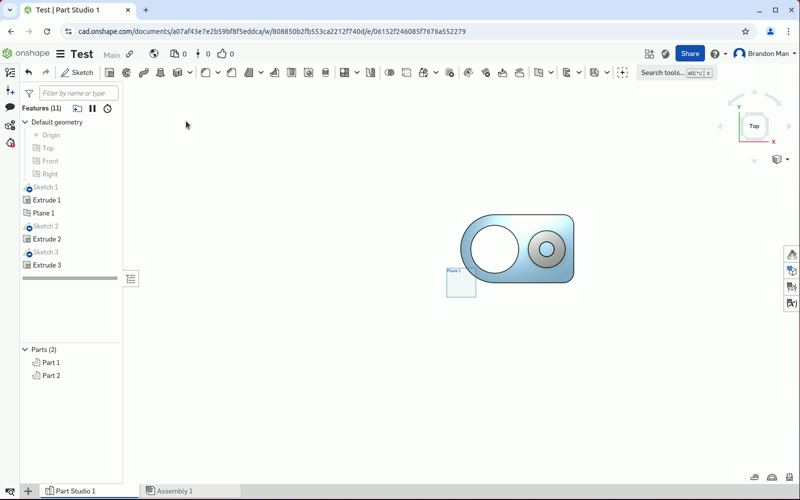
key(shift+h)
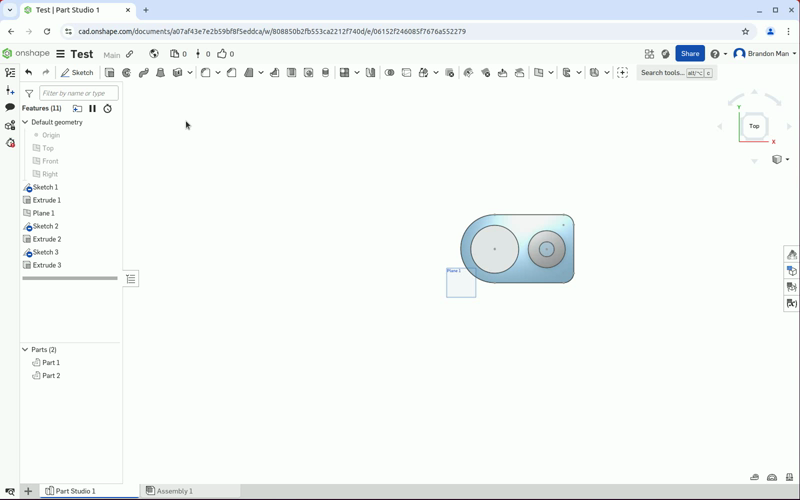
key(shift+h)
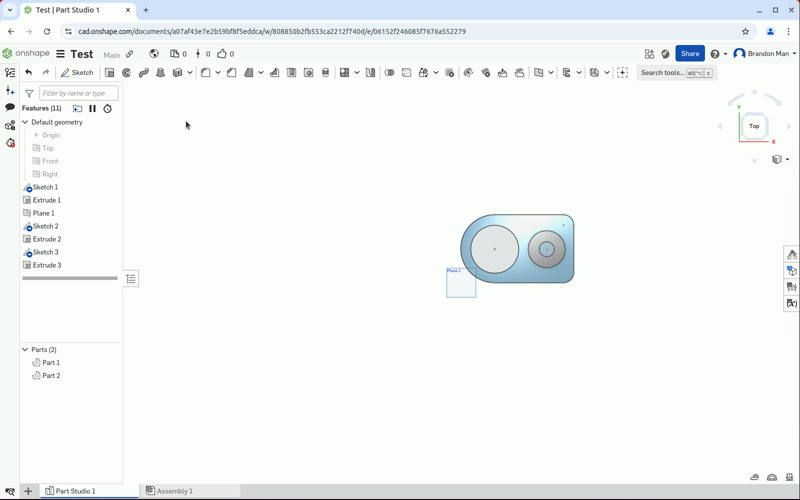
key(shift+7)
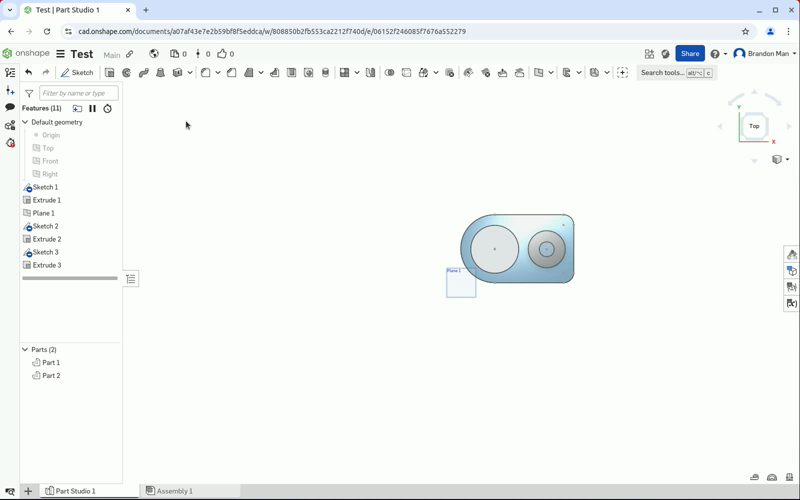
key(up, 3)
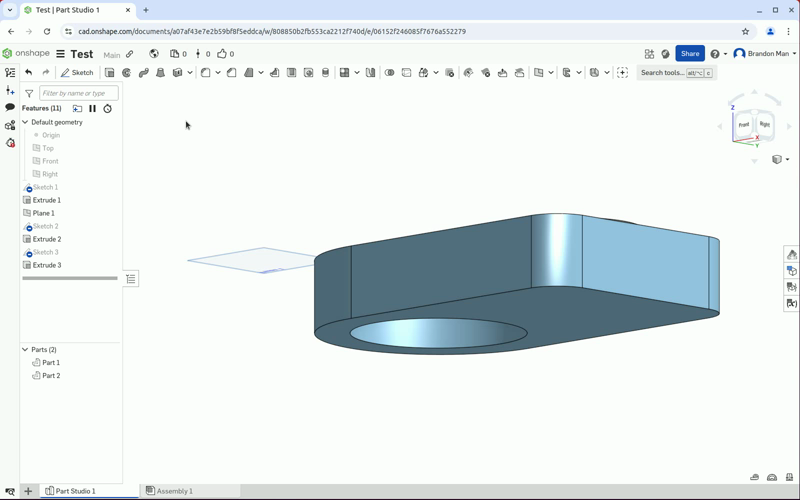
key(left, 3)
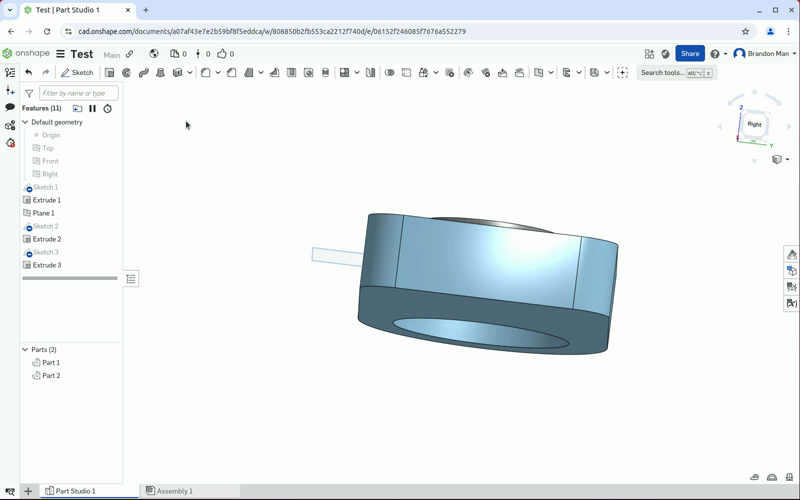
key(right, 3)
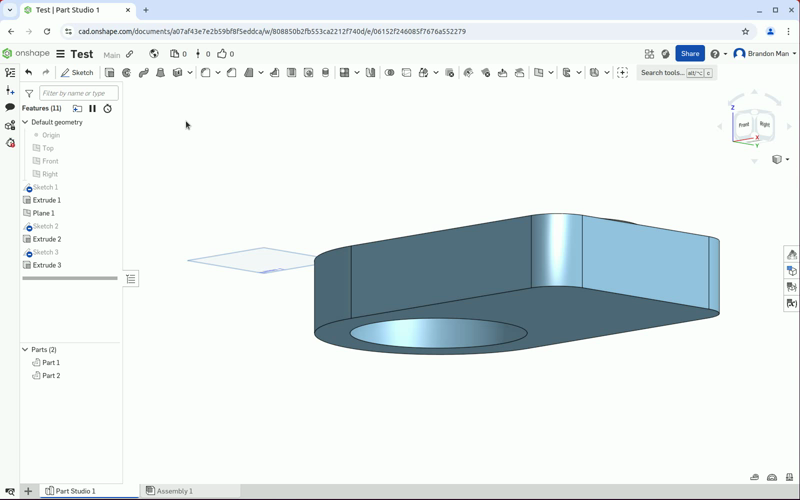
key(down, 3)
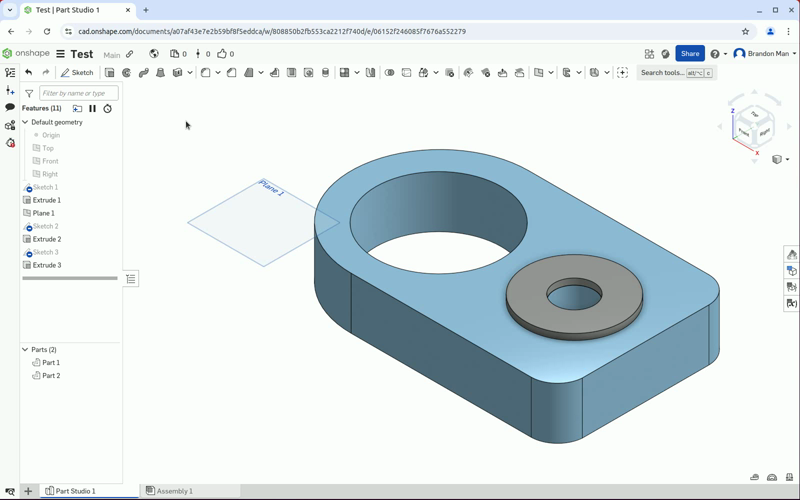
mouse_move(73, 189)
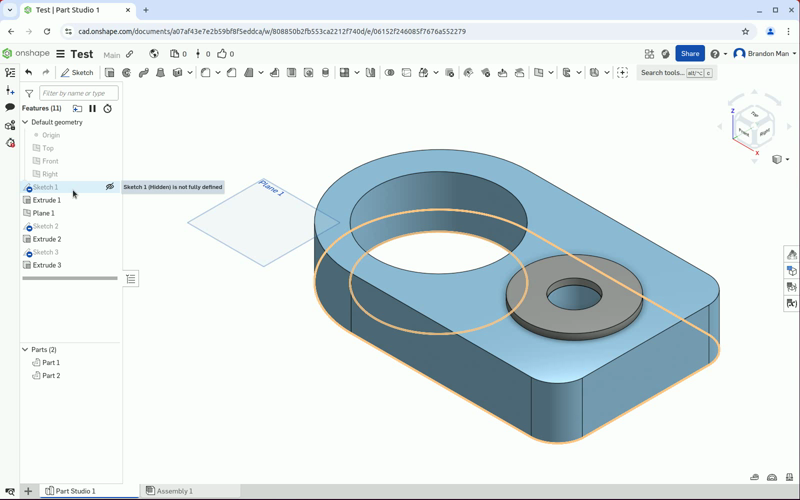
click(73, 189)